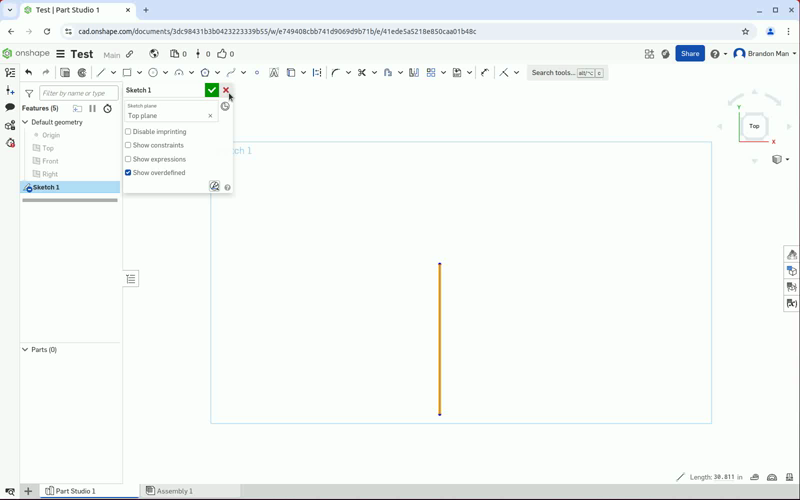
key(shift+h)
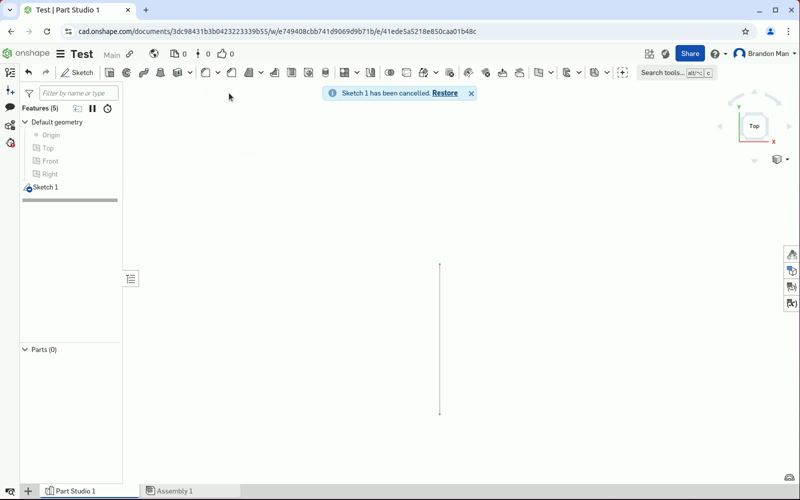
key(shift+s)
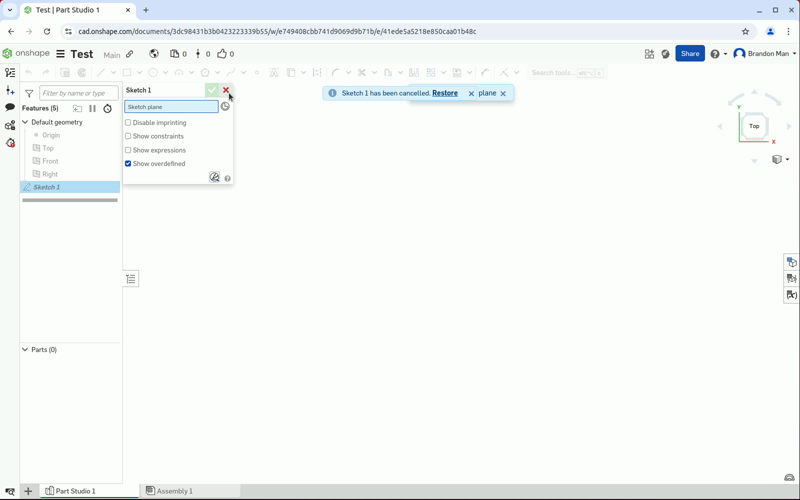
mouse_move(73, 150)
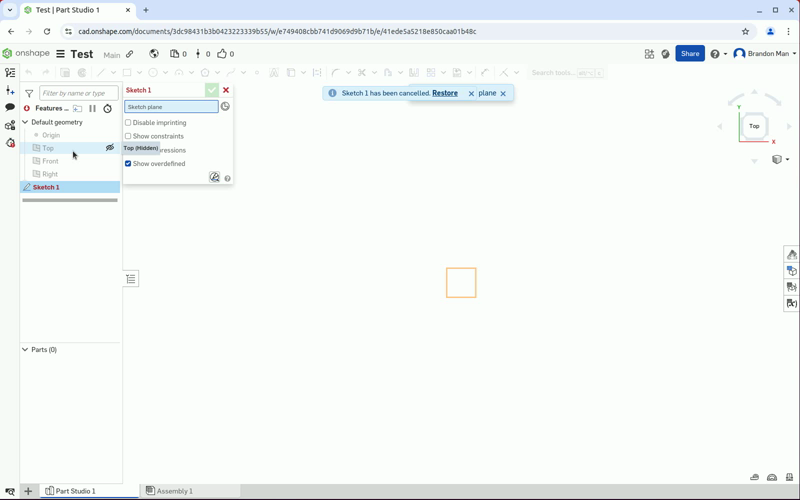
click(73, 150)
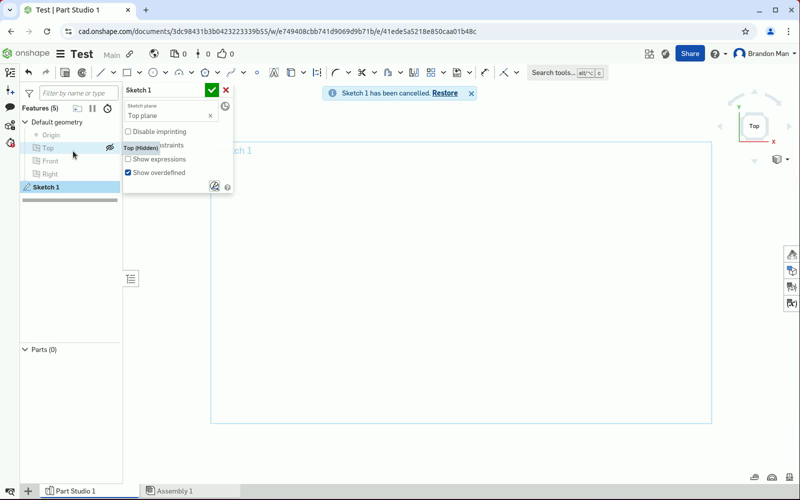
mouse_move(73, 352)
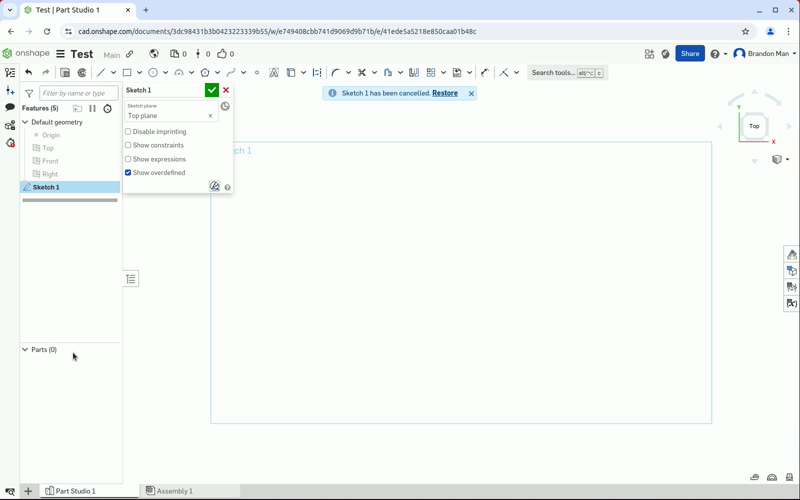
key(y)
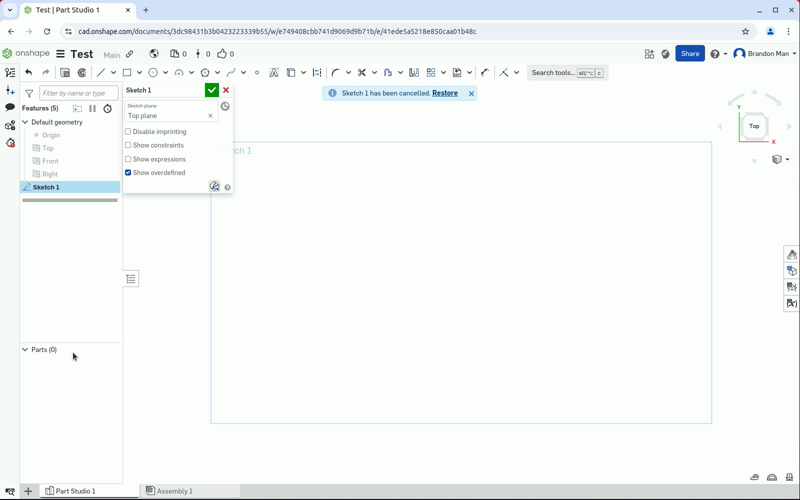
key(l)
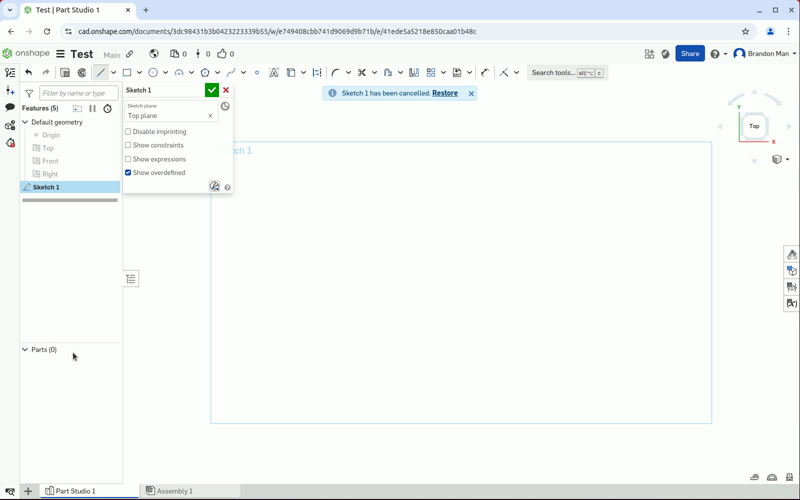
key_down(shift)
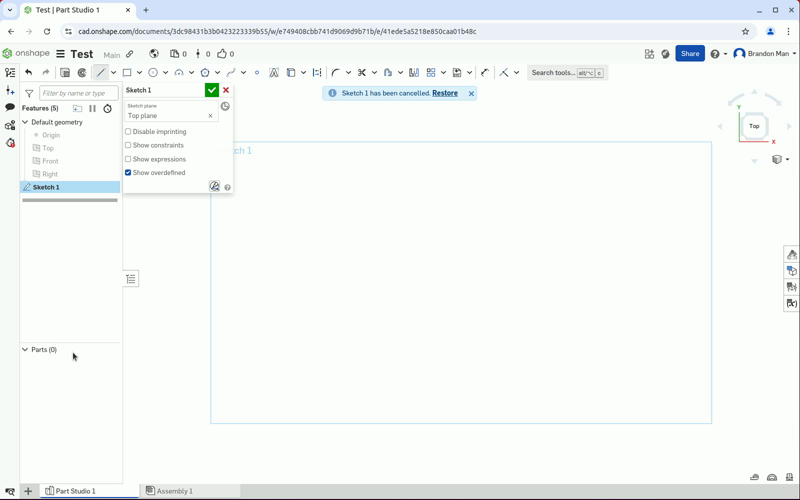
mouse_move(460, 282)
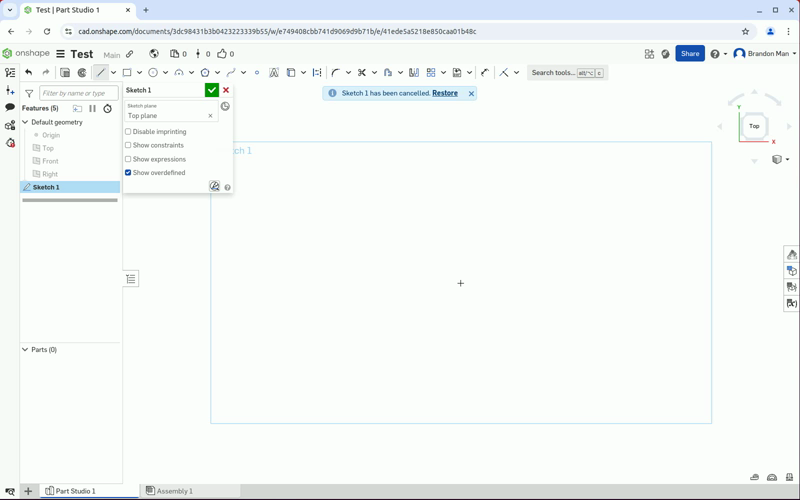
click(460, 282)
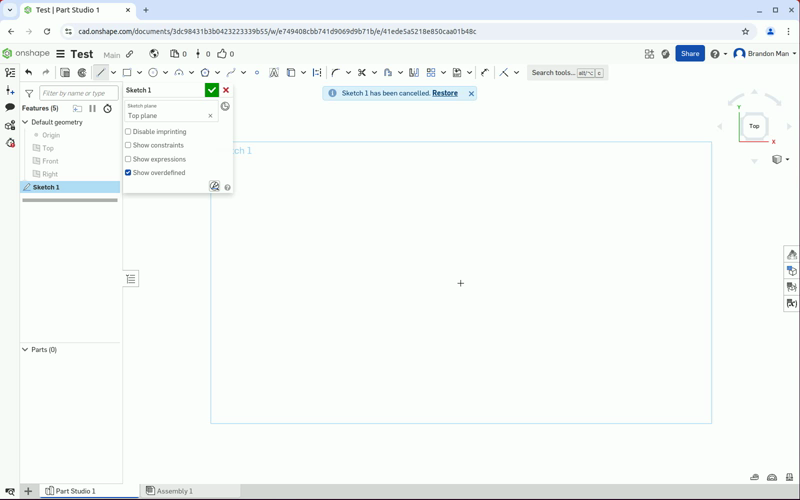
key_up(shift)
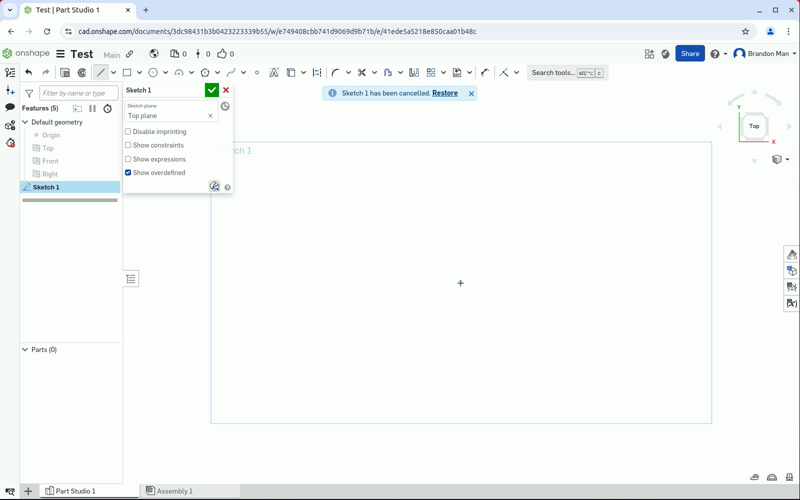
key_down(shift)
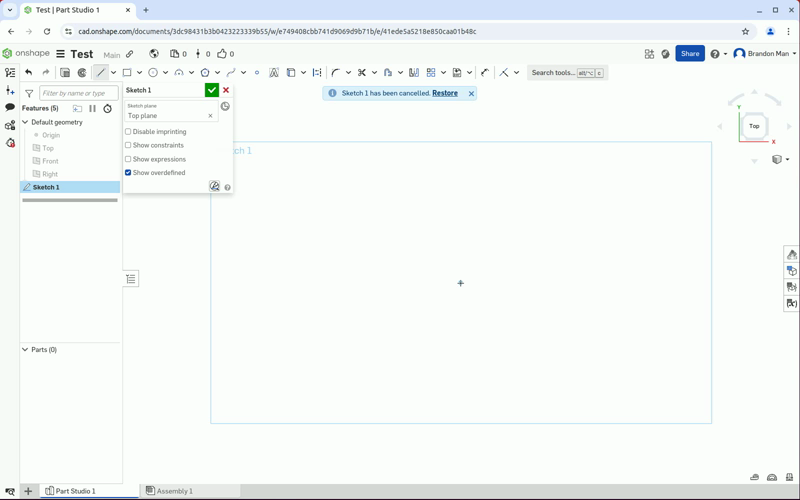
mouse_move(490, 282)
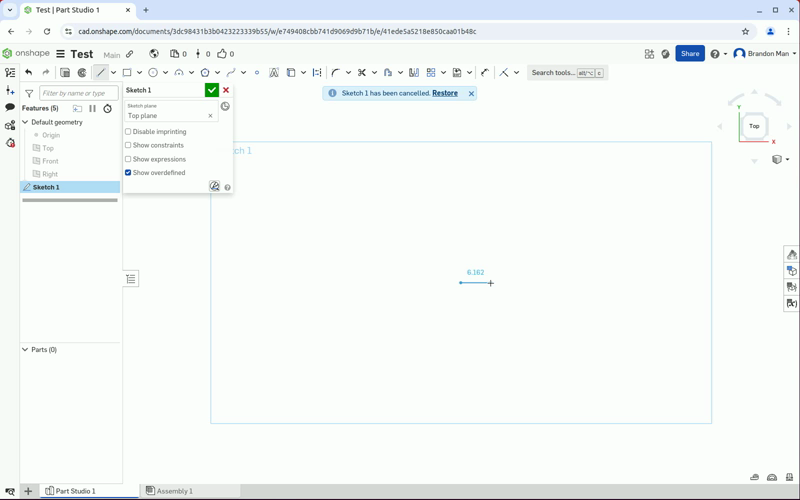
mouse_move(461, 282)
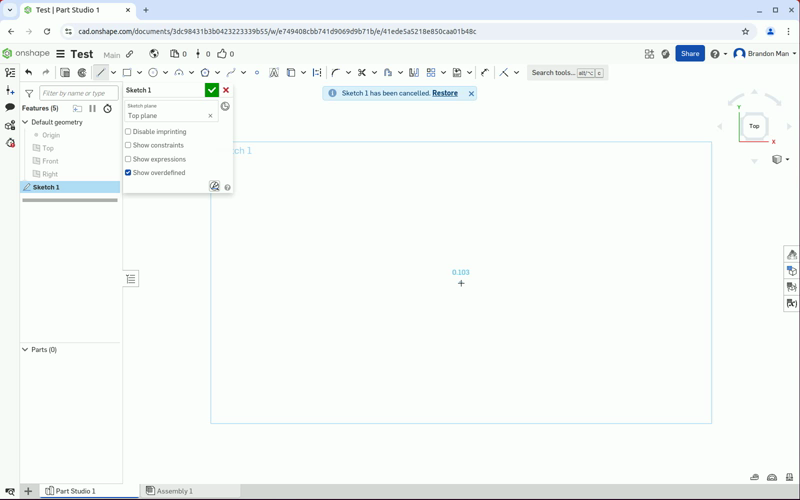
scroll(6)
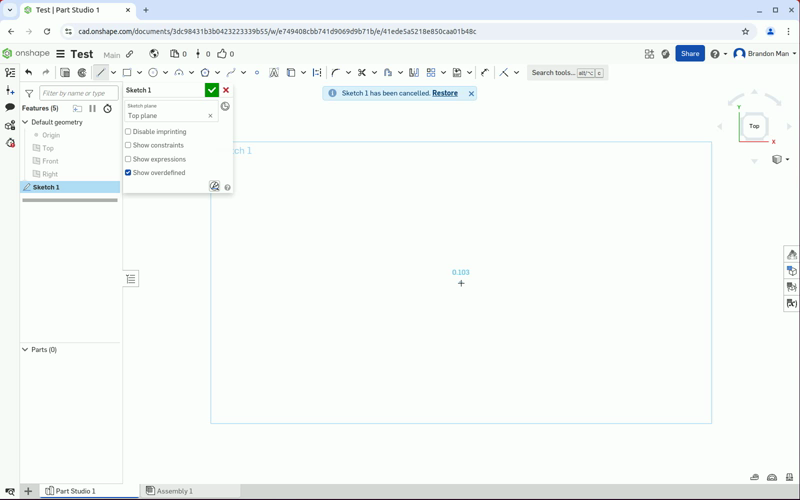
scroll(6)
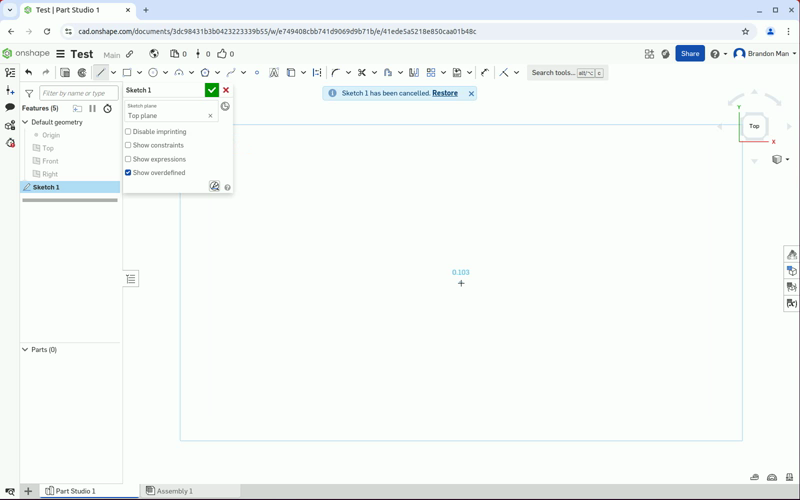
scroll(6)
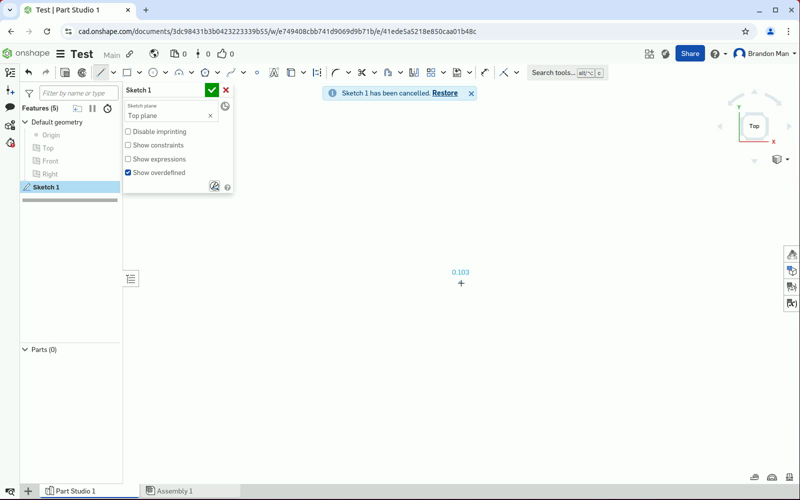
scroll(6)
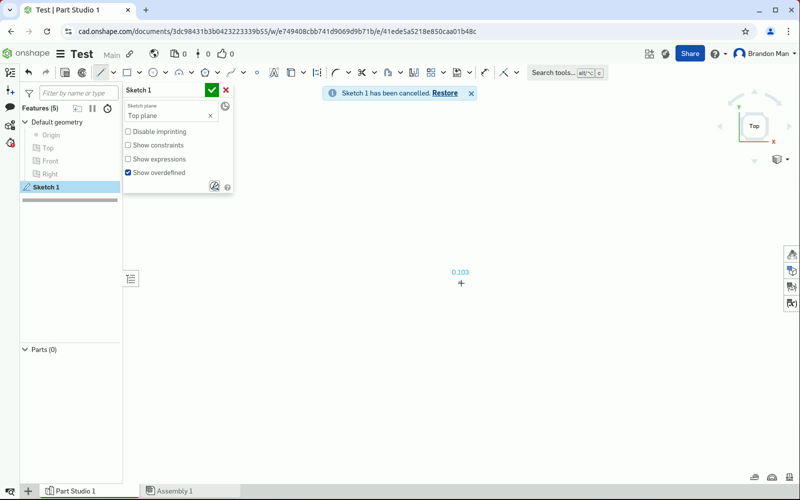
scroll(6)
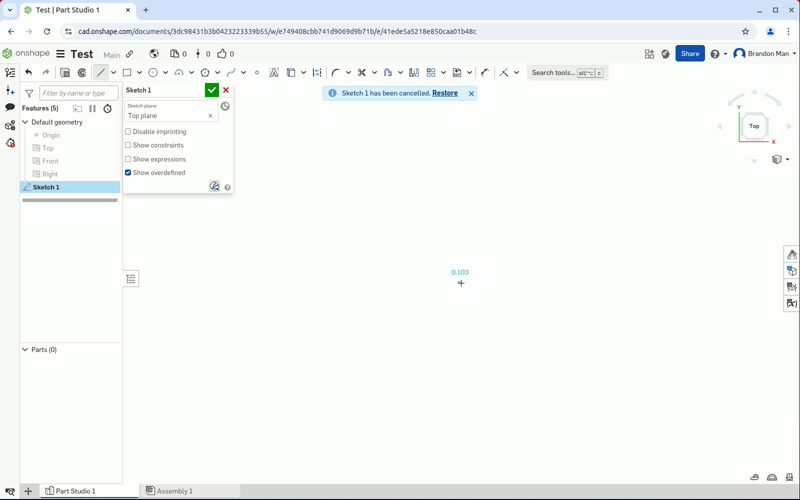
scroll(6)
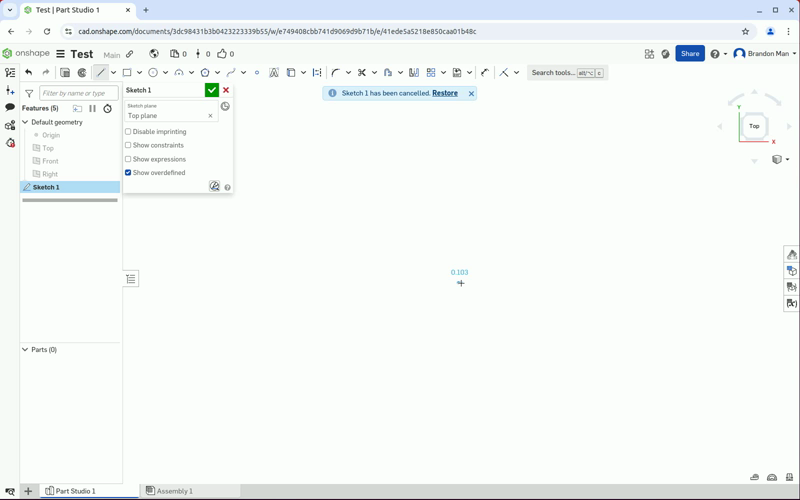
scroll(6)
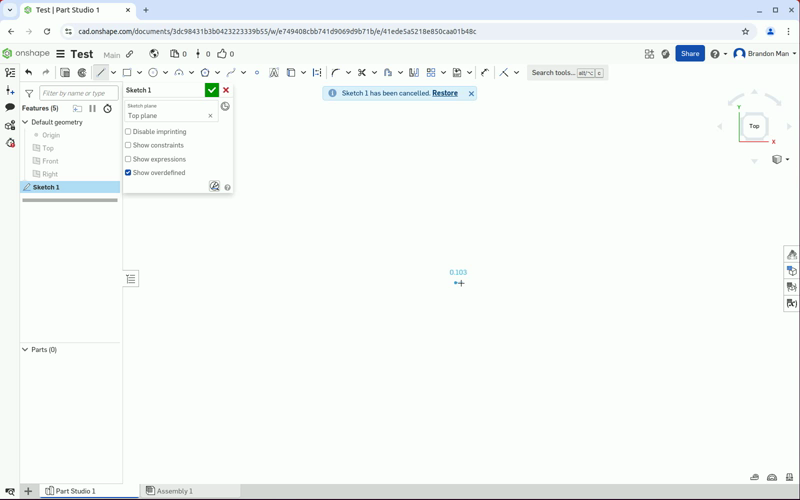
click(461, 282)
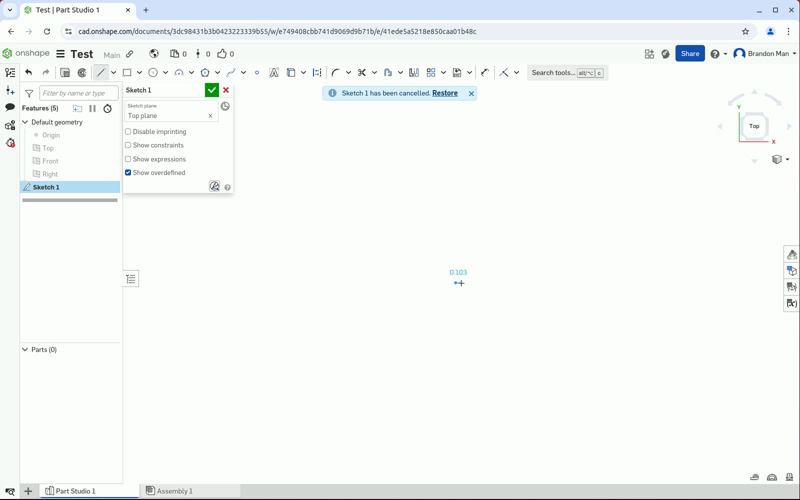
scroll(-6)
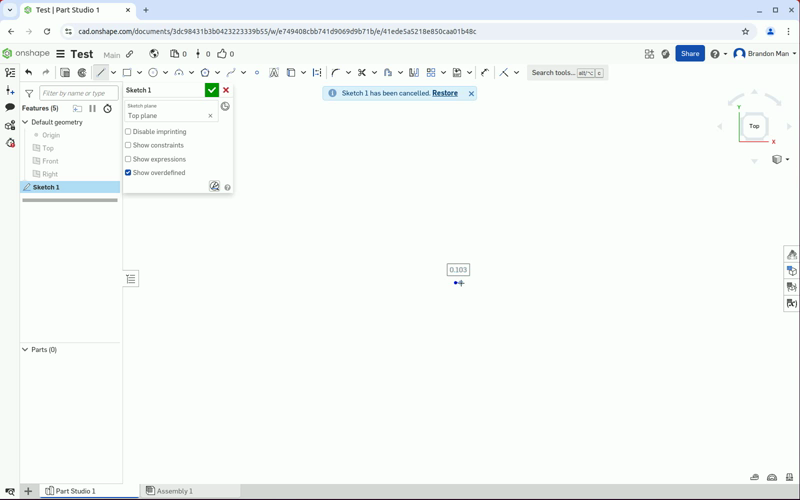
scroll(-6)
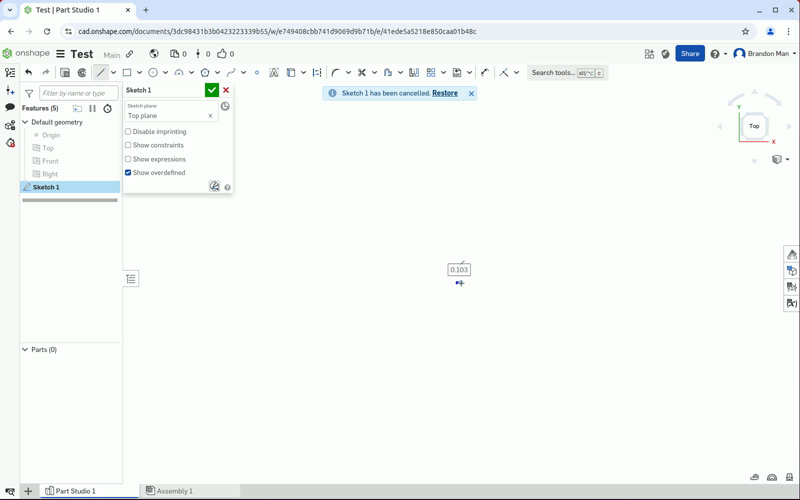
scroll(-6)
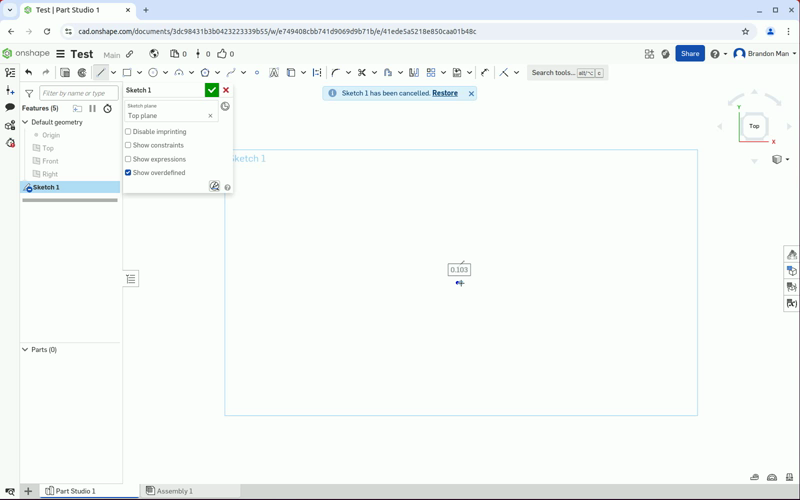
scroll(-6)
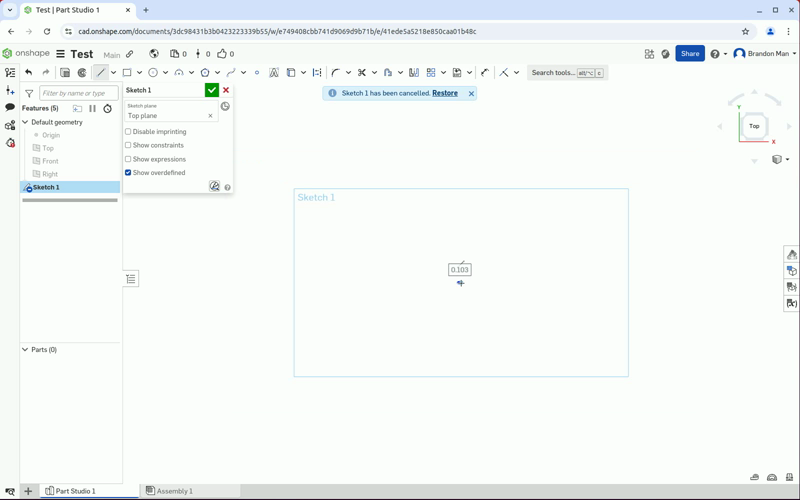
scroll(-6)
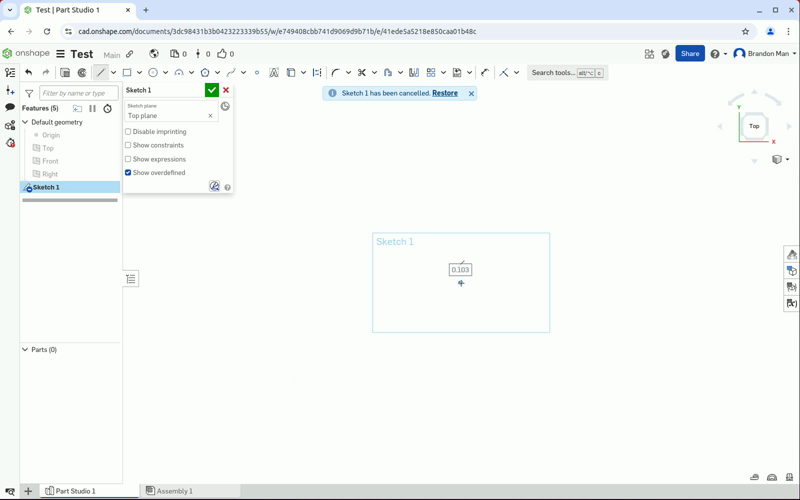
scroll(-6)
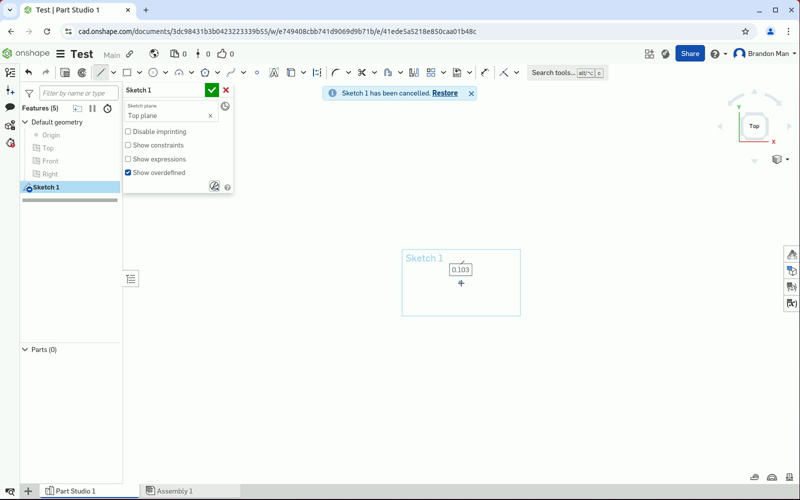
scroll(-6)
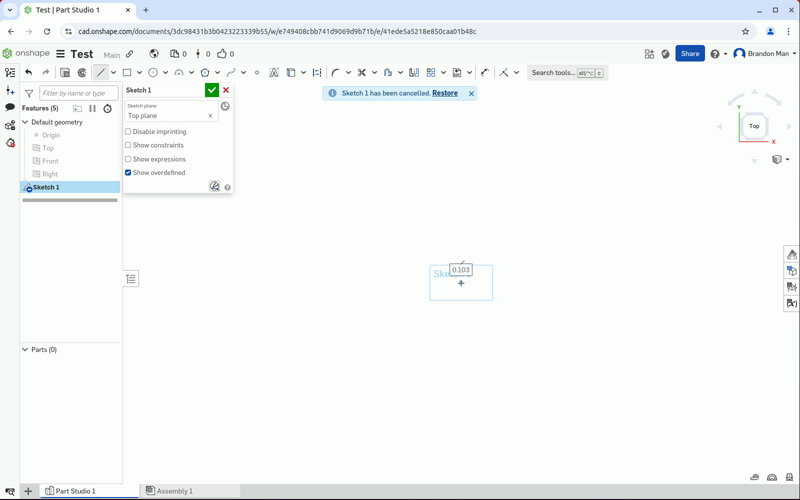
key_up(shift)
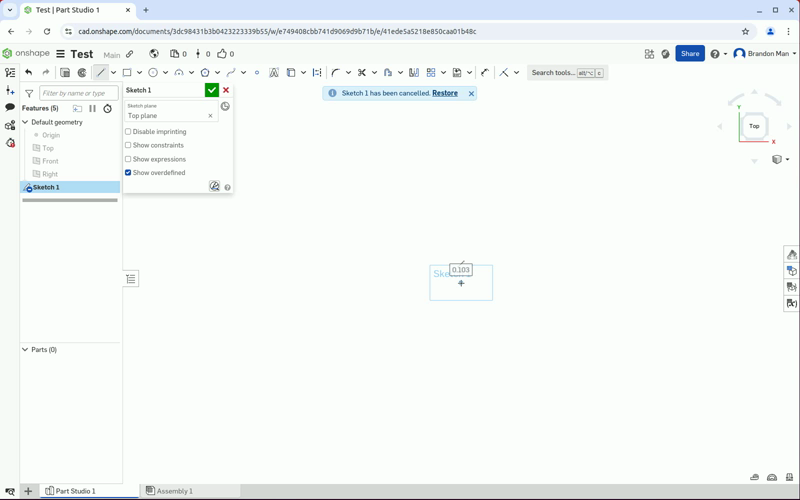
key_down(shift)
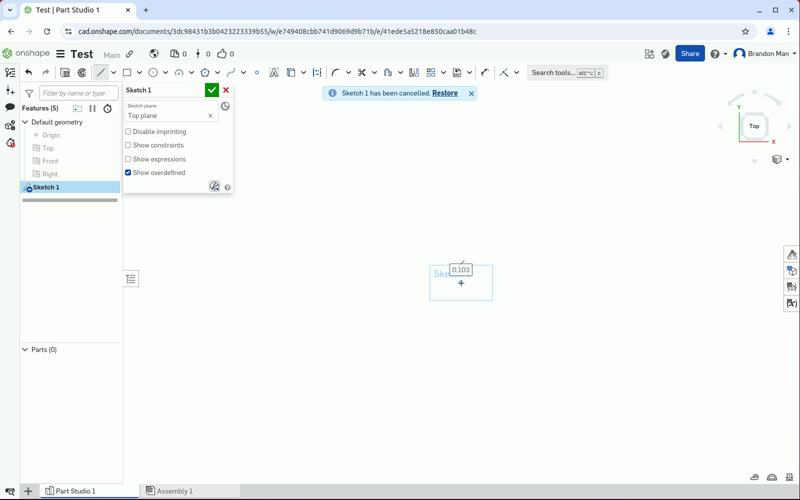
mouse_move(491, 282)
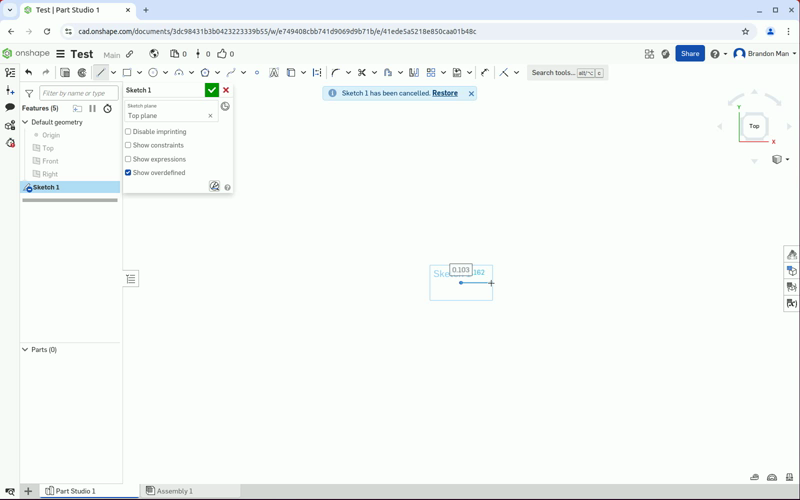
mouse_move(461, 280)
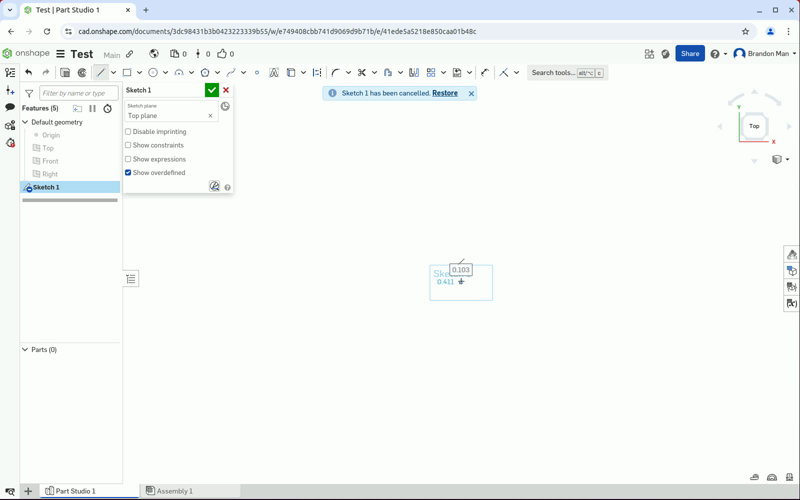
scroll(6)
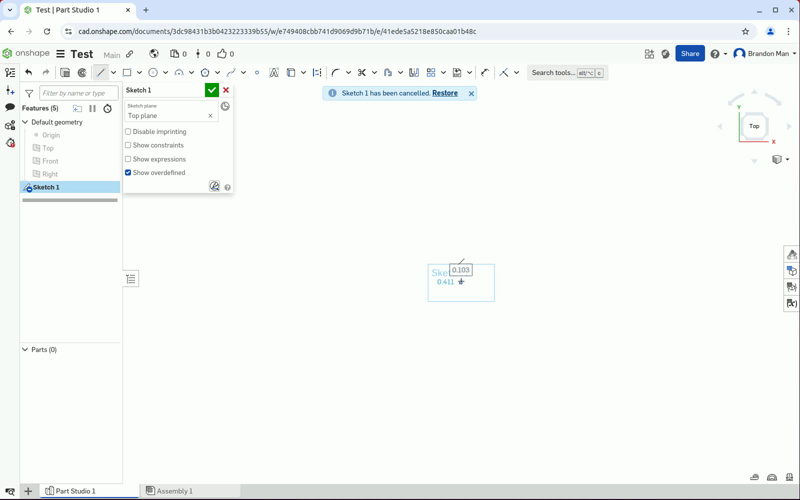
scroll(6)
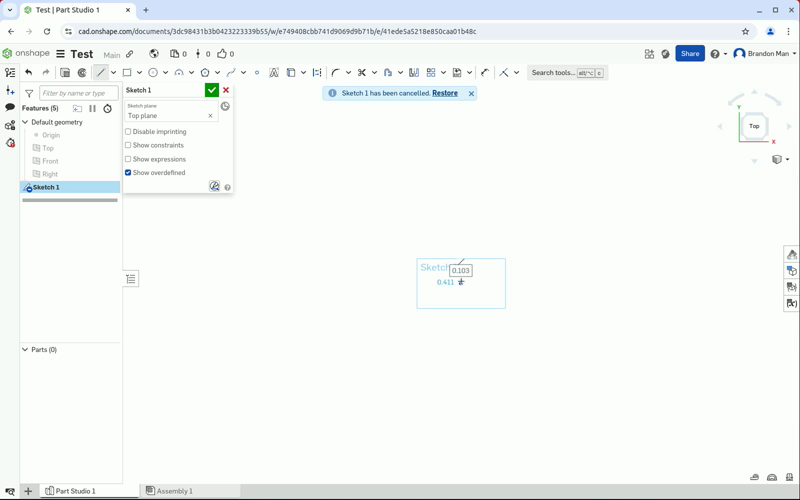
scroll(6)
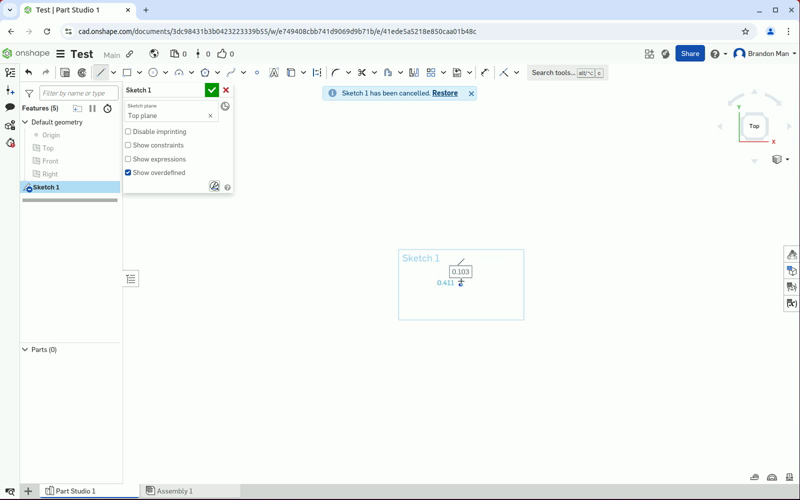
scroll(6)
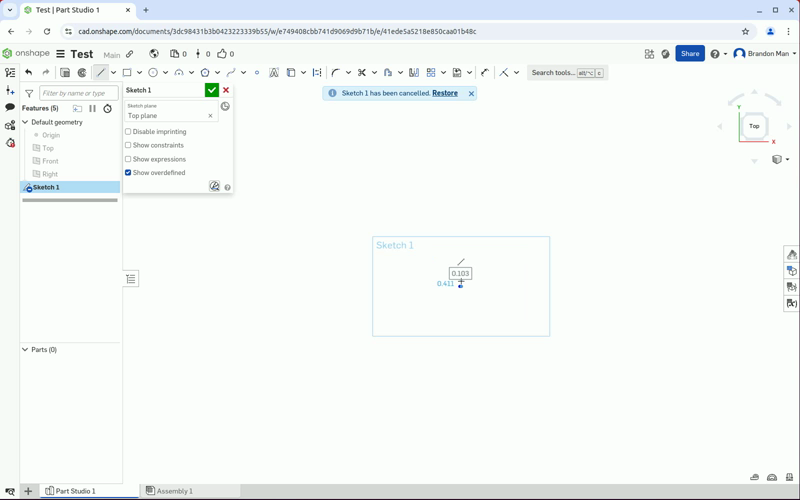
scroll(6)
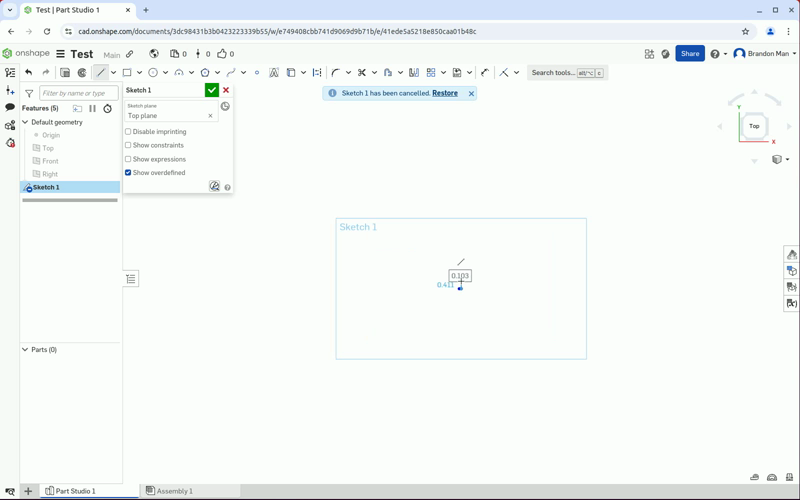
scroll(6)
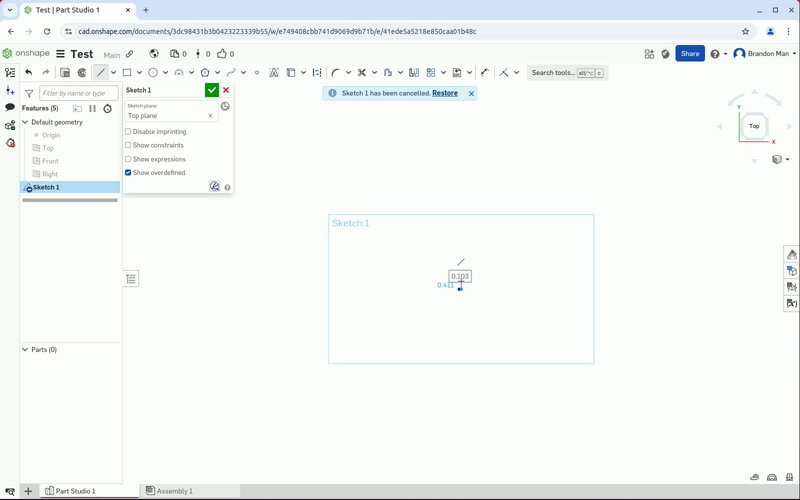
scroll(6)
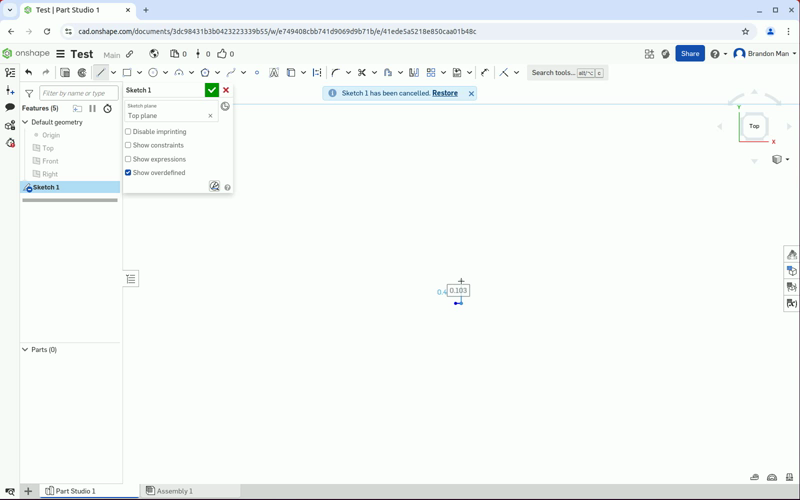
click(461, 280)
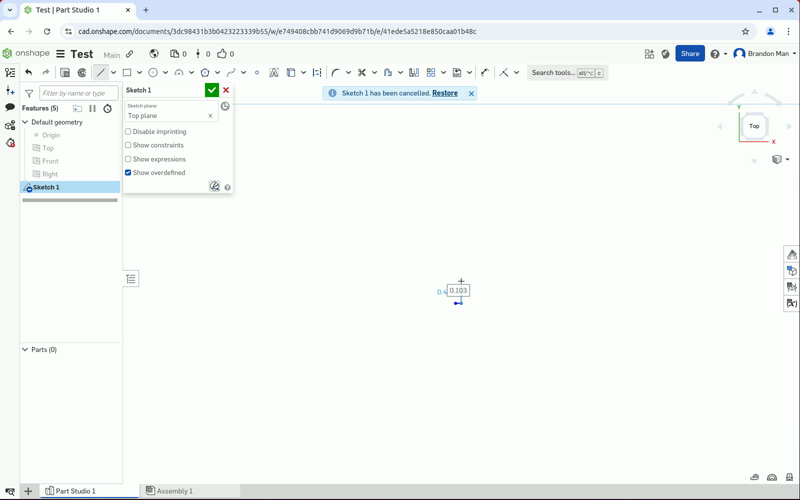
scroll(-6)
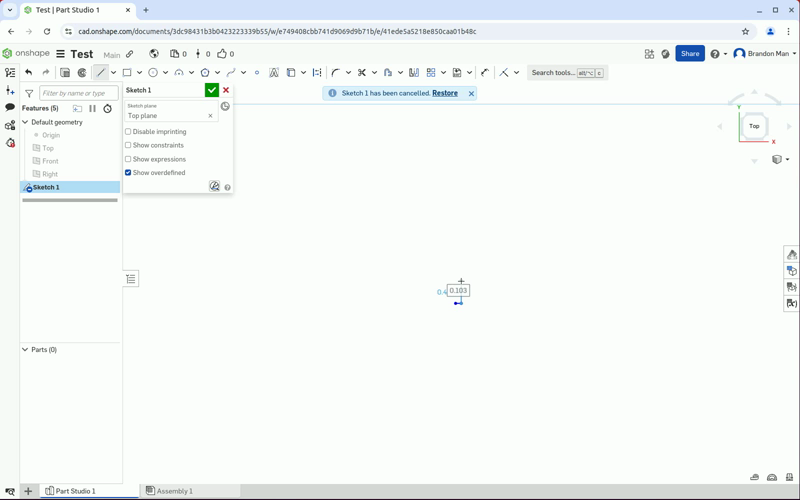
scroll(-6)
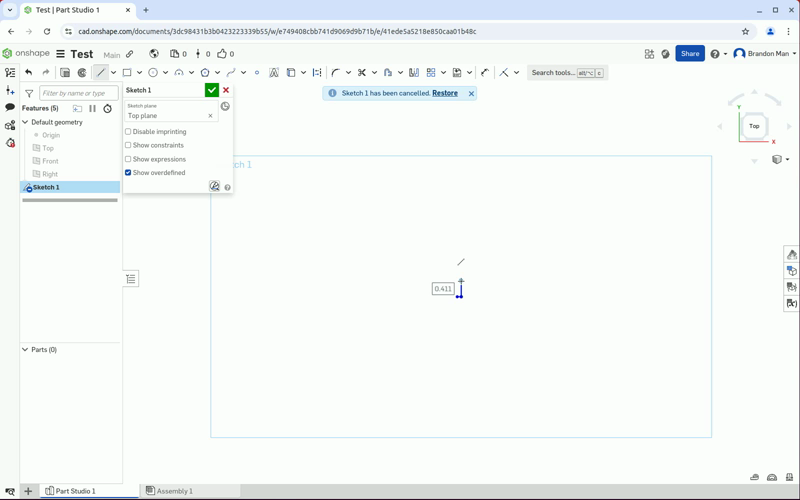
scroll(-6)
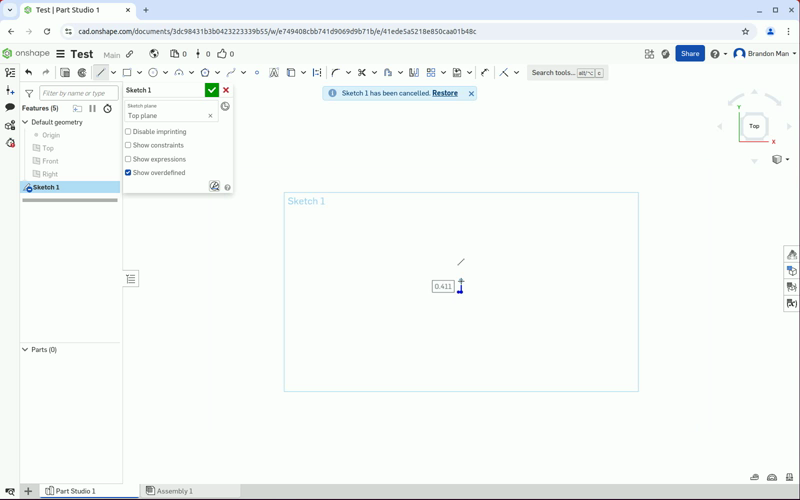
scroll(-6)
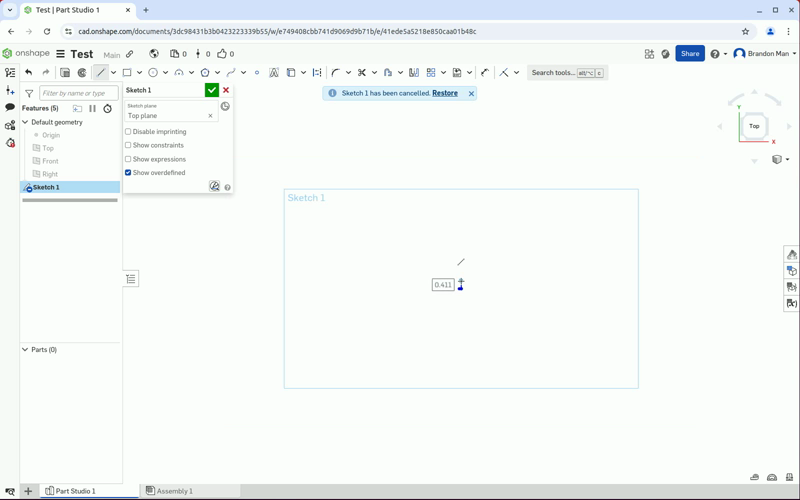
scroll(-6)
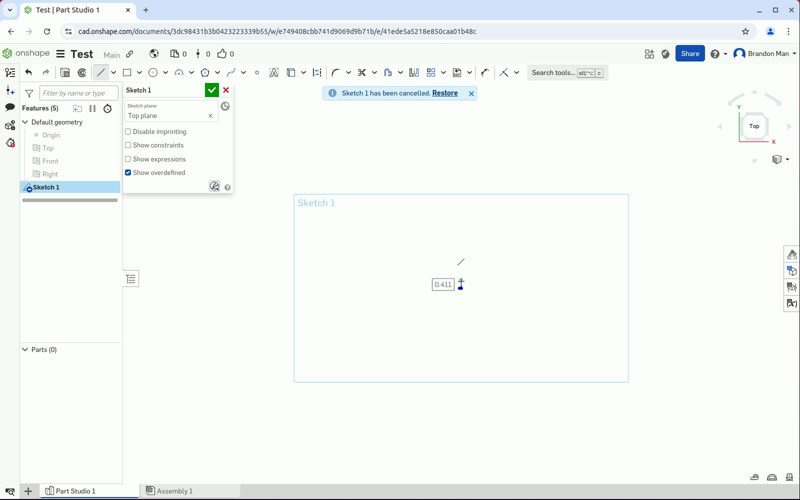
scroll(-6)
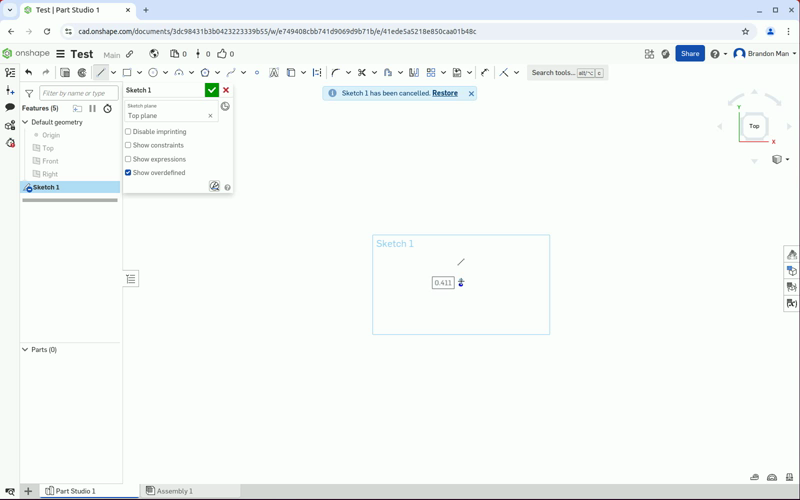
scroll(-6)
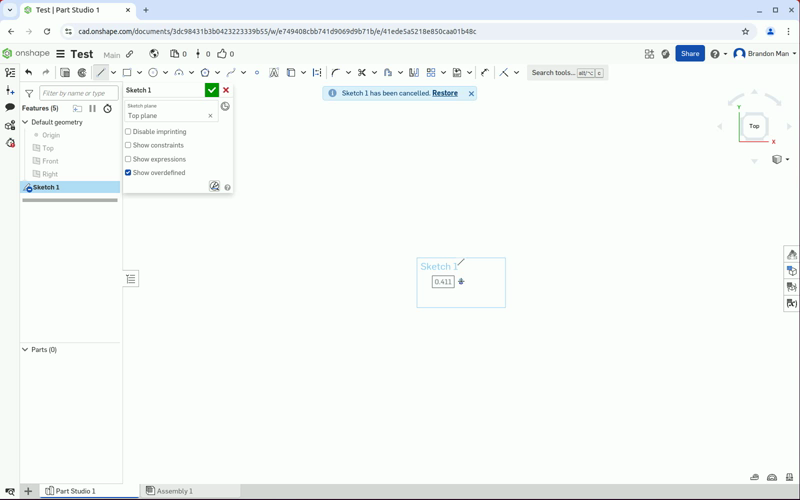
key_up(shift)
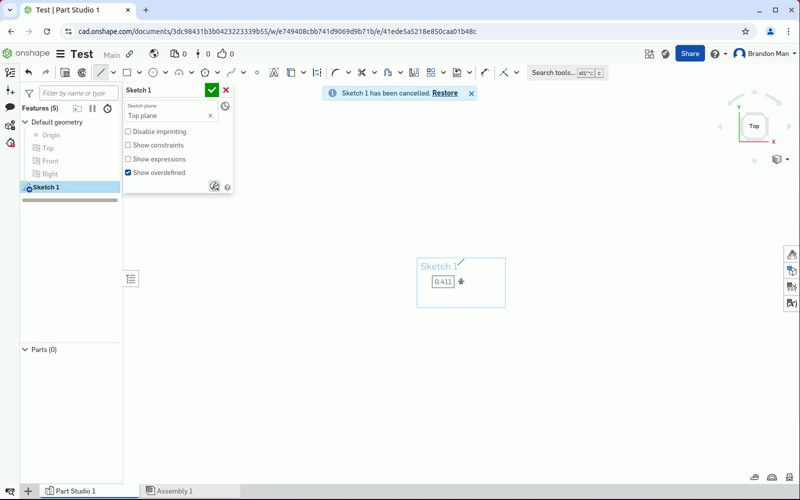
key_down(shift)
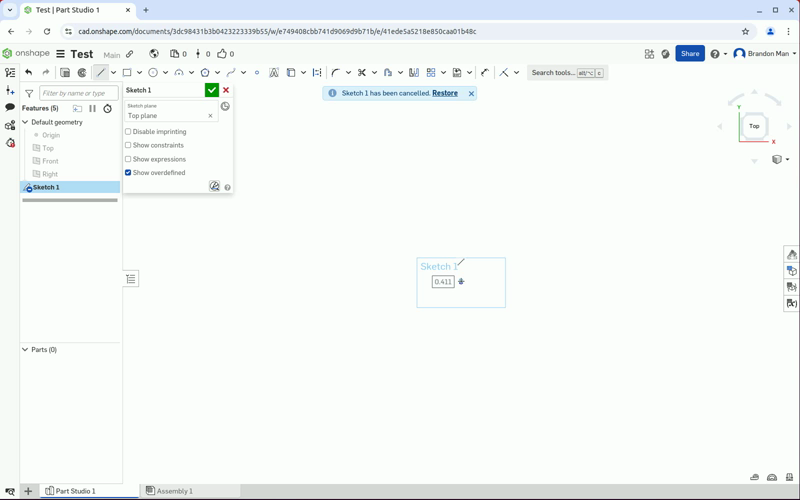
mouse_move(491, 280)
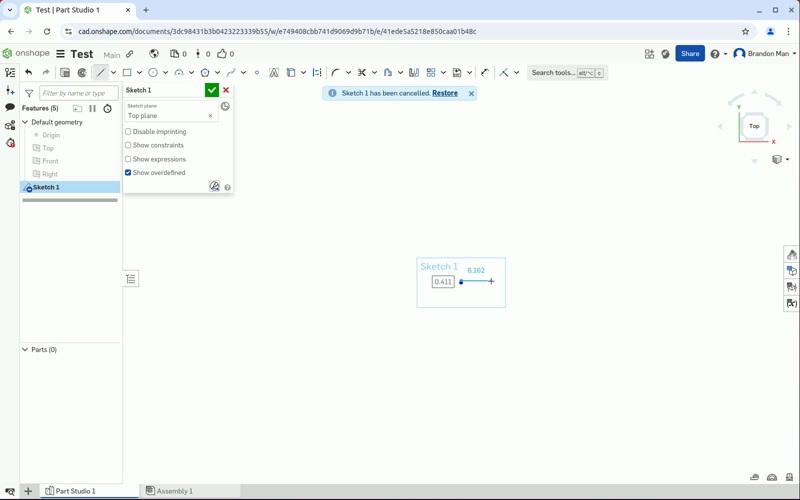
mouse_move(460, 280)
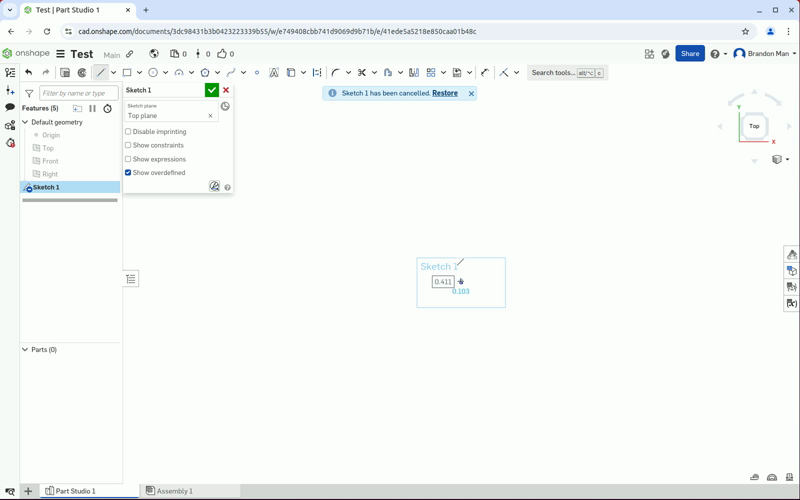
scroll(6)
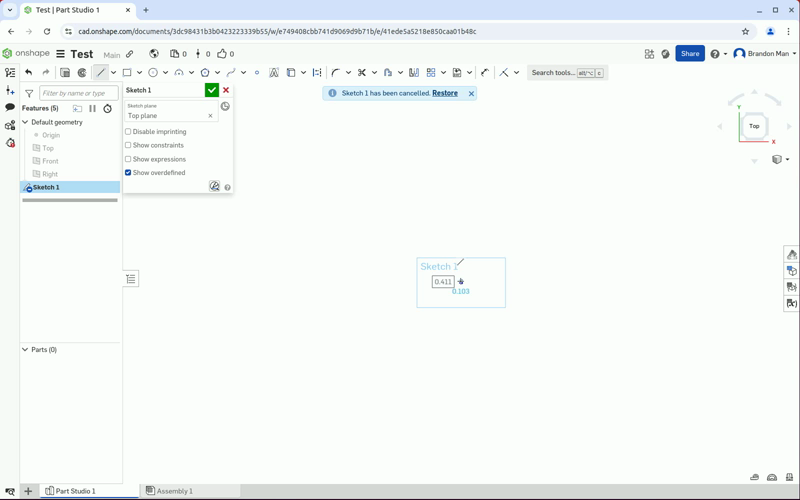
scroll(6)
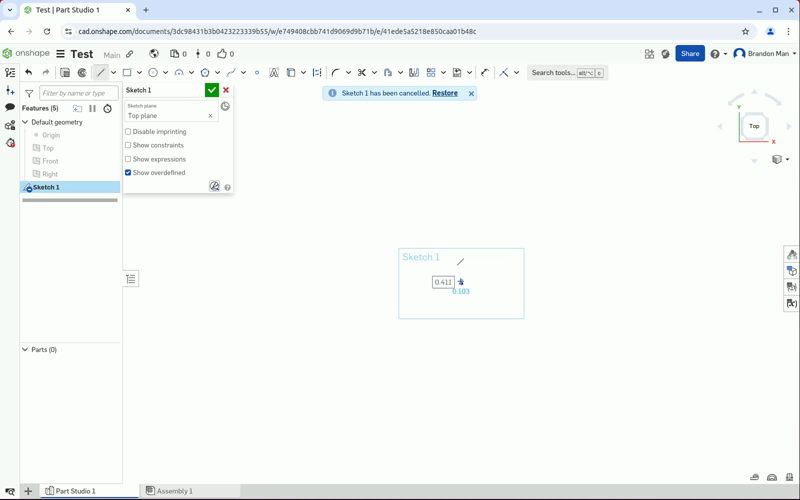
scroll(6)
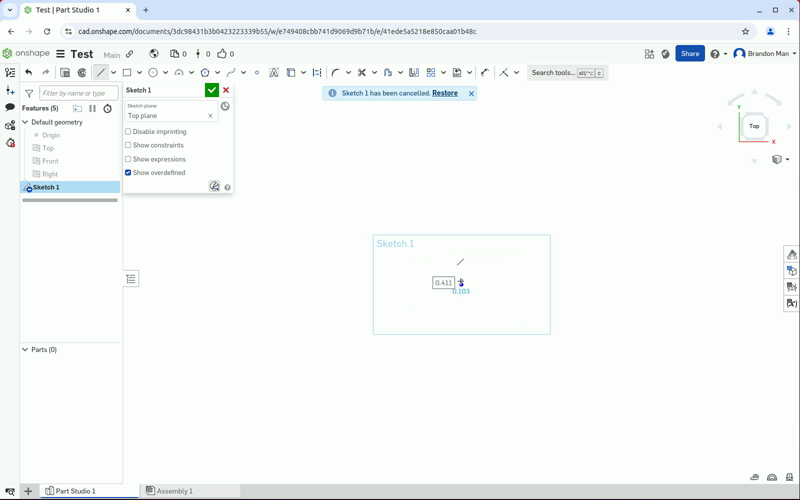
scroll(6)
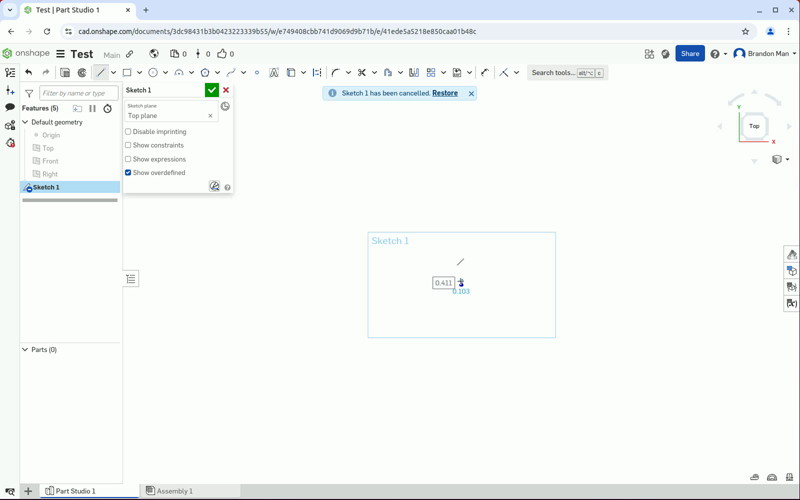
scroll(6)
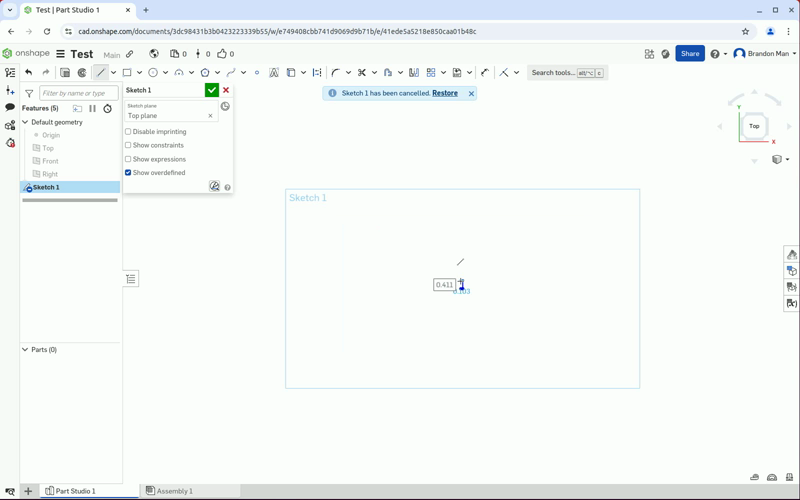
scroll(6)
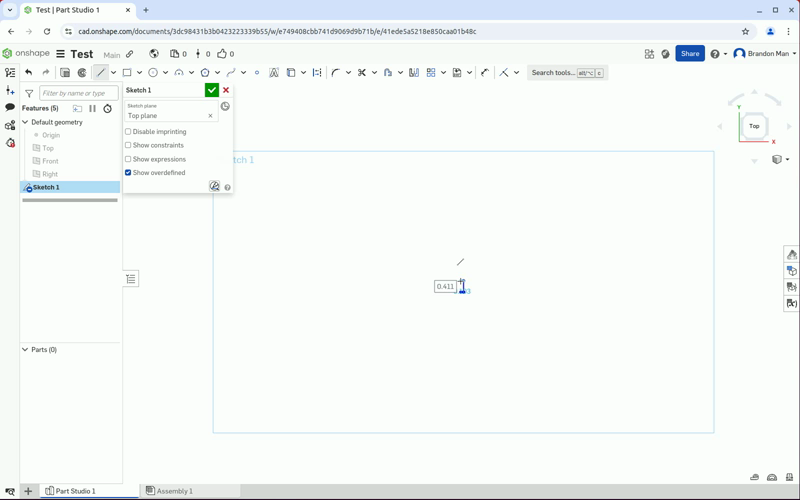
scroll(6)
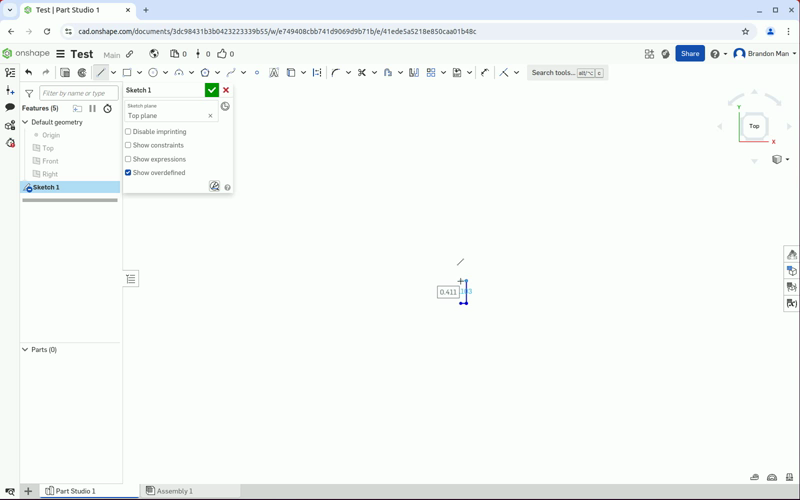
click(460, 280)
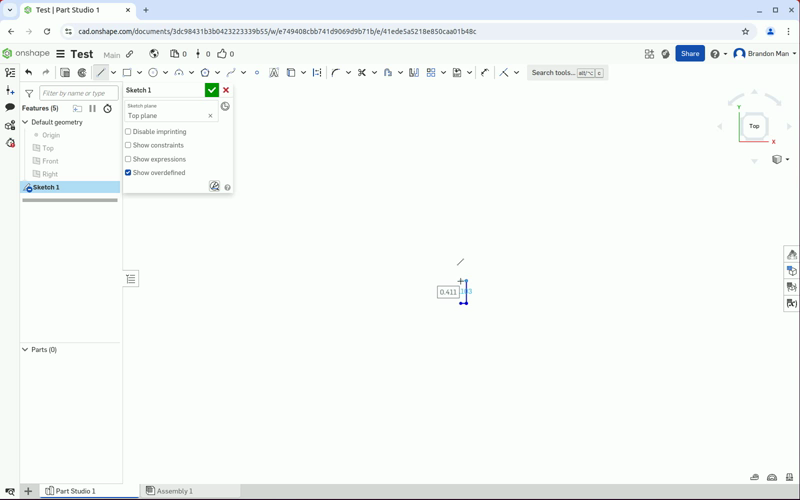
scroll(-6)
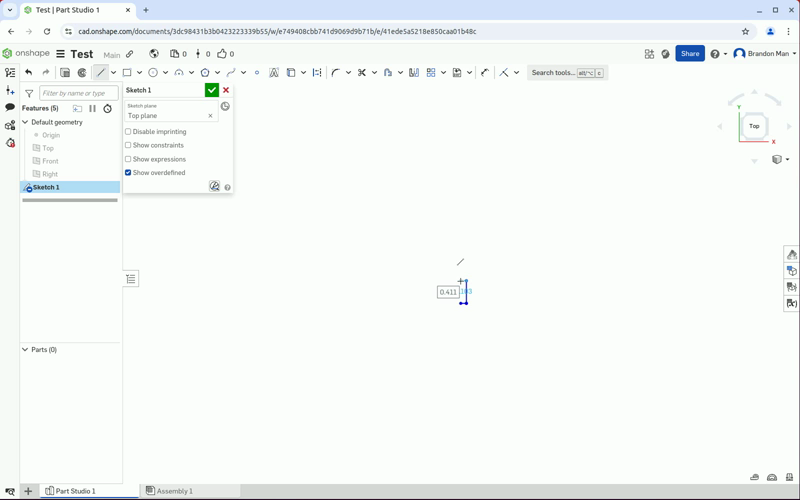
scroll(-6)
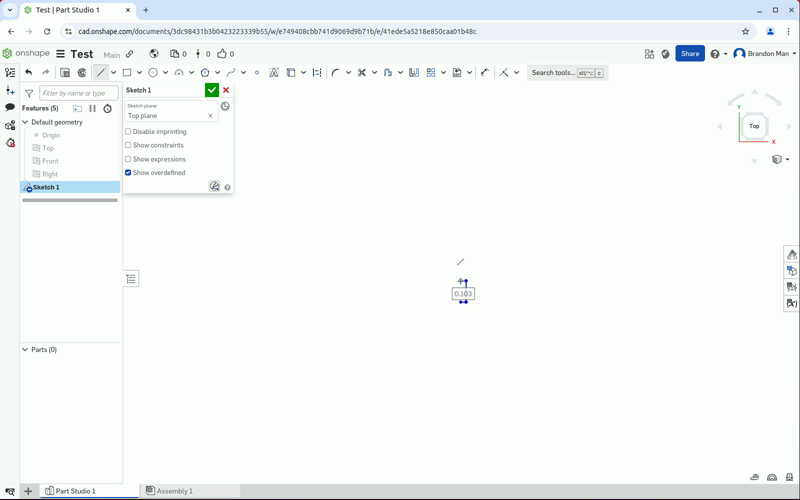
scroll(-6)
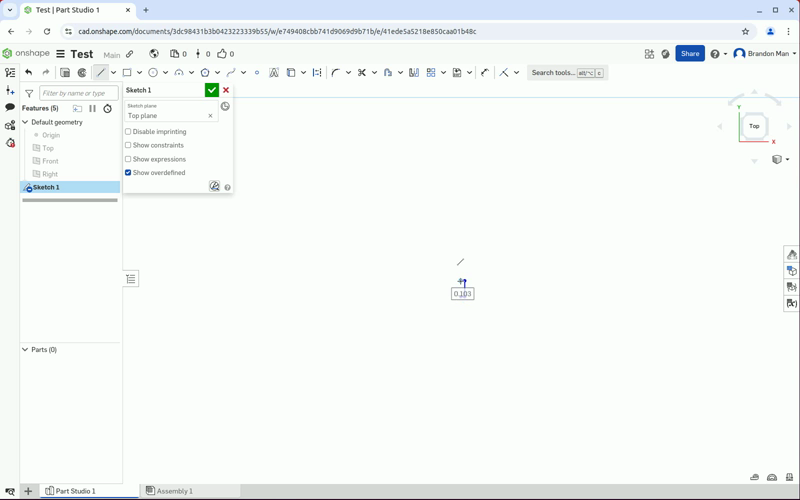
scroll(-6)
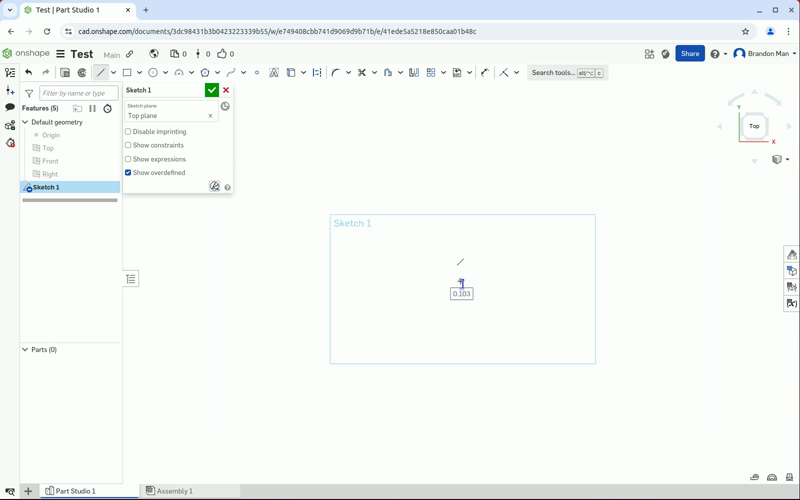
scroll(-6)
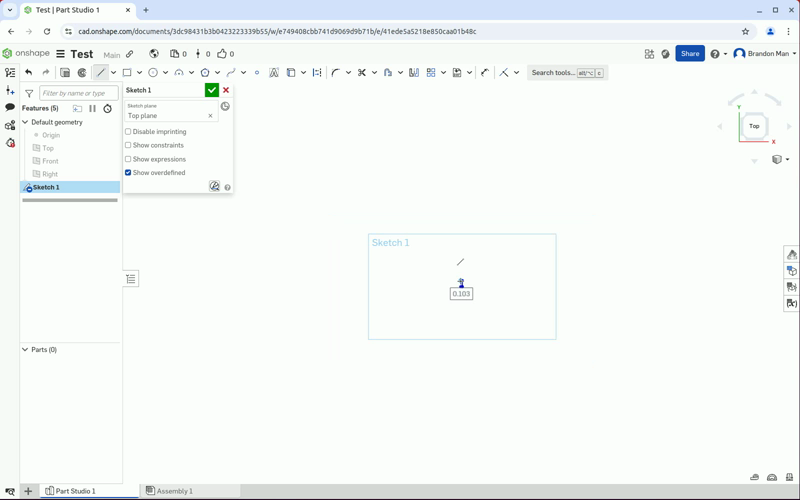
scroll(-6)
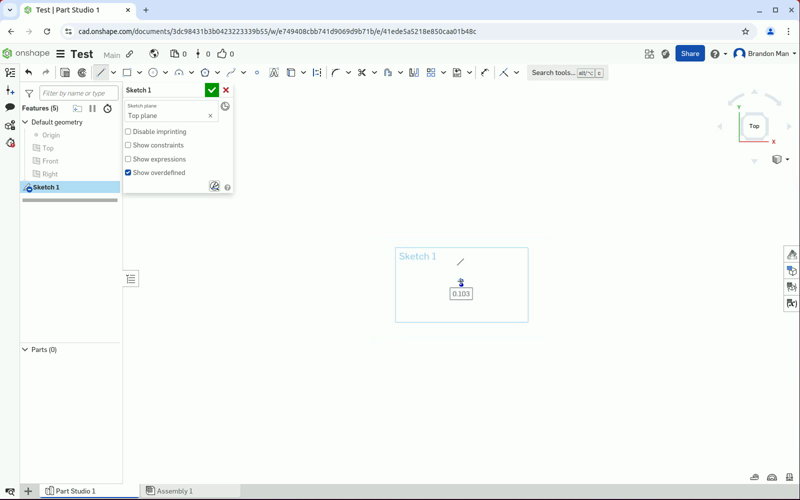
scroll(-6)
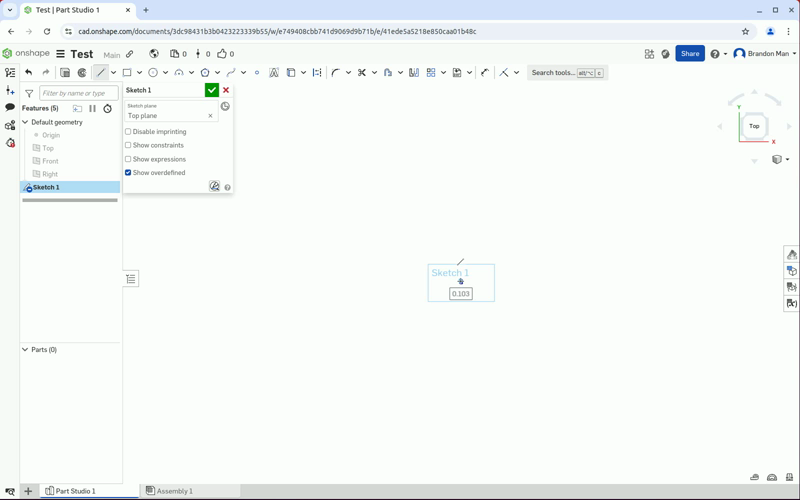
key_up(shift)
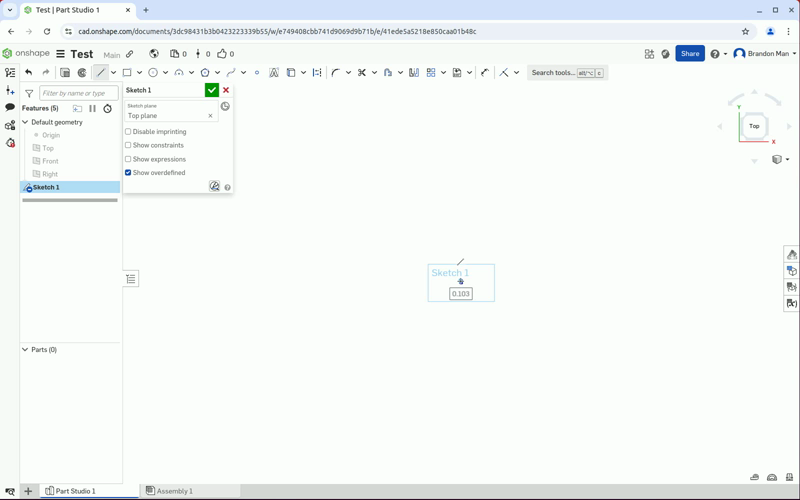
mouse_move(490, 280)
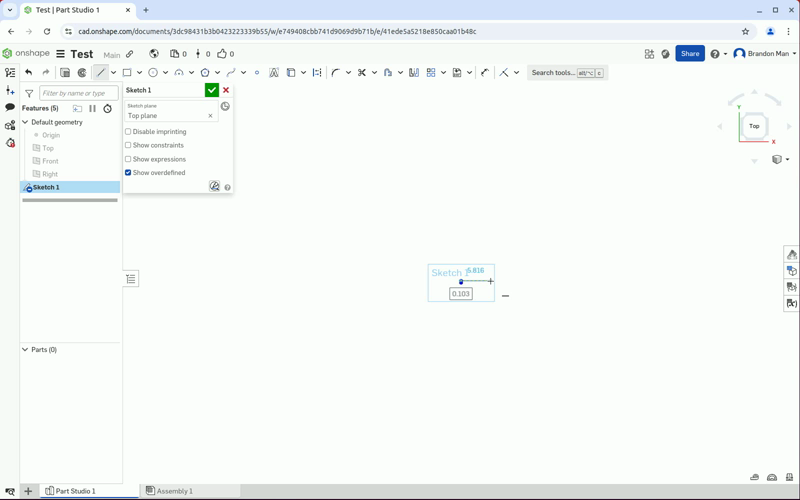
key_down(shift)
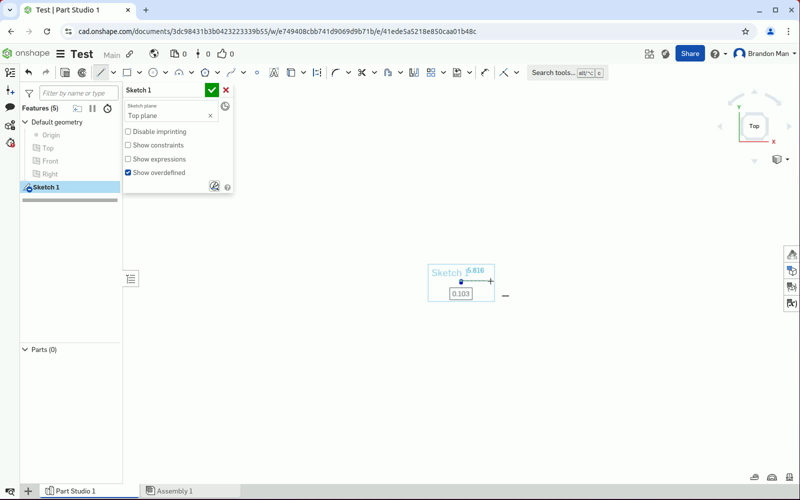
mouse_move(460, 282)
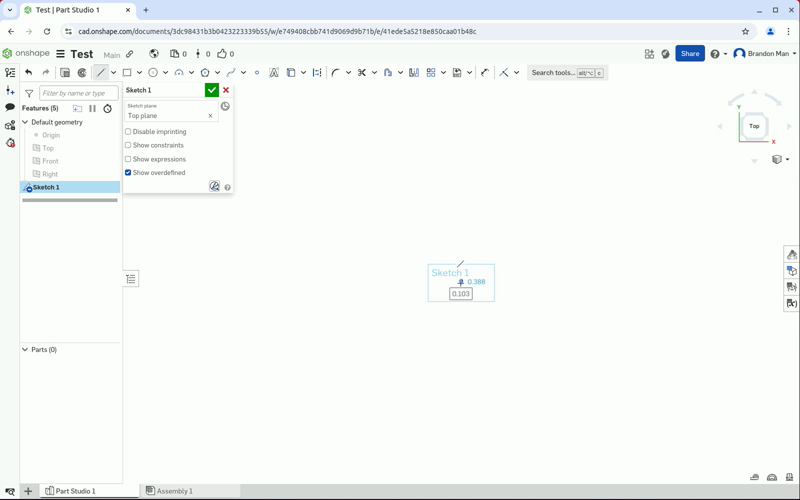
scroll(6)
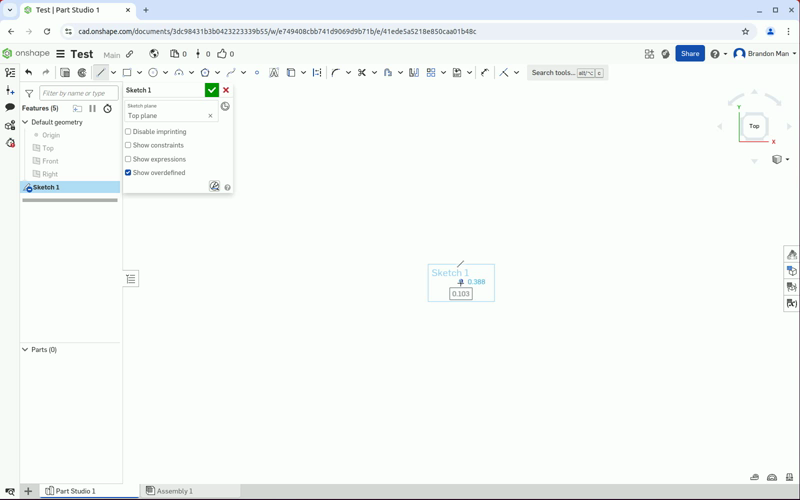
scroll(6)
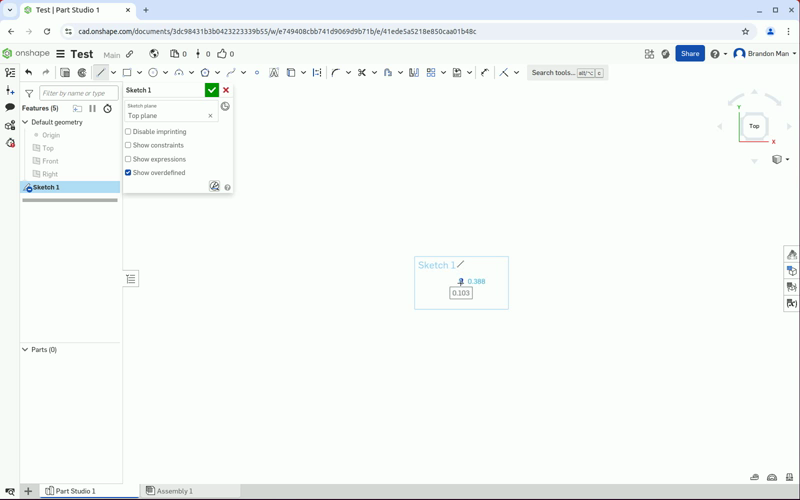
scroll(6)
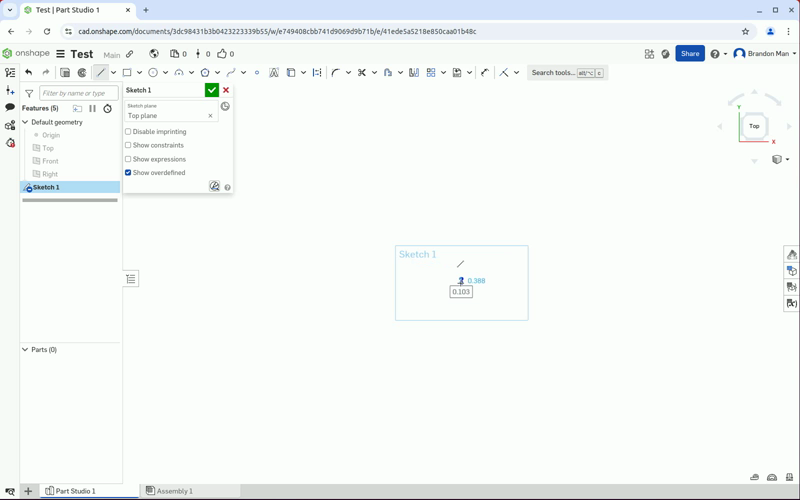
scroll(6)
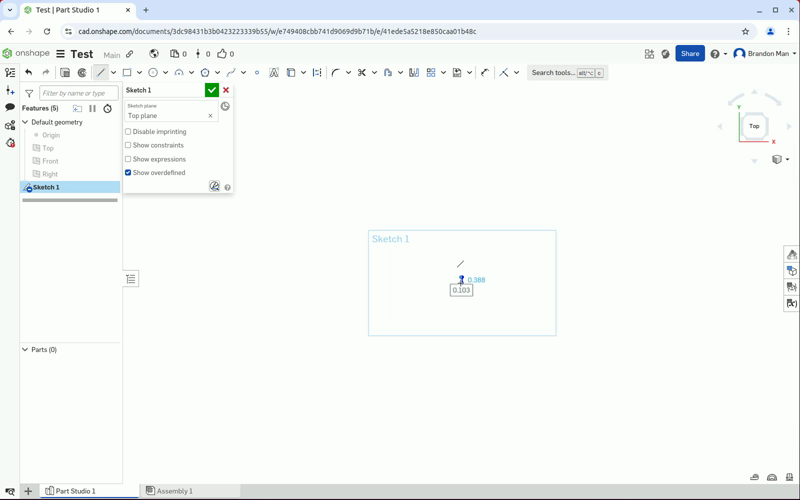
scroll(6)
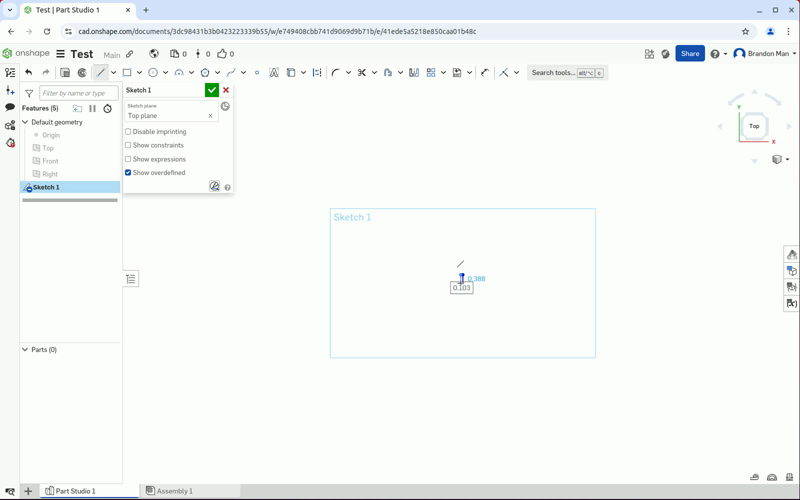
scroll(6)
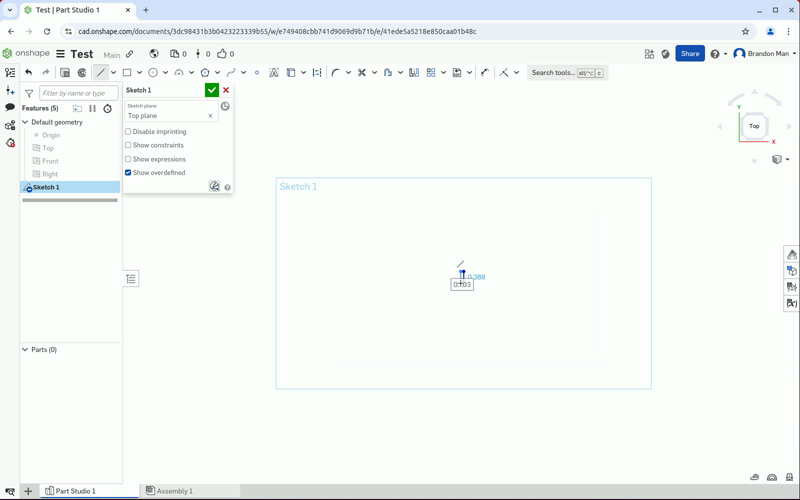
scroll(6)
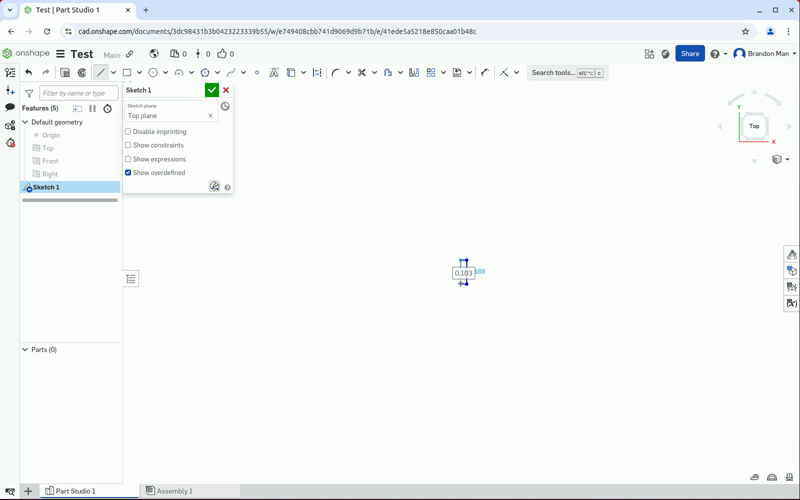
key_up(shift)
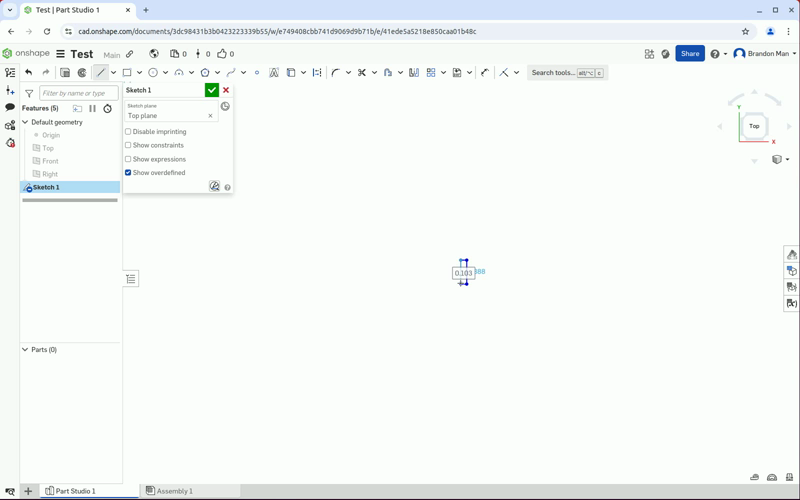
click(460, 282)
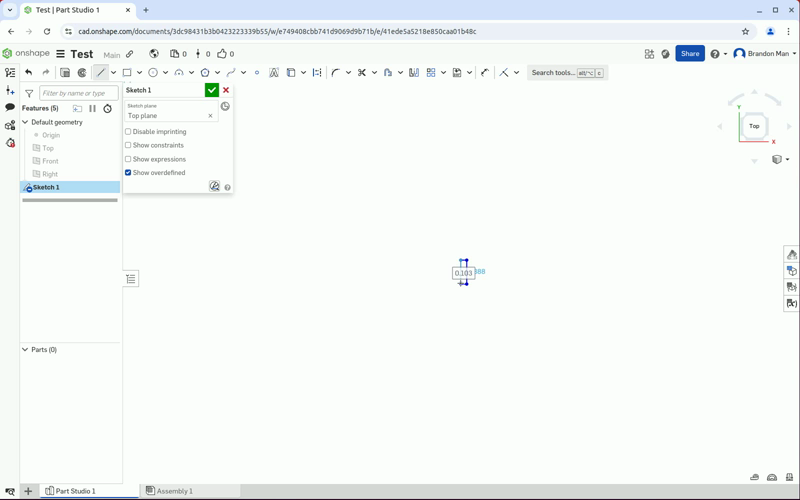
scroll(-6)
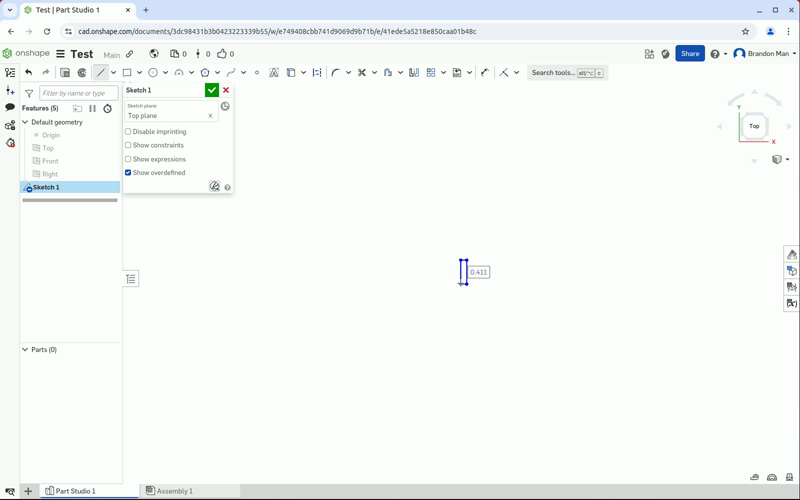
scroll(-6)
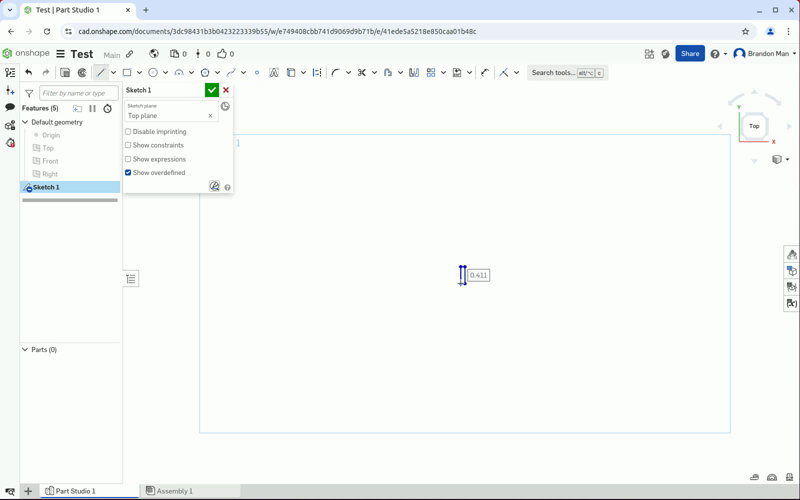
scroll(-6)
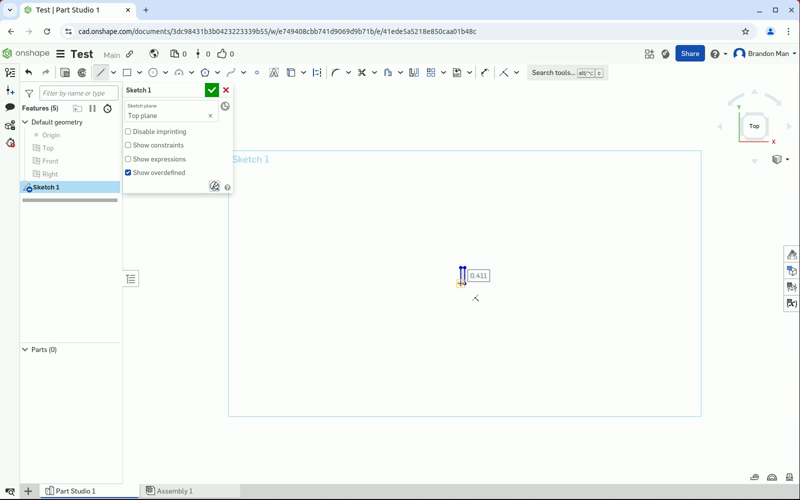
scroll(-6)
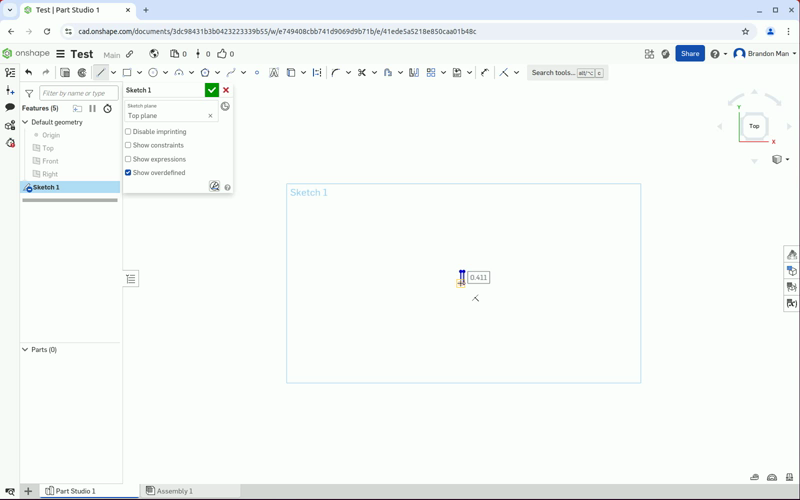
scroll(-6)
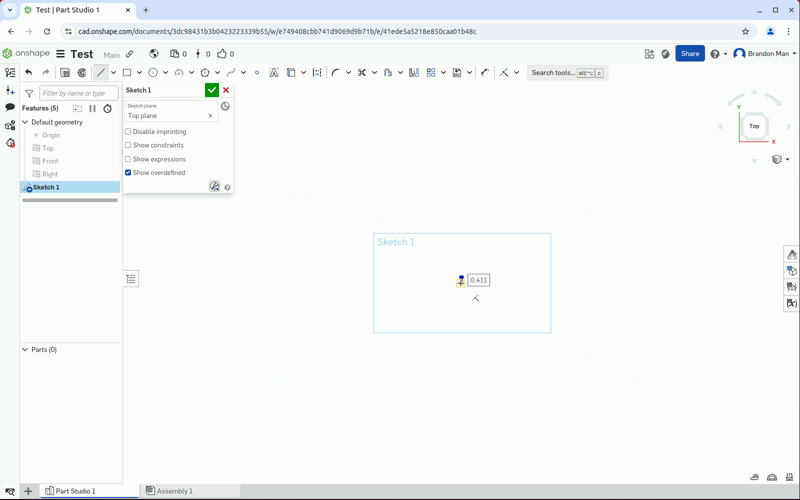
scroll(-6)
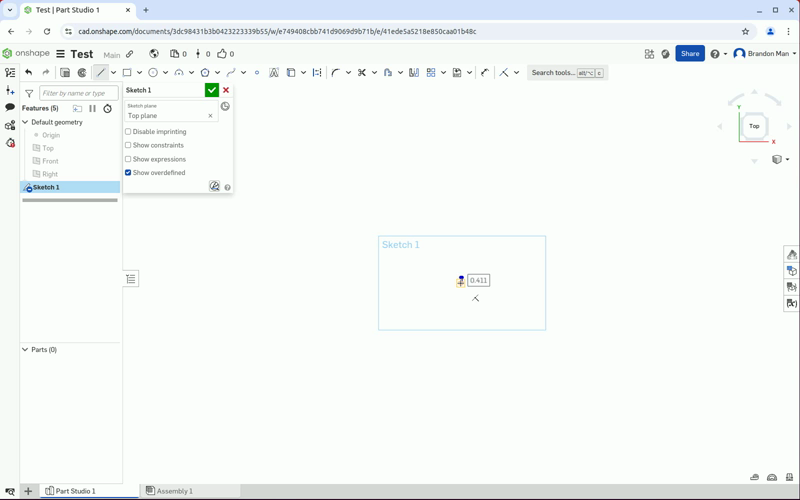
scroll(-6)
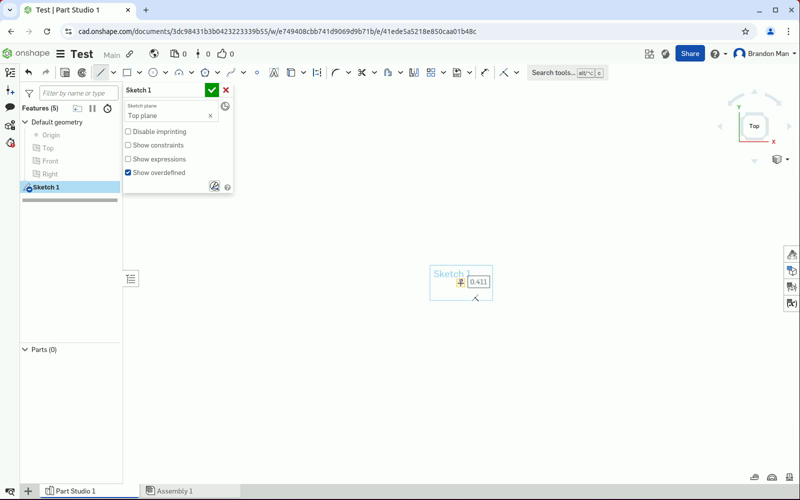
key(esc)
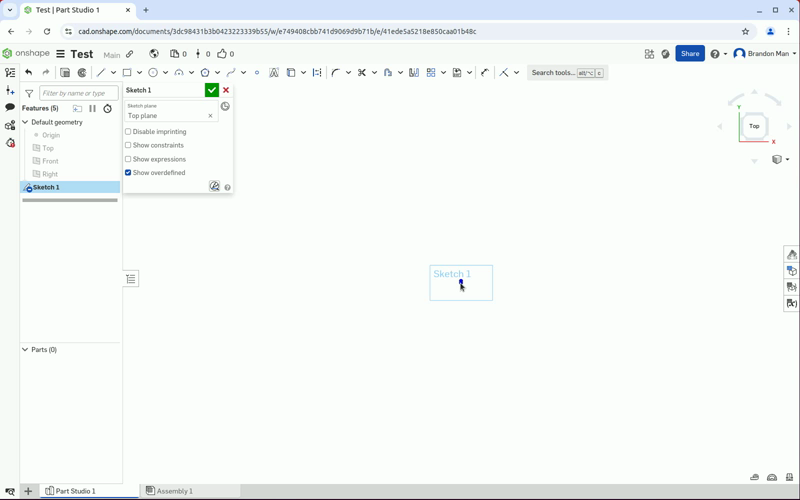
mouse_move(461, 281)
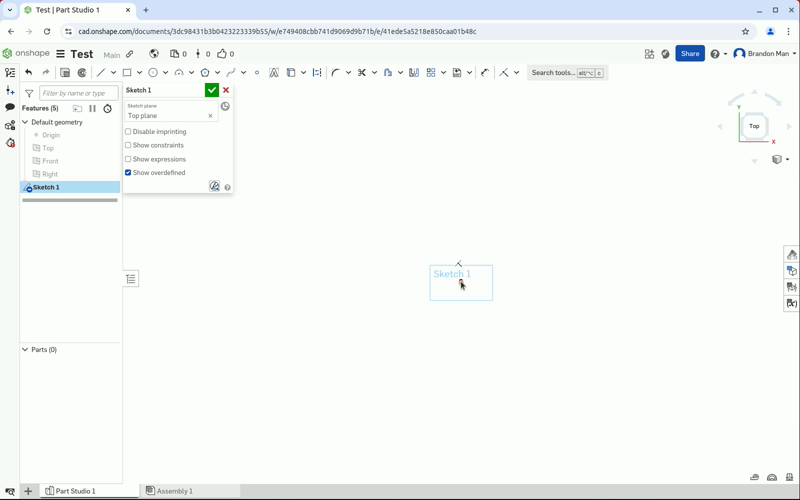
scroll(6)
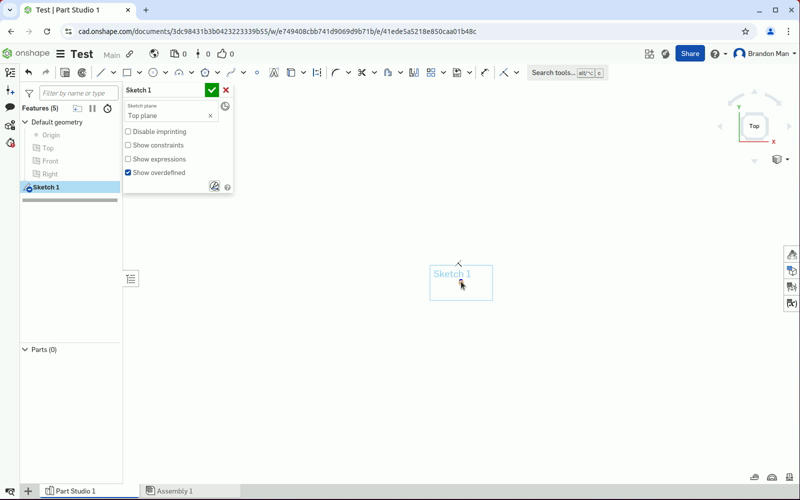
scroll(6)
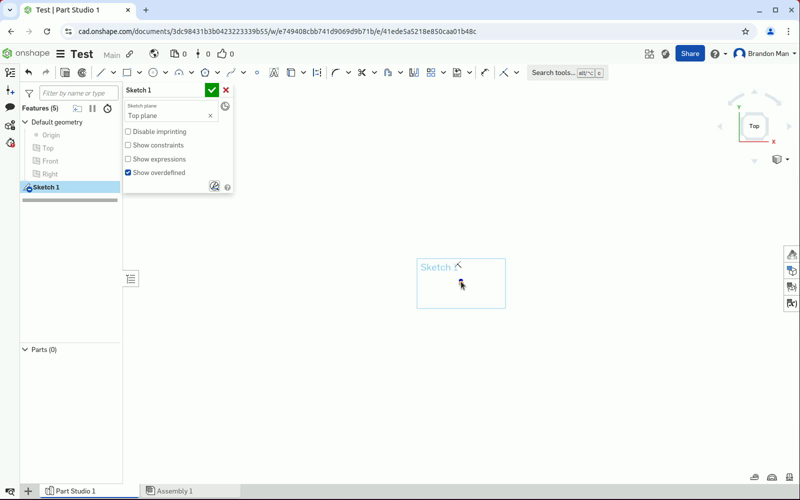
scroll(6)
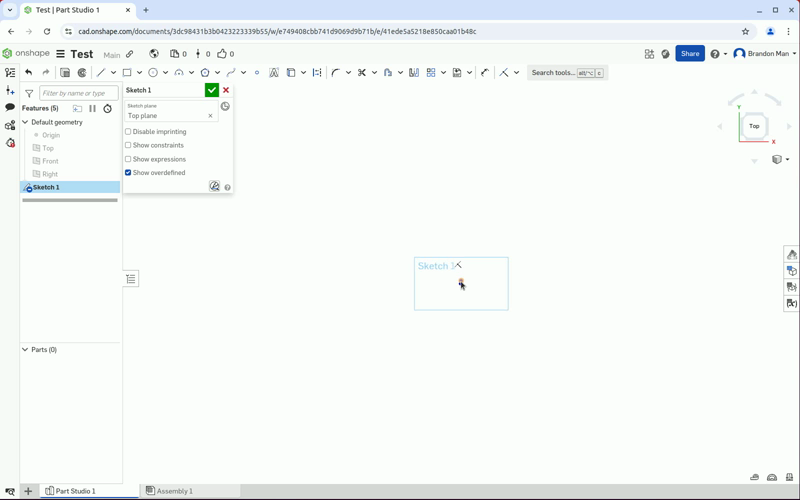
scroll(6)
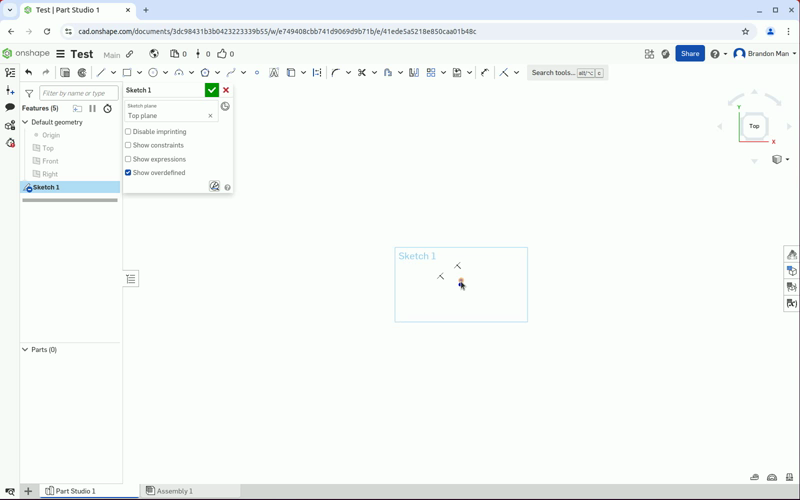
scroll(6)
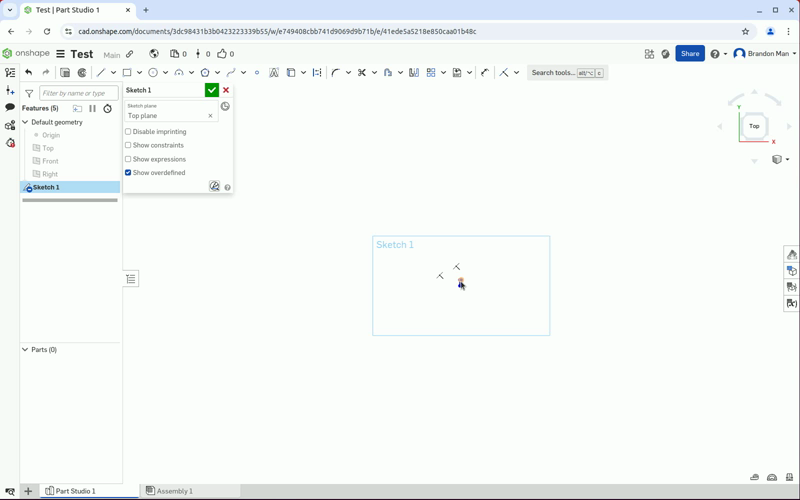
scroll(6)
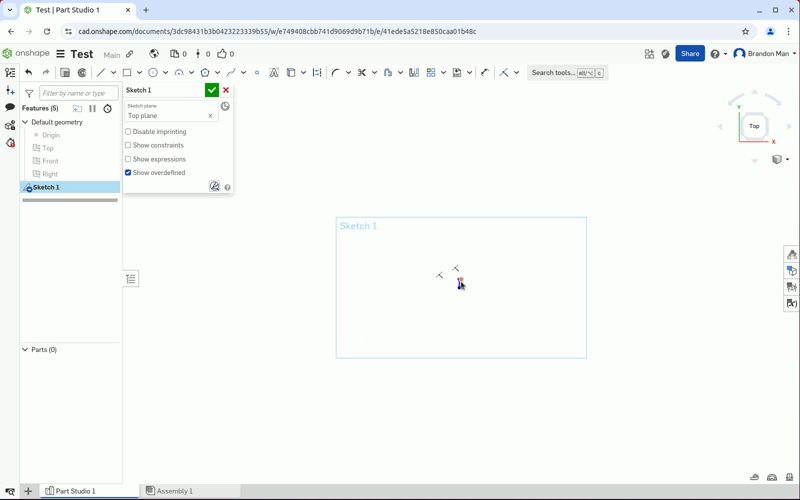
scroll(6)
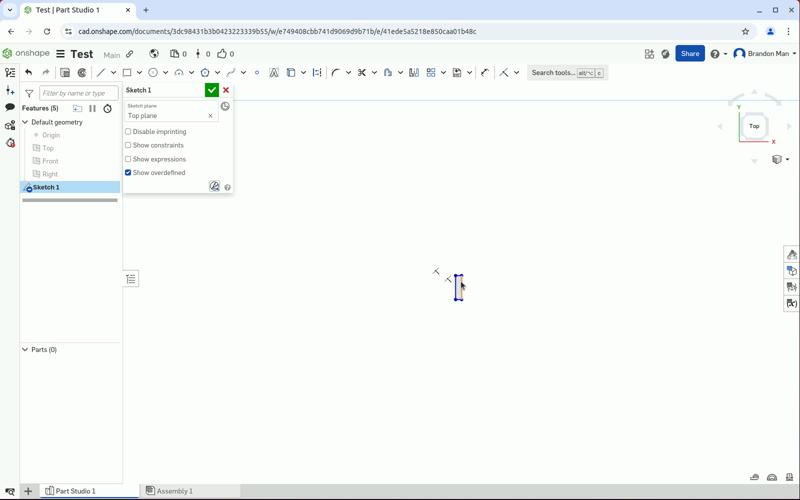
click(461, 281)
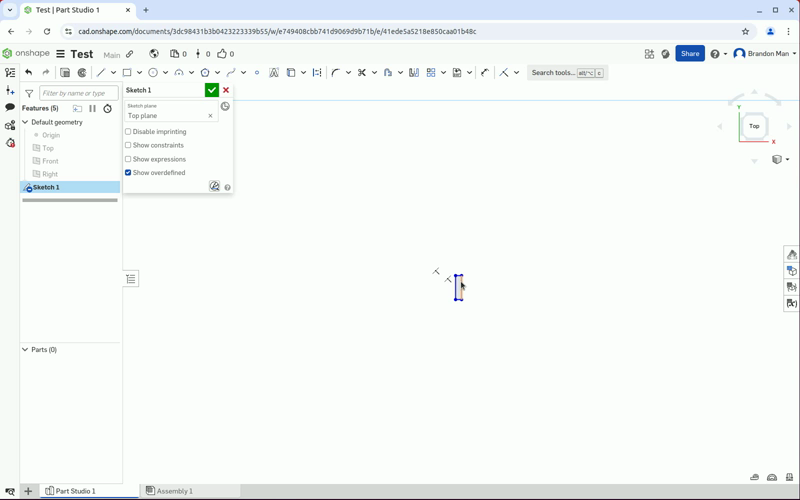
scroll(-6)
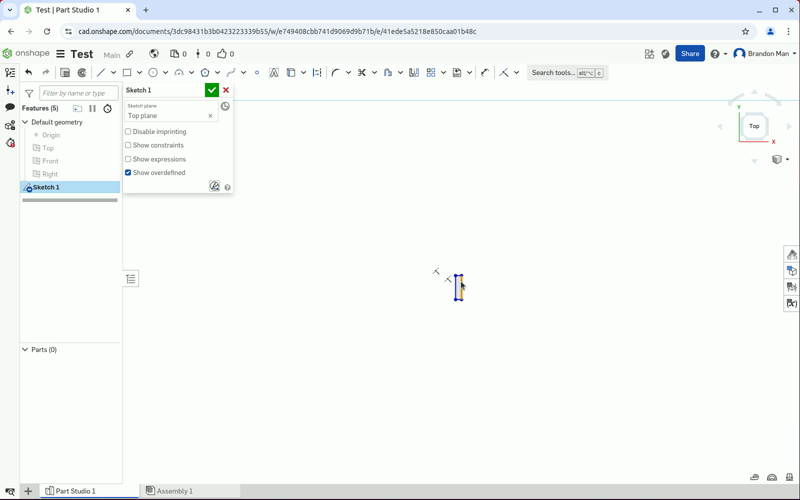
scroll(-6)
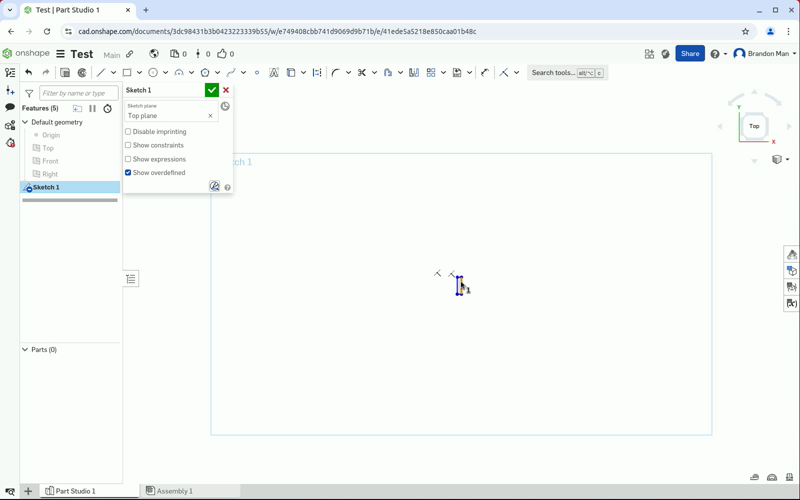
scroll(-6)
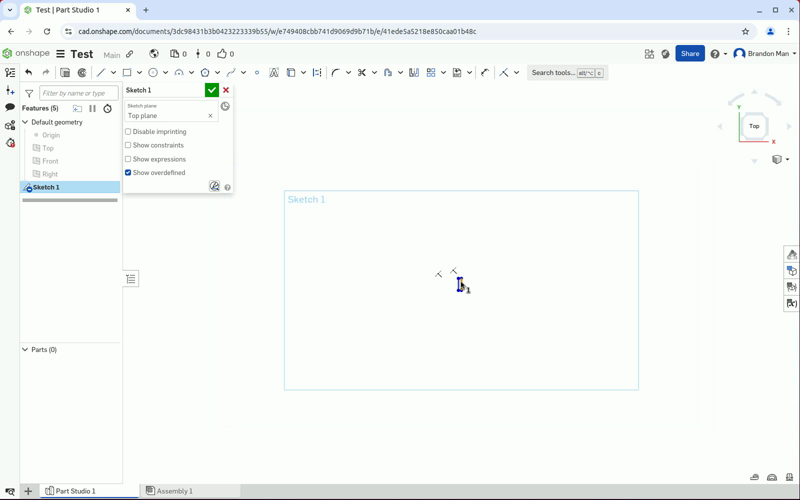
scroll(-6)
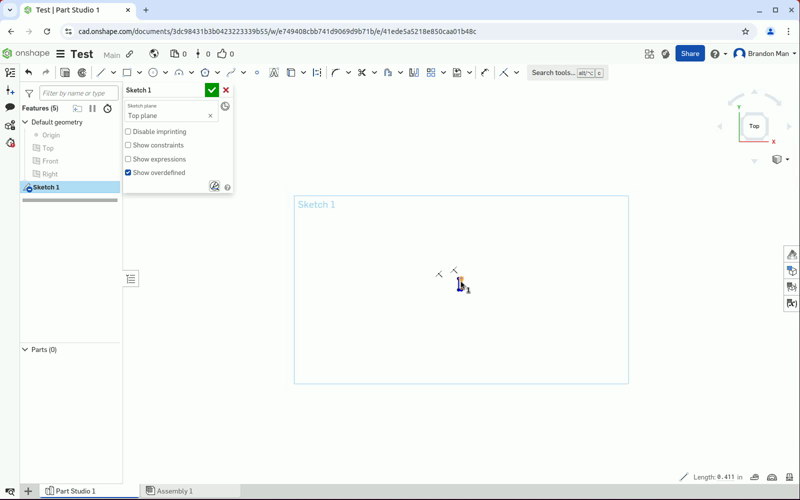
scroll(-6)
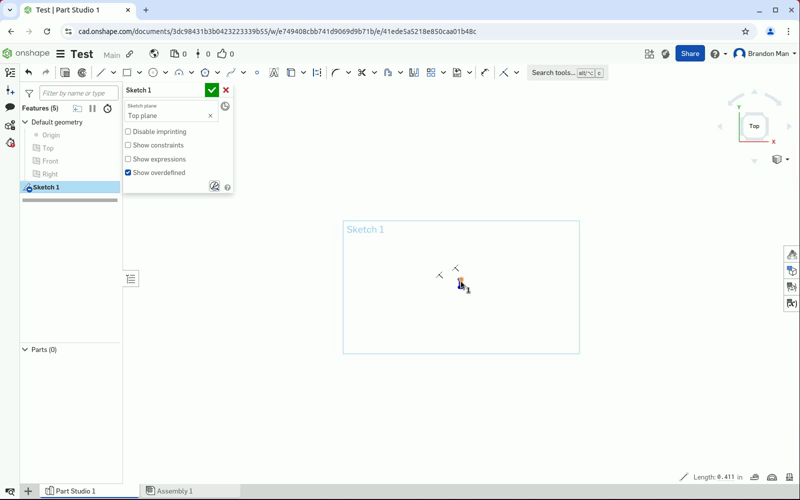
scroll(-6)
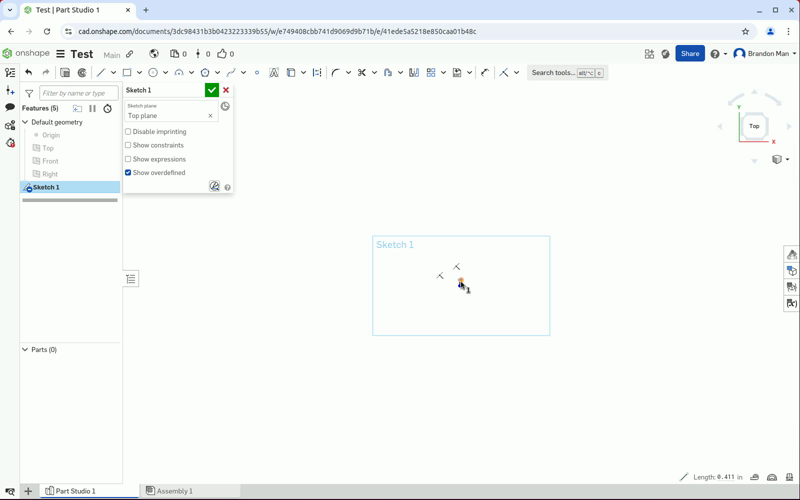
scroll(-6)
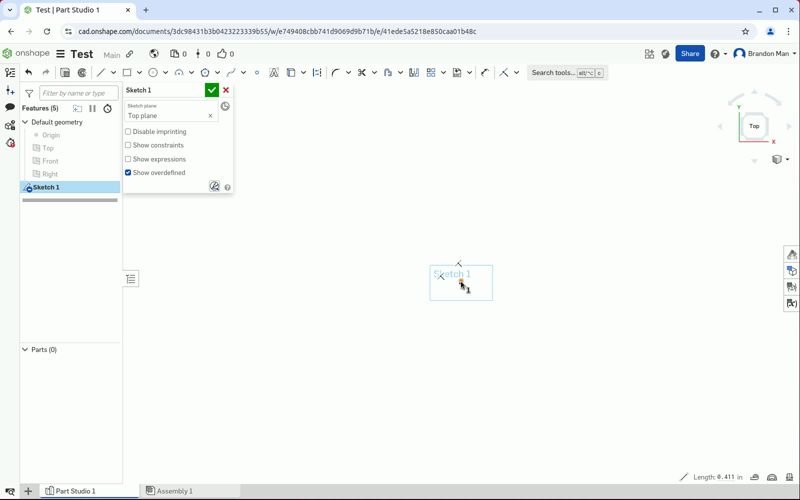
mouse_move(73, 352)
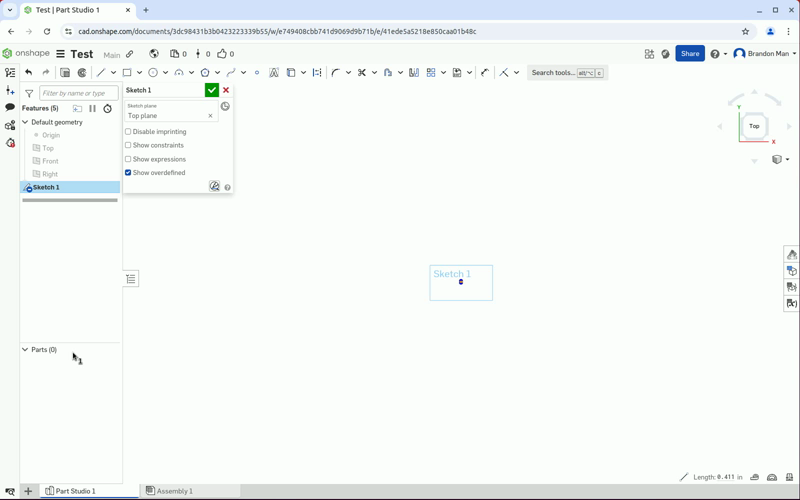
key(shift+y)
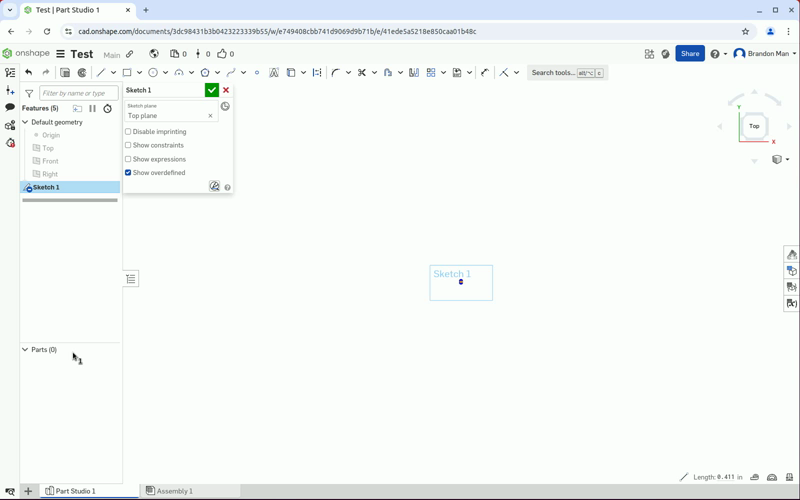
key(shift+e)
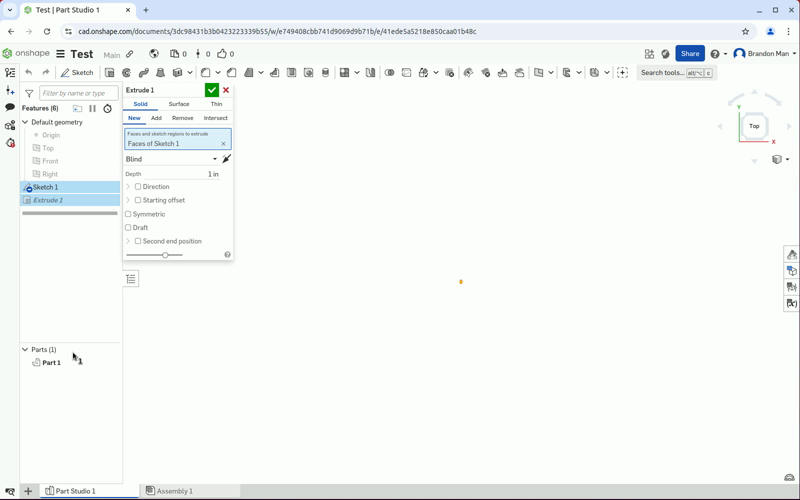
mouse_move(143, 106)
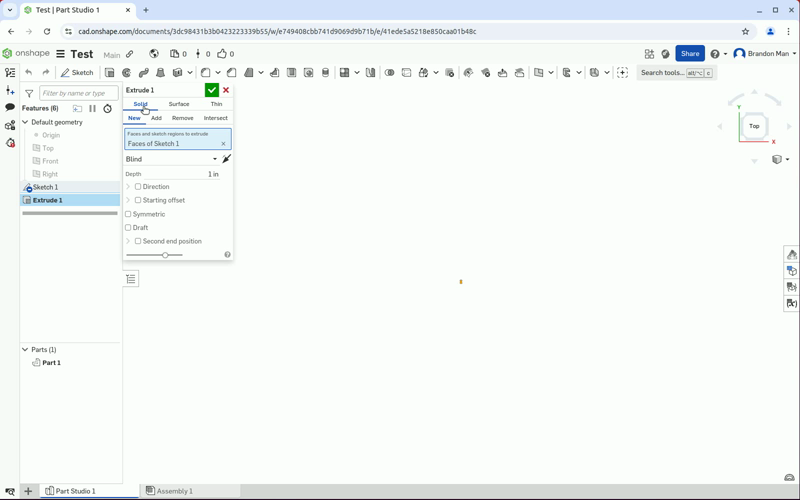
click(143, 106)
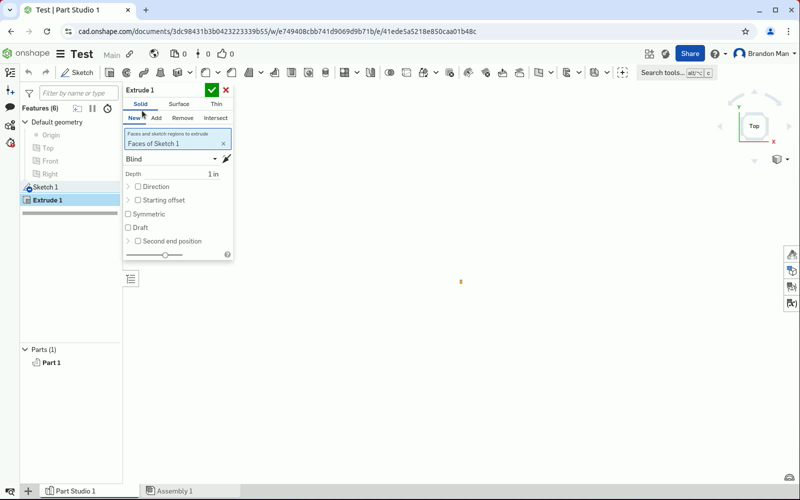
mouse_move(137, 120)
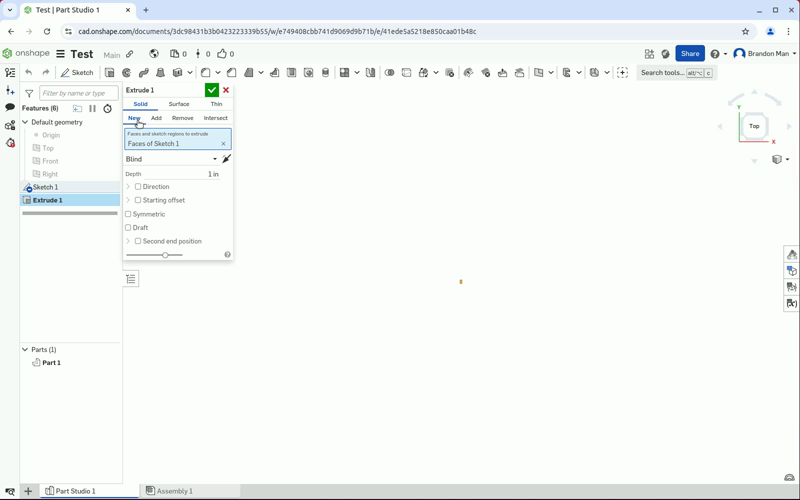
click(137, 120)
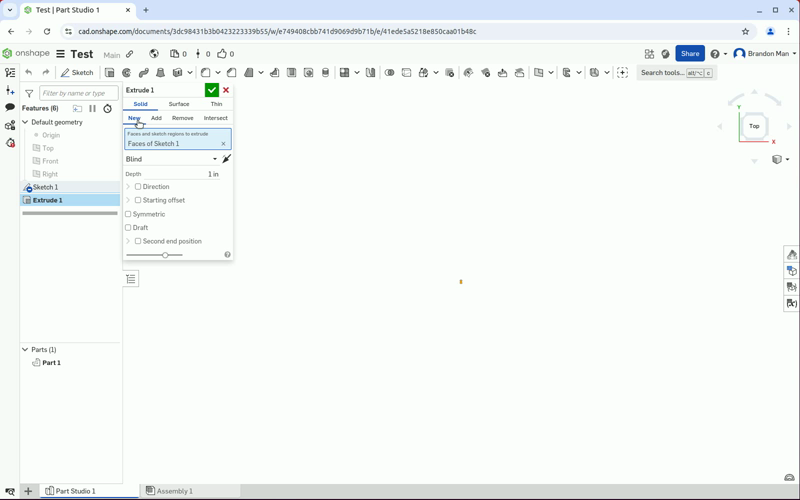
key(tab, 4)
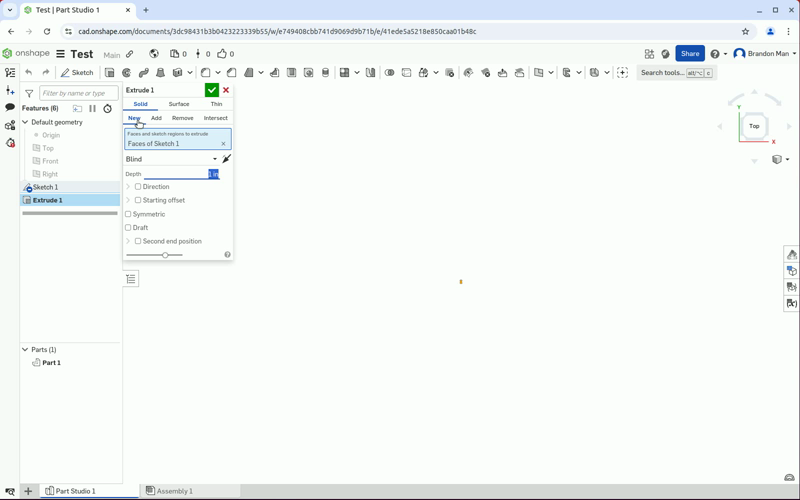
text(-0.241)
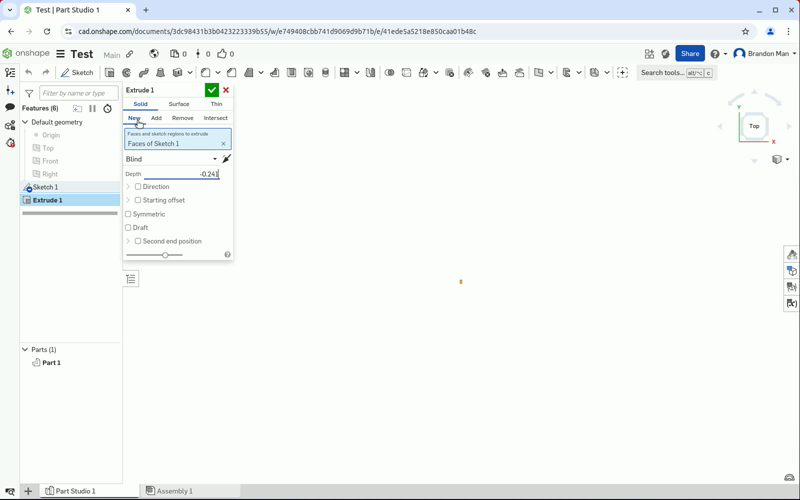
key(enter)
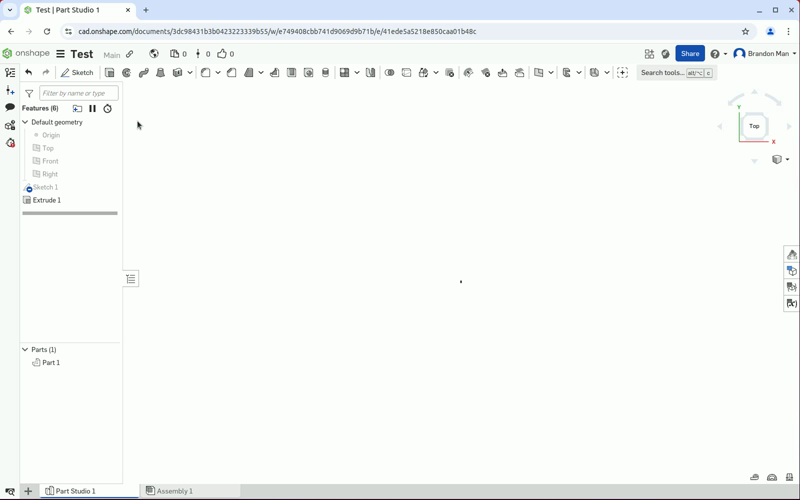
key(shift+h)
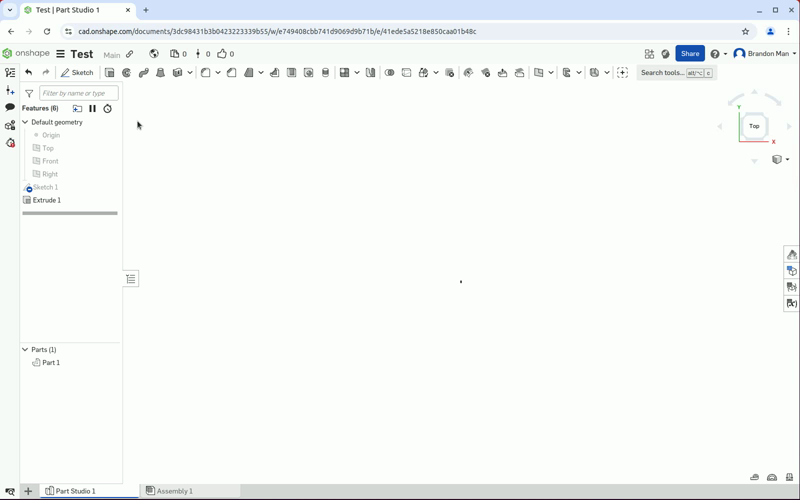
key(shift+h)
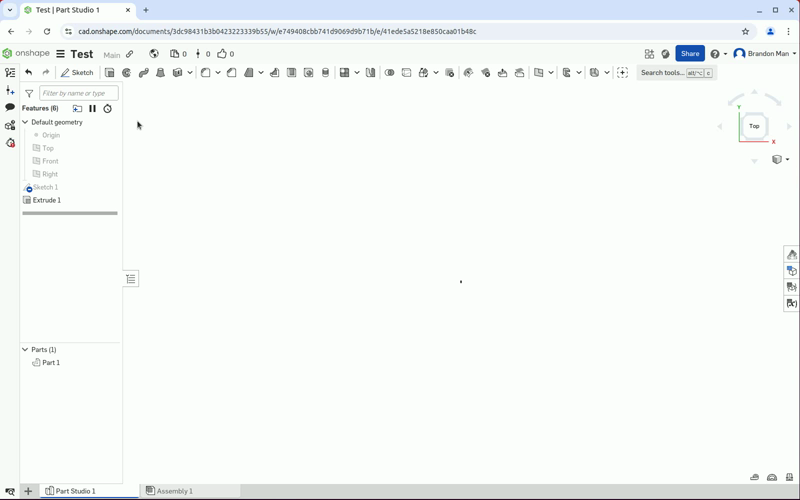
mouse_move(73, 189)
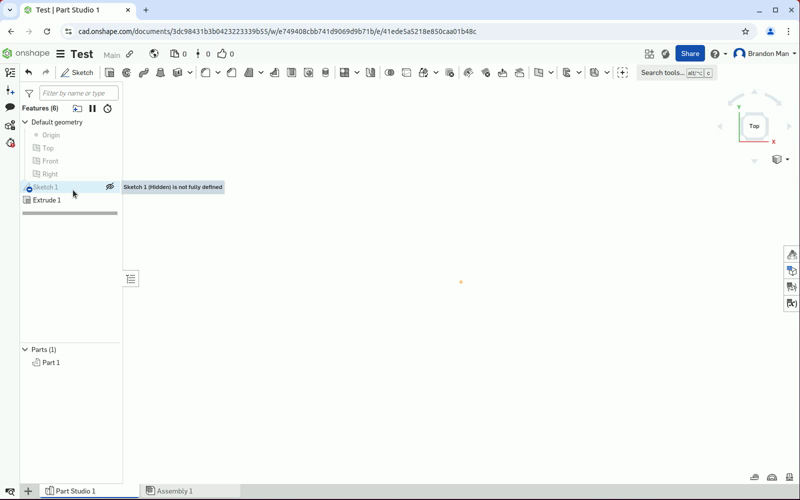
click(73, 189)
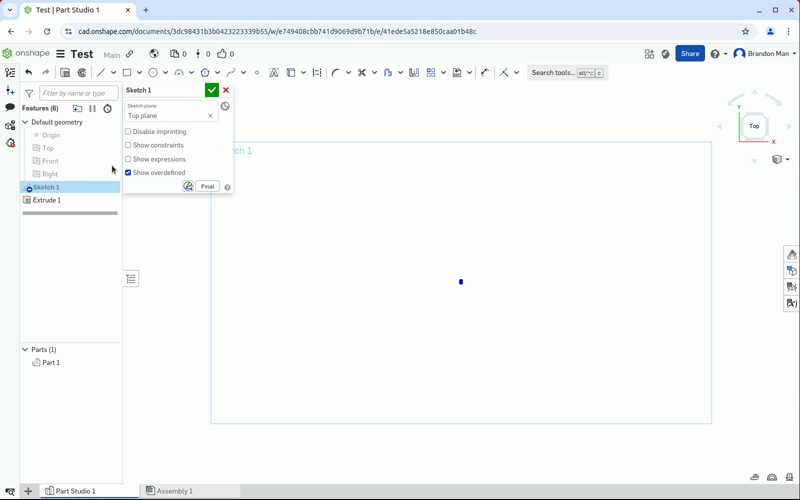
mouse_move(229, 92)
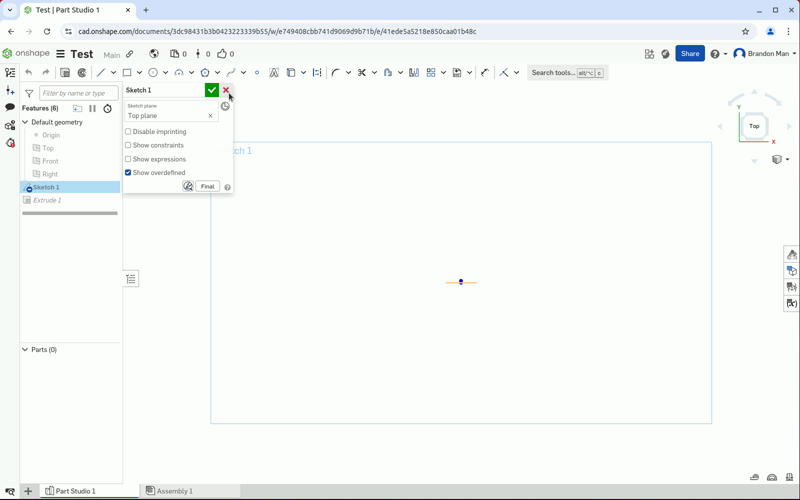
click(229, 92)
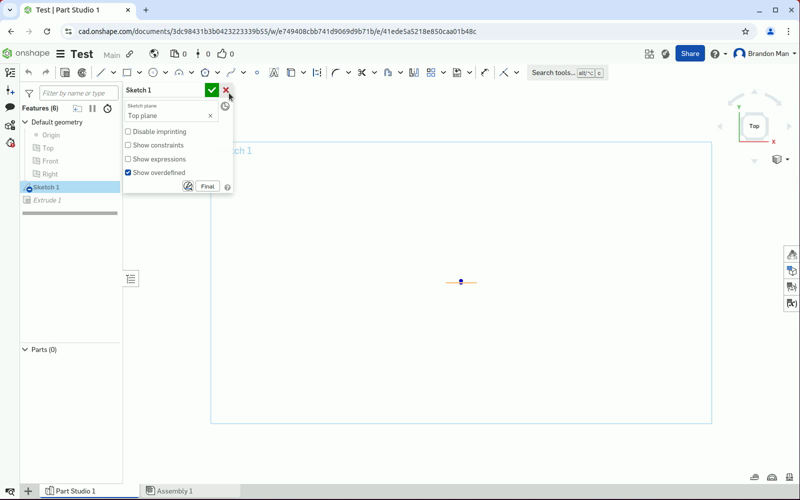
mouse_move(73, 352)
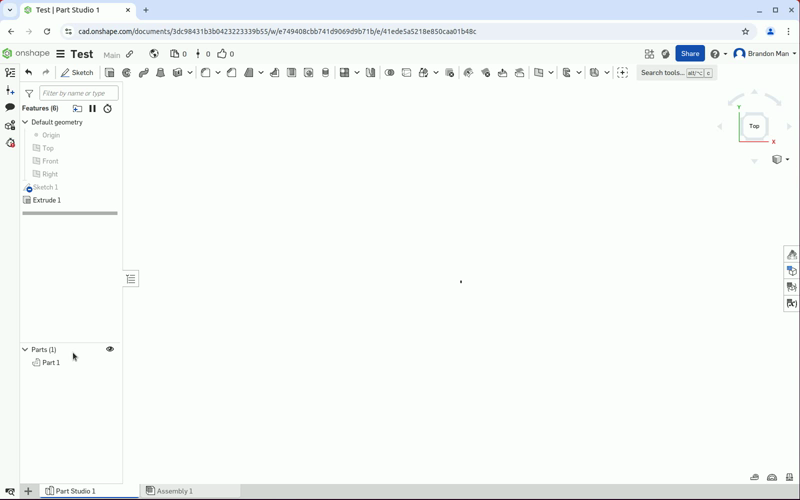
key(y)
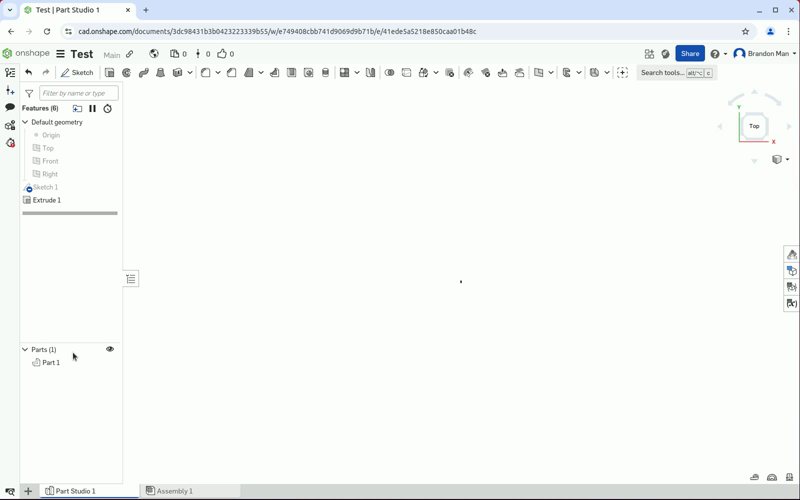
key(shift+p)
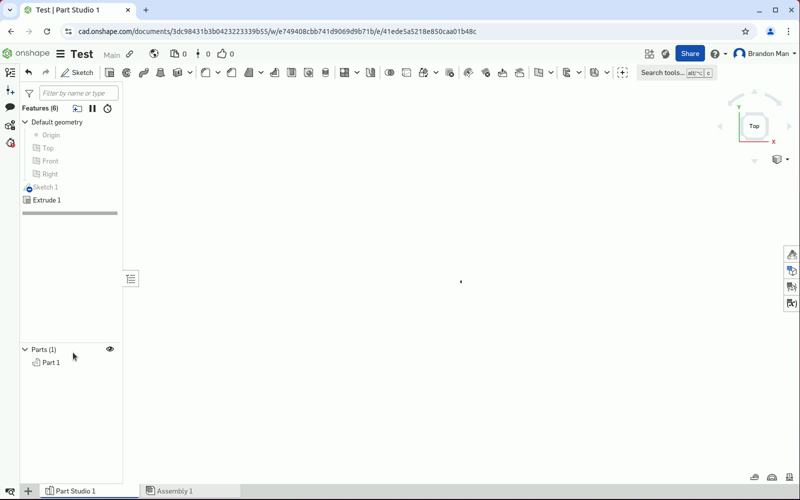
key(space)
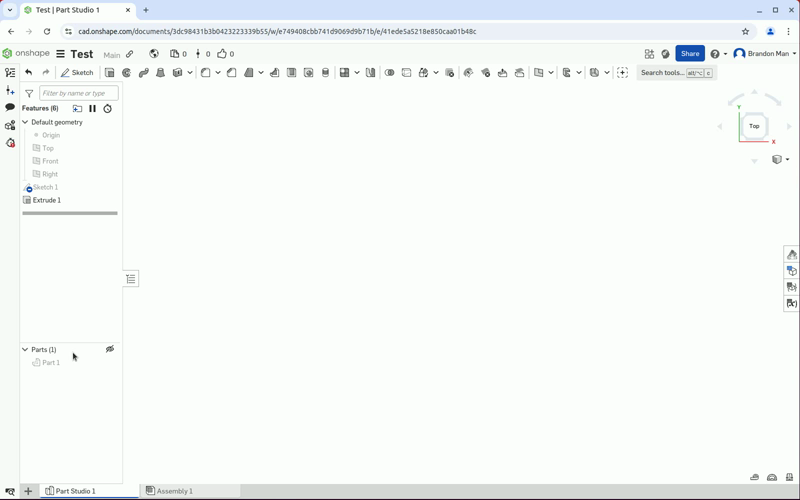
key_down(shift)
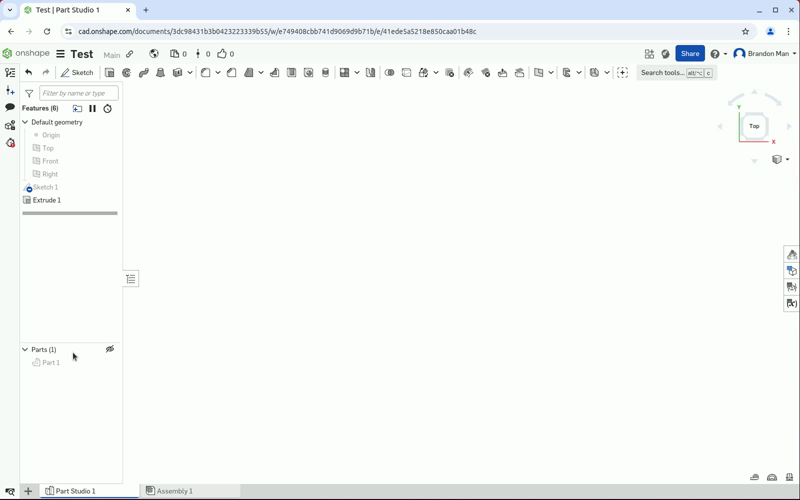
key(up)
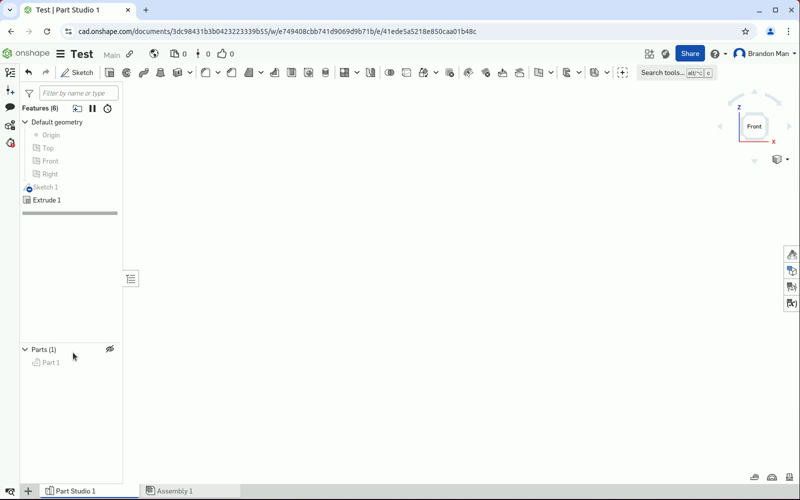
key_up(shift)
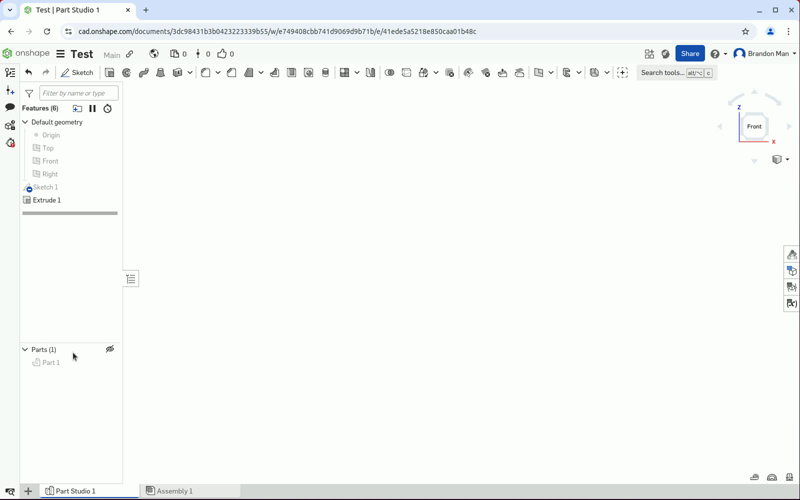
key(space)
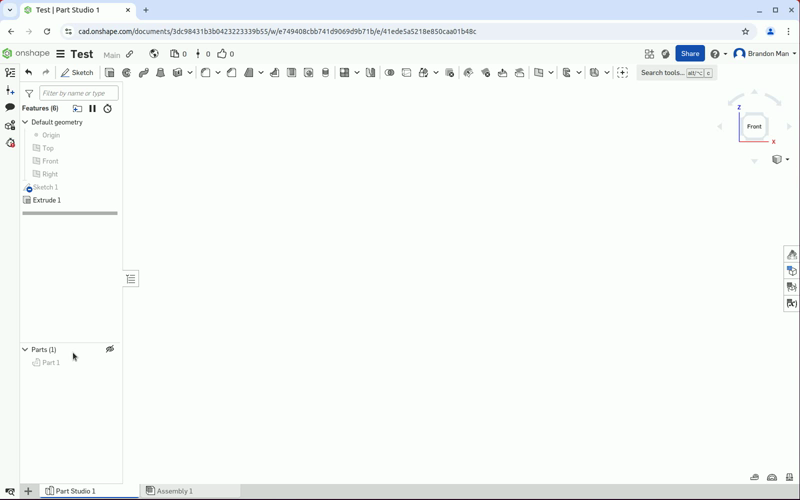
key_down(shift)
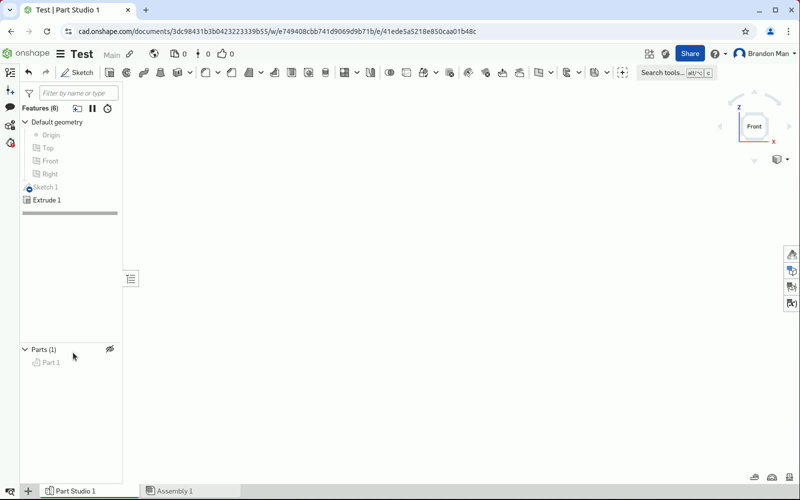
key(left)
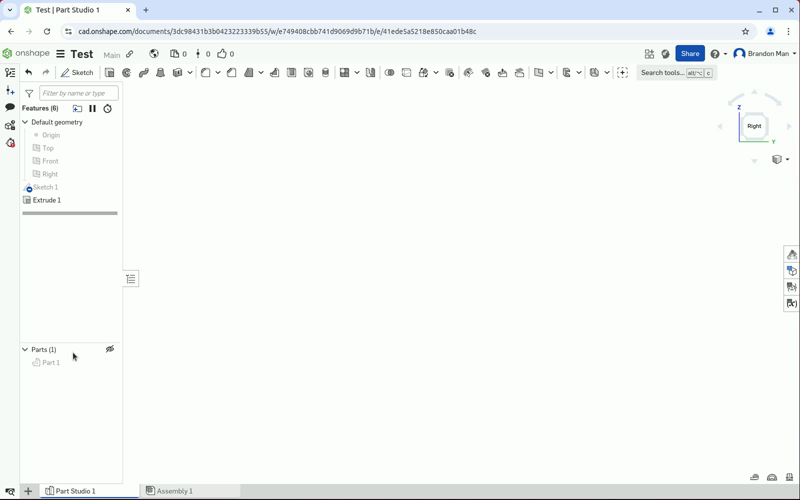
key_up(shift)
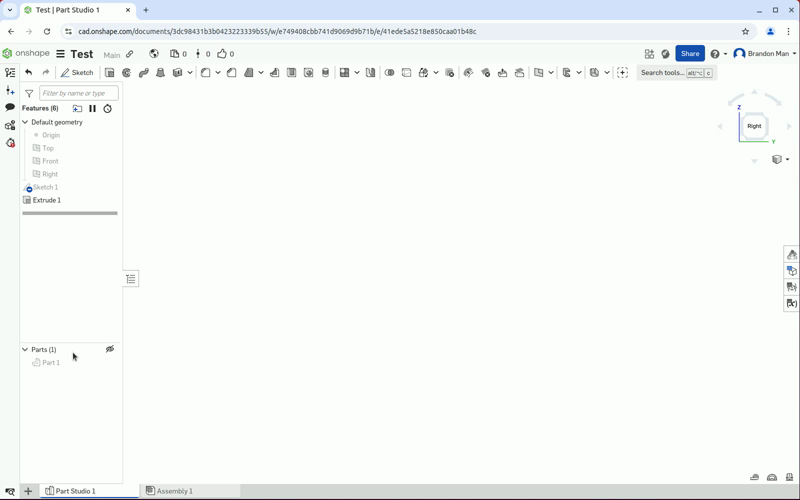
mouse_move(73, 352)
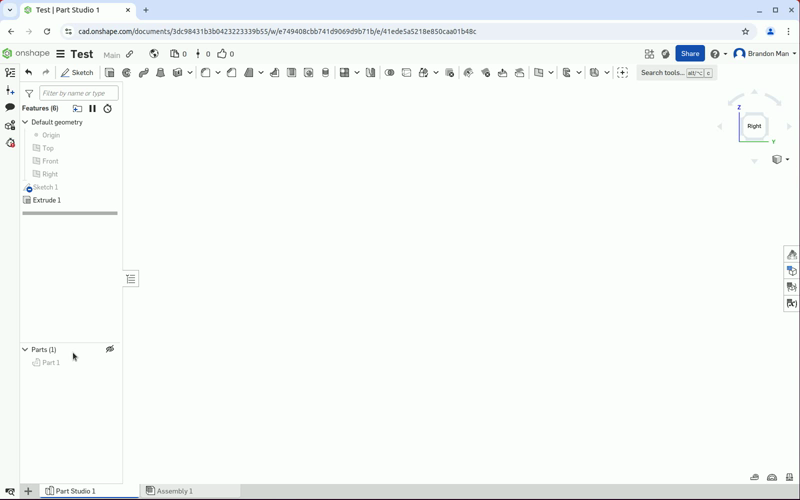
key(shift+y)
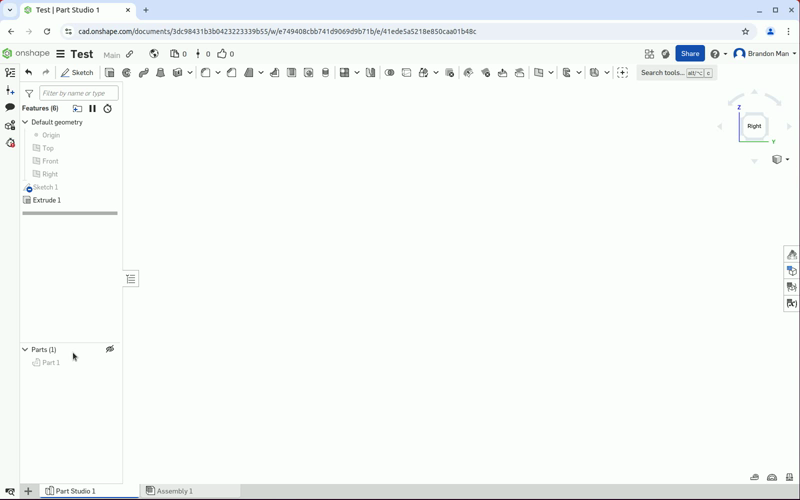
key(shift+s)
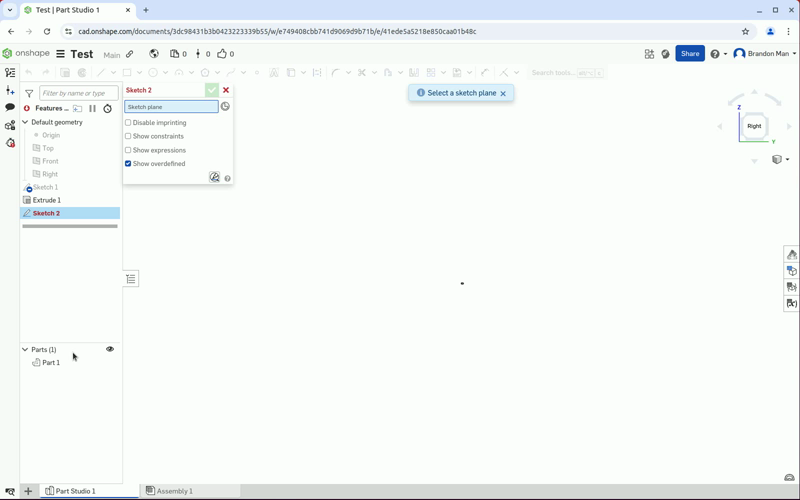
mouse_move(73, 176)
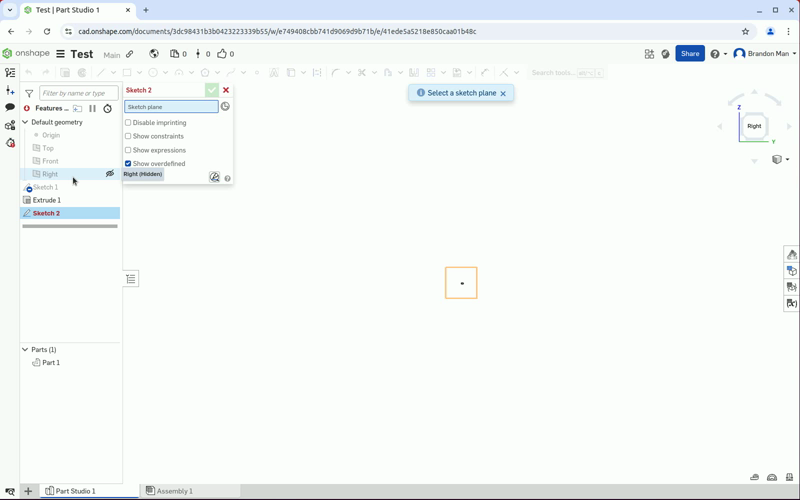
click(73, 176)
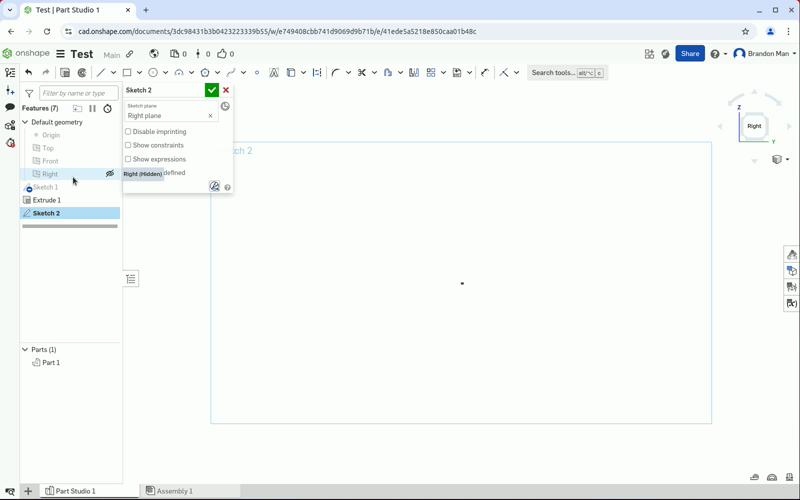
mouse_move(73, 352)
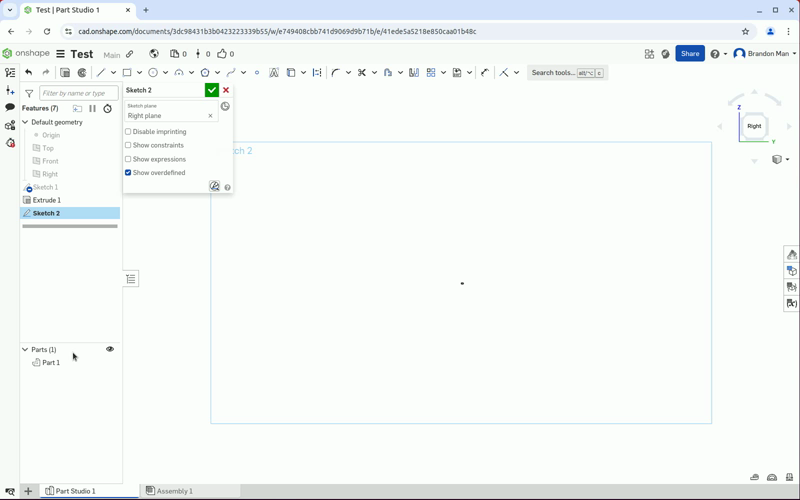
key(y)
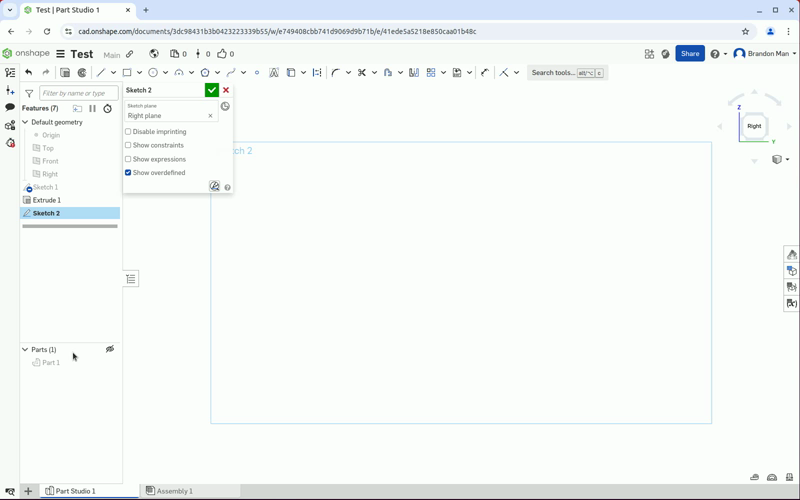
key(l)
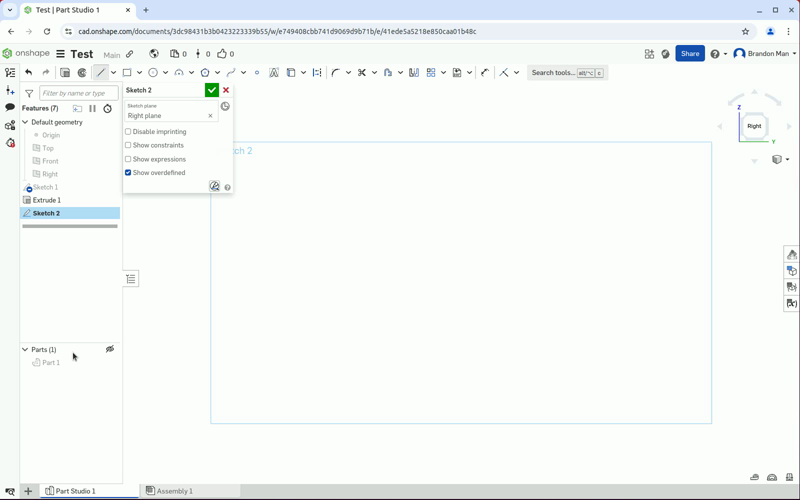
key_down(shift)
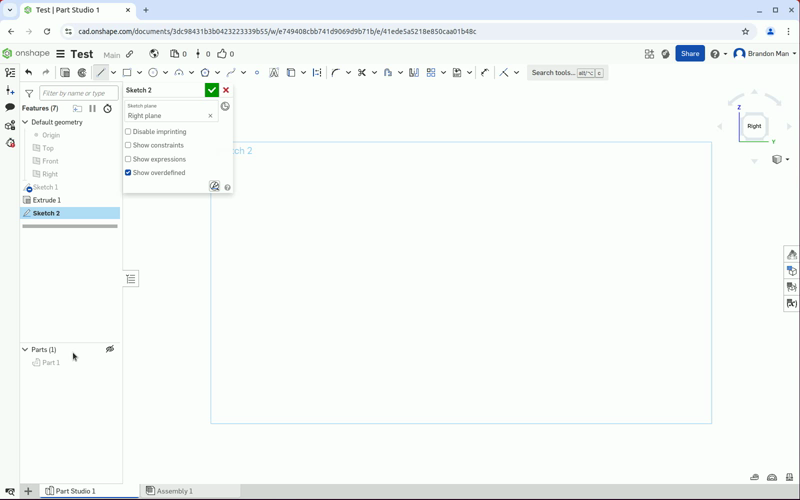
mouse_move(460, 284)
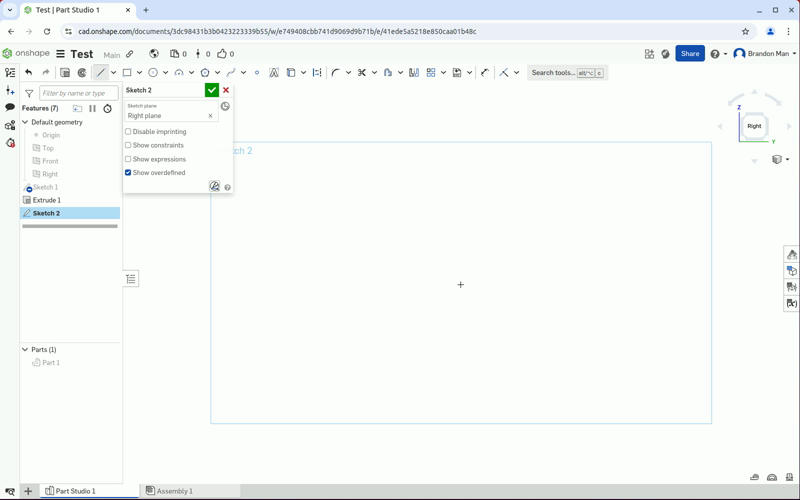
click(460, 284)
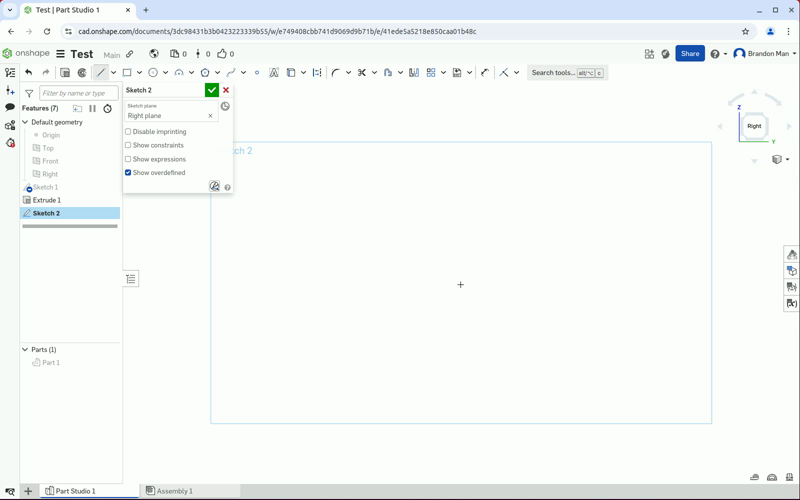
key_up(shift)
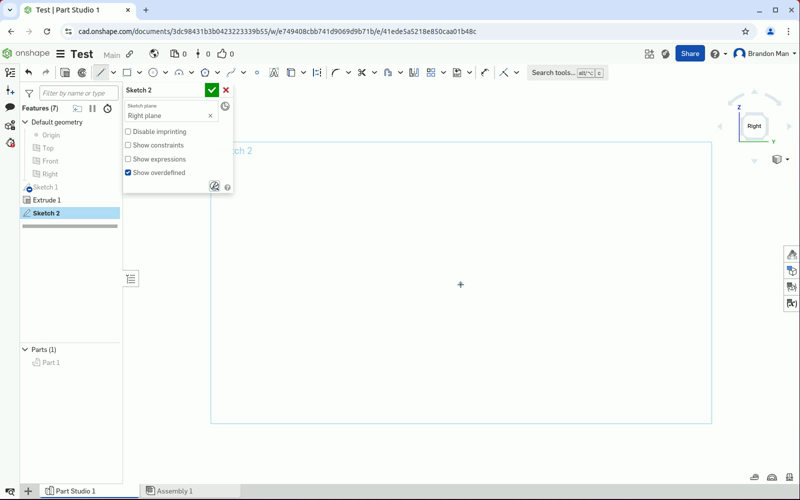
key_down(shift)
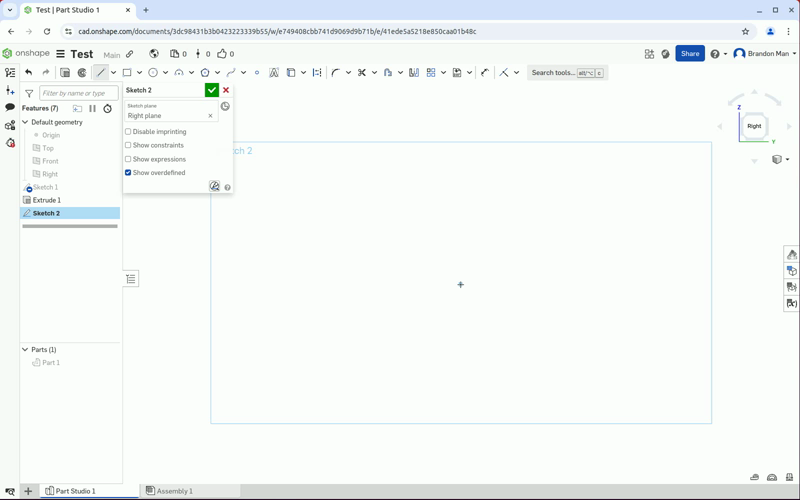
mouse_move(490, 284)
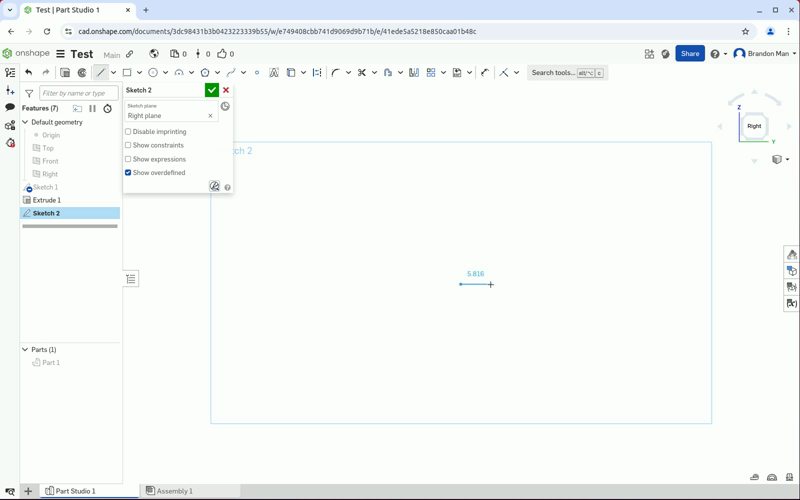
mouse_move(463, 284)
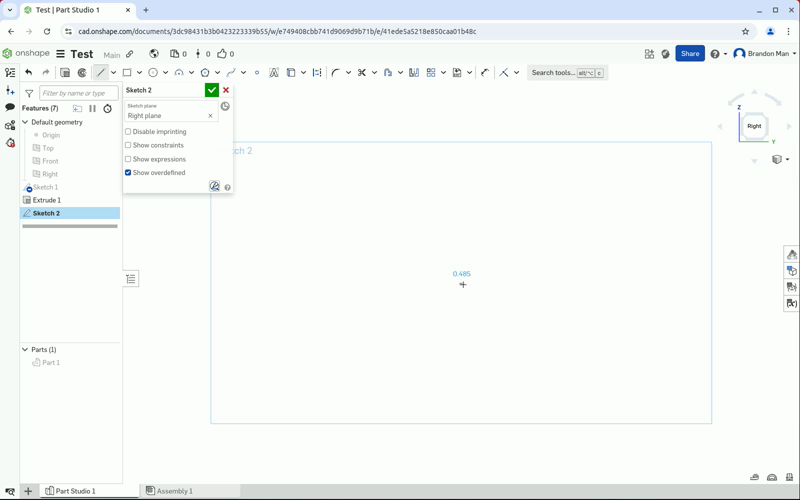
scroll(6)
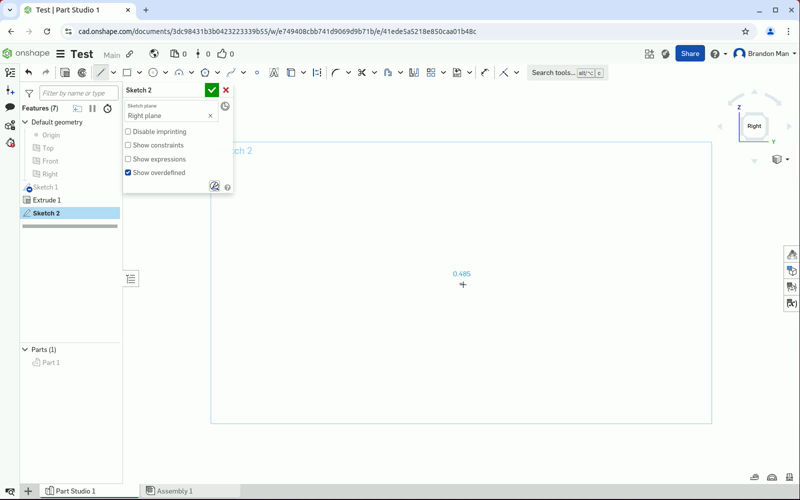
scroll(6)
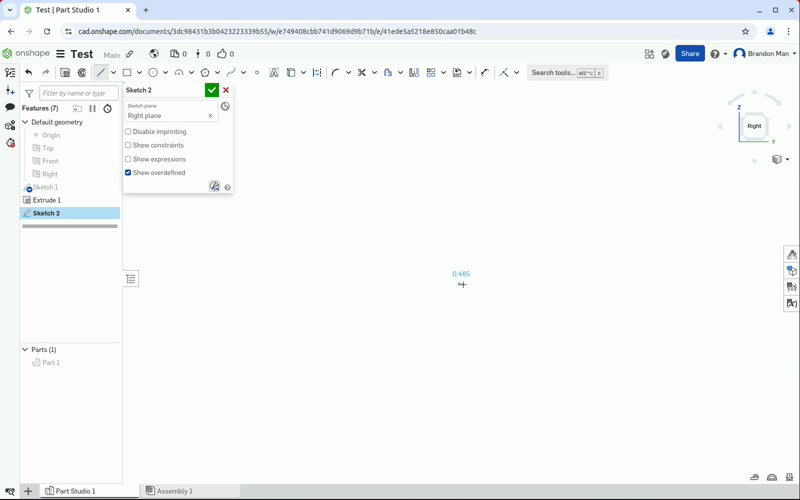
scroll(6)
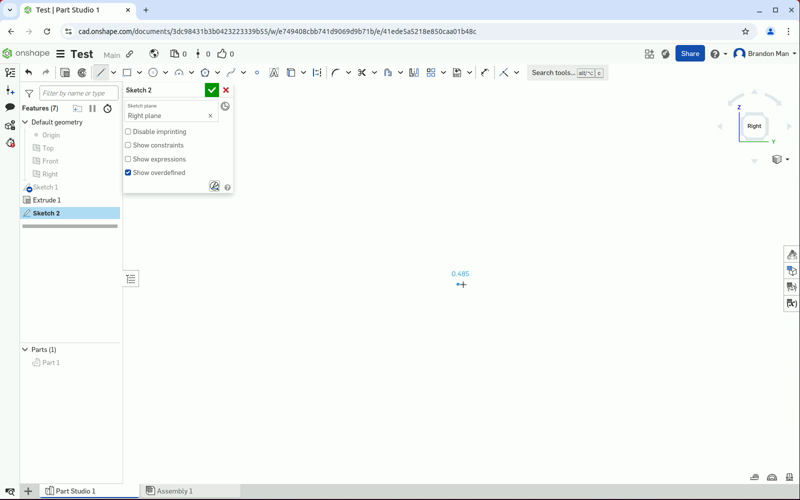
scroll(6)
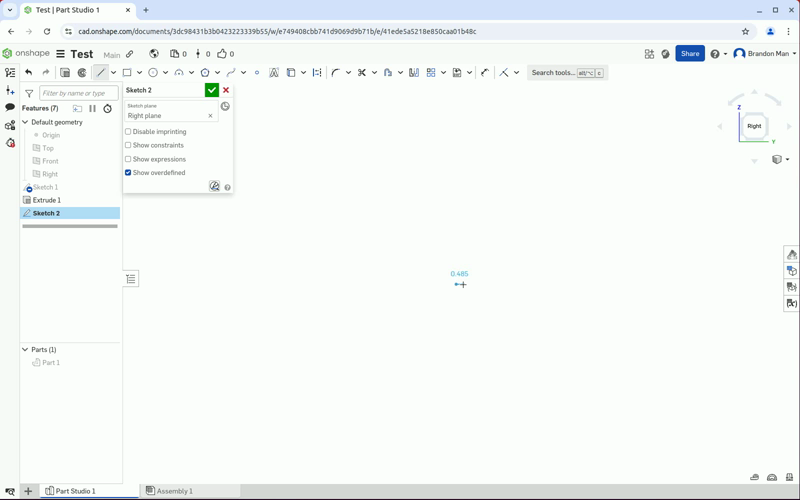
scroll(6)
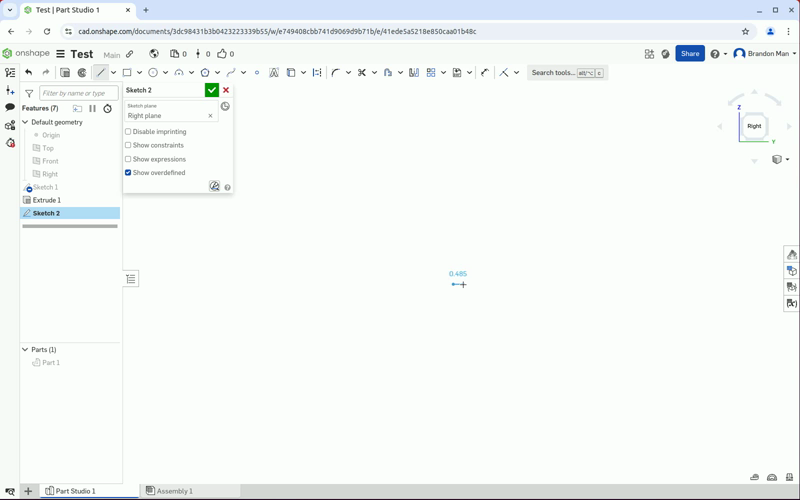
scroll(6)
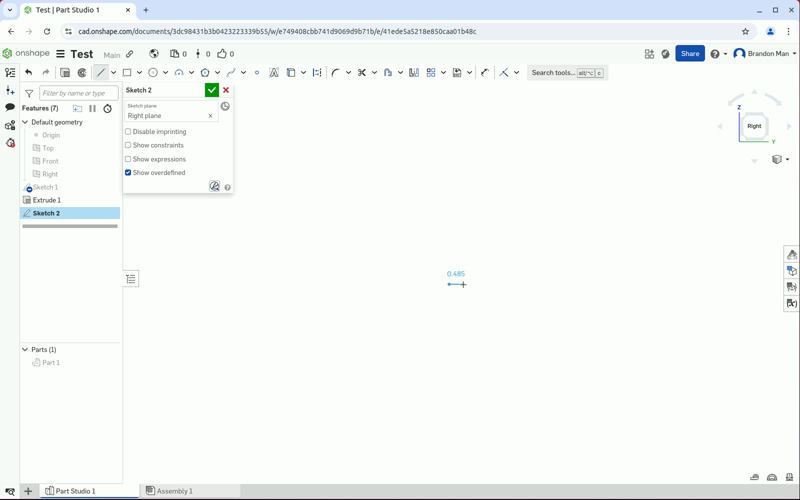
scroll(6)
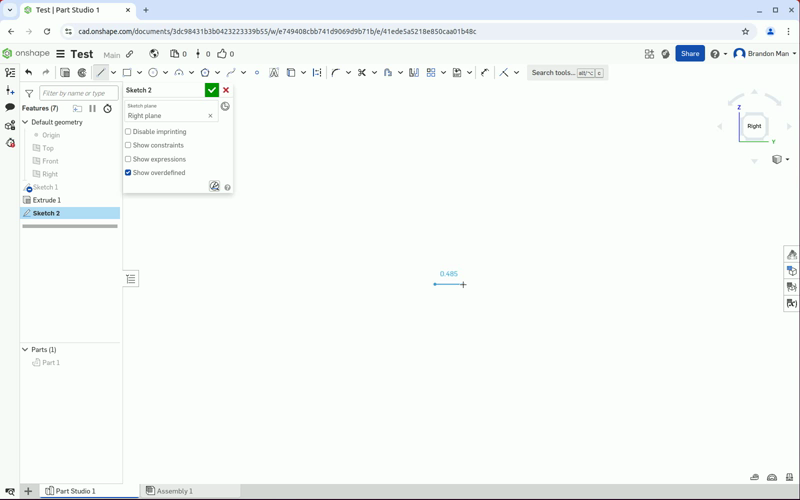
click(463, 284)
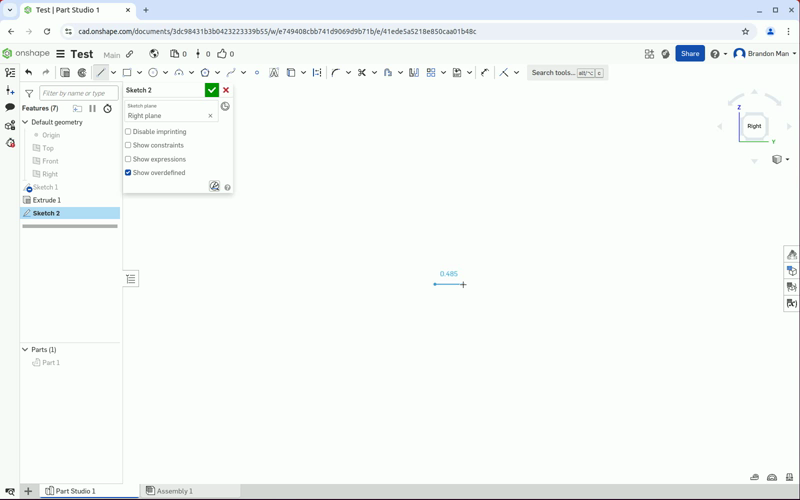
scroll(-6)
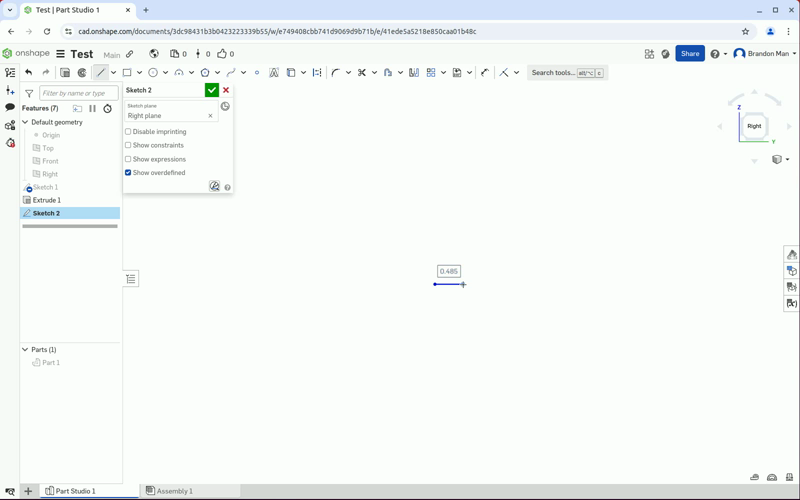
scroll(-6)
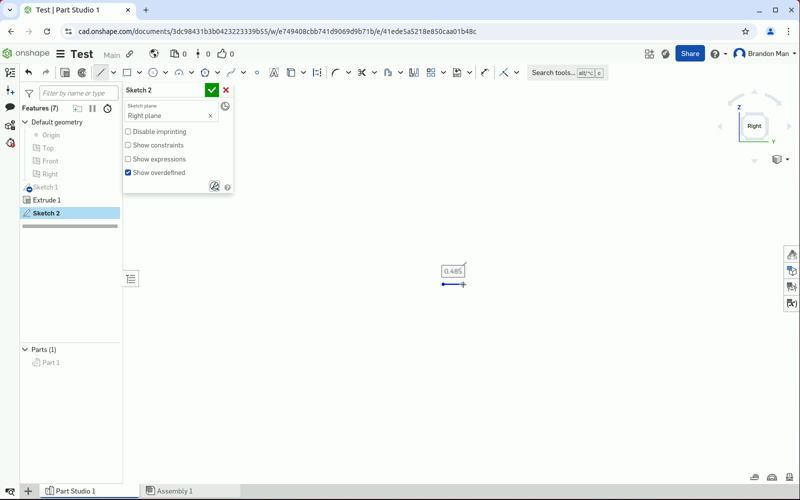
scroll(-6)
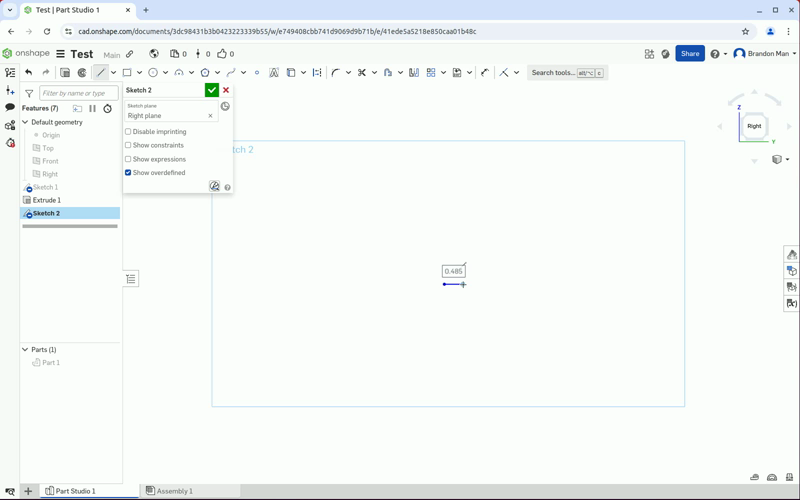
scroll(-6)
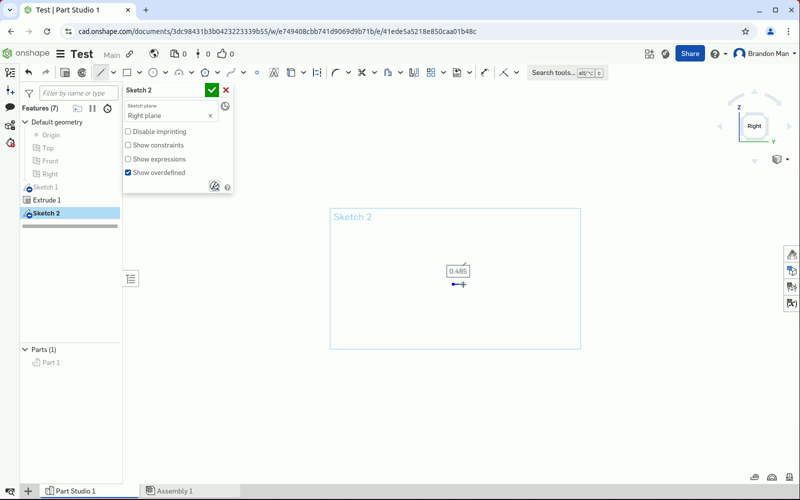
scroll(-6)
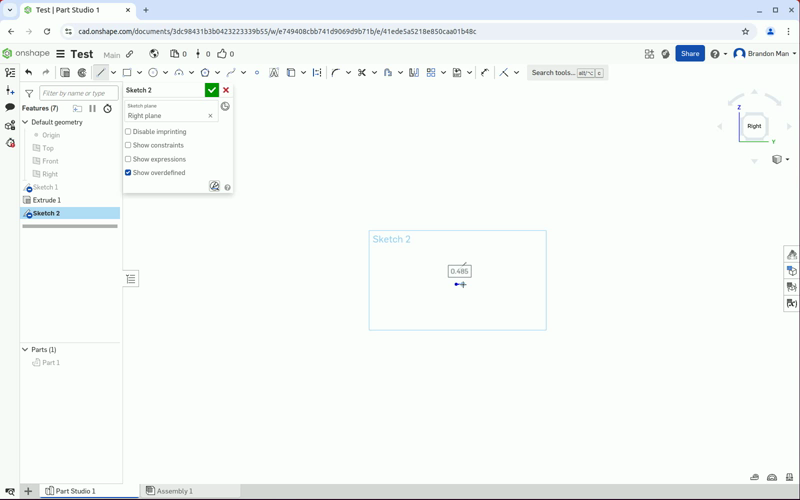
scroll(-6)
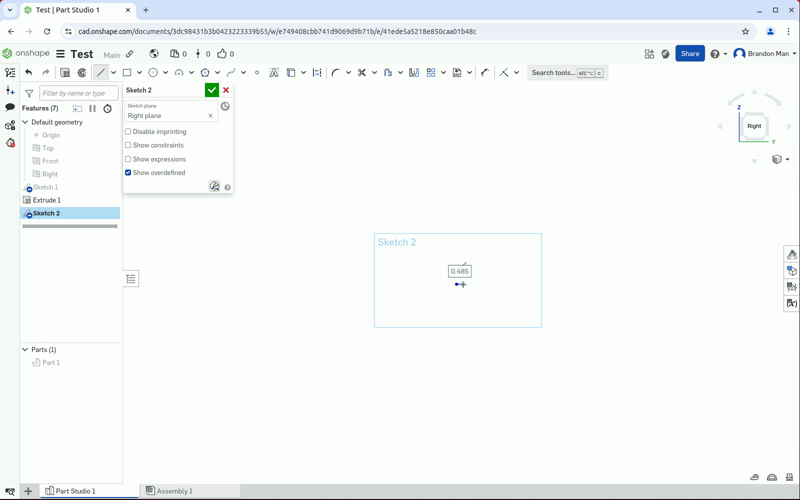
scroll(-6)
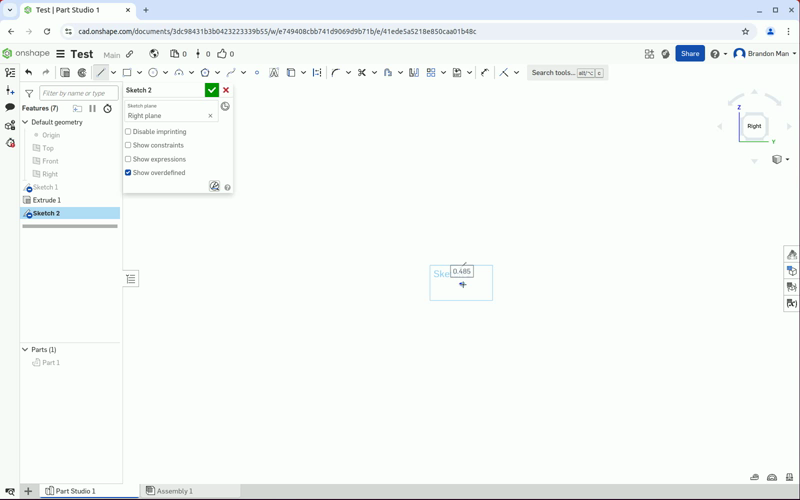
key_up(shift)
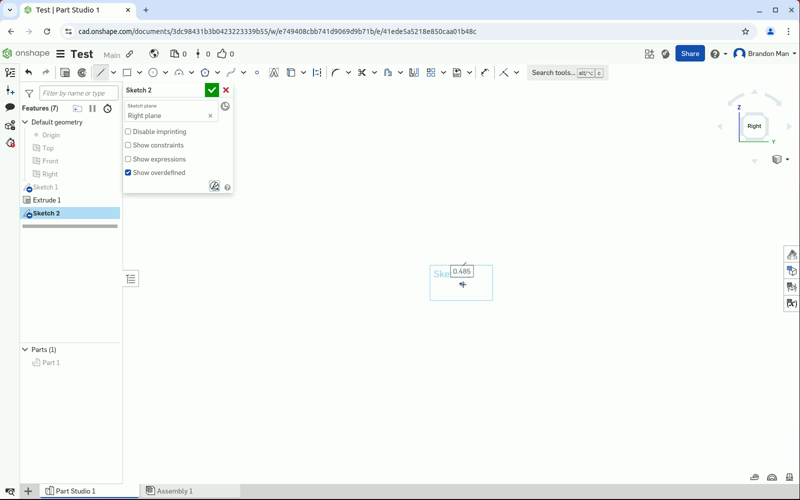
key_down(shift)
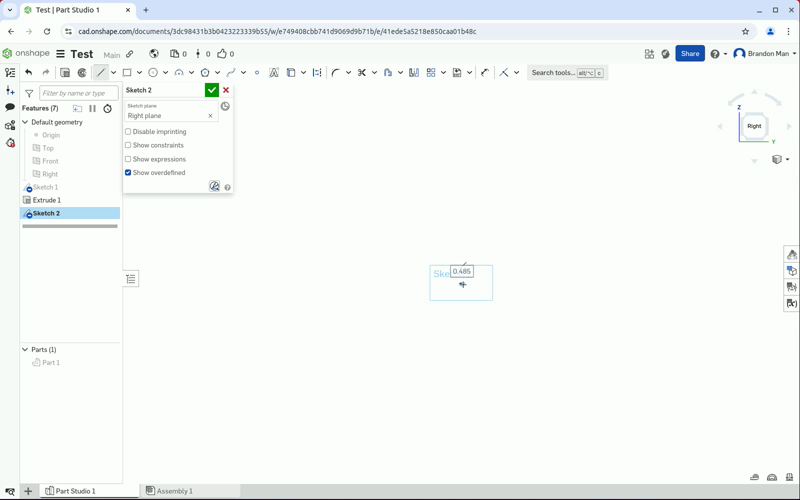
mouse_move(493, 284)
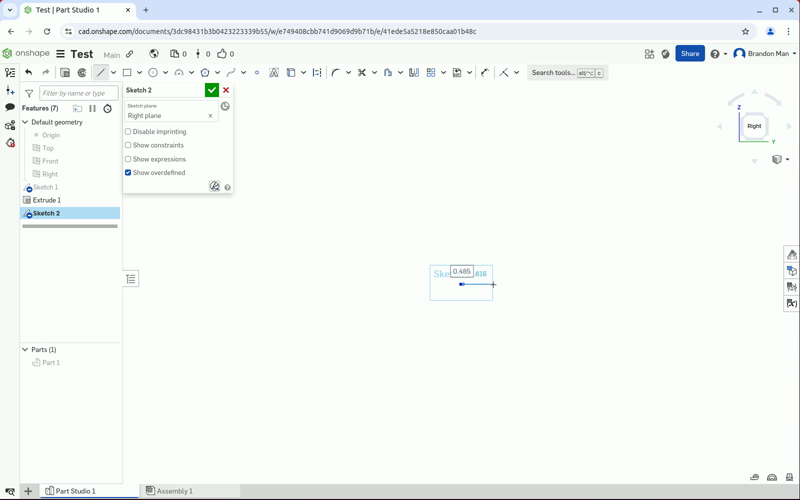
mouse_move(463, 283)
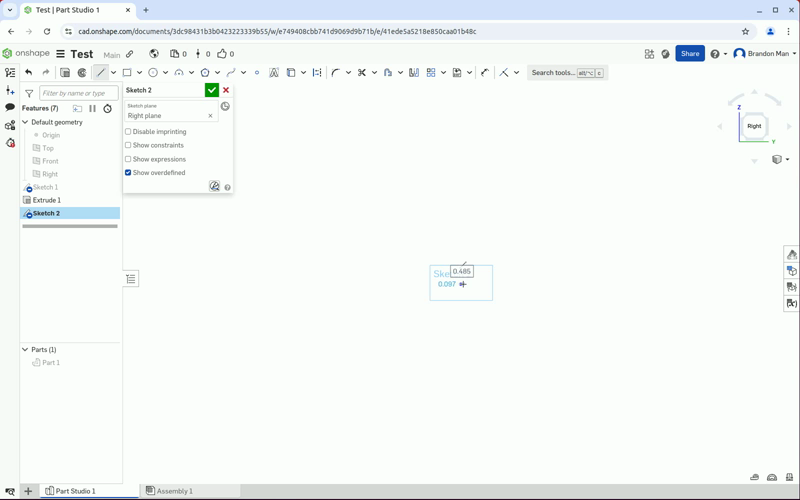
scroll(6)
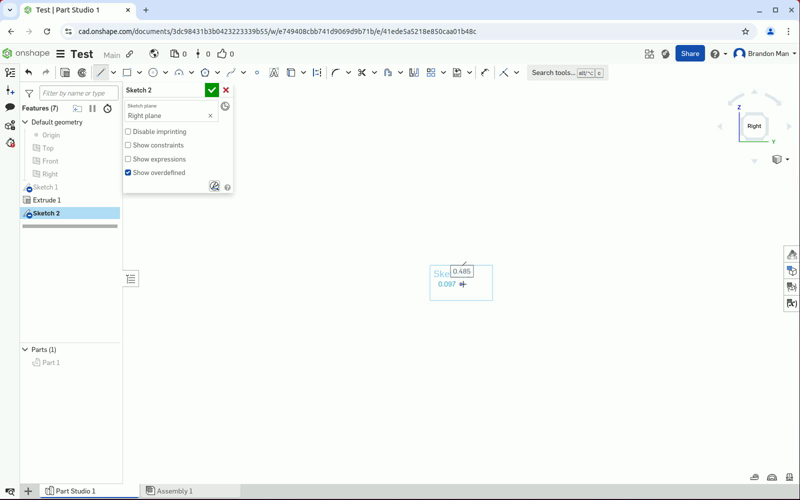
scroll(6)
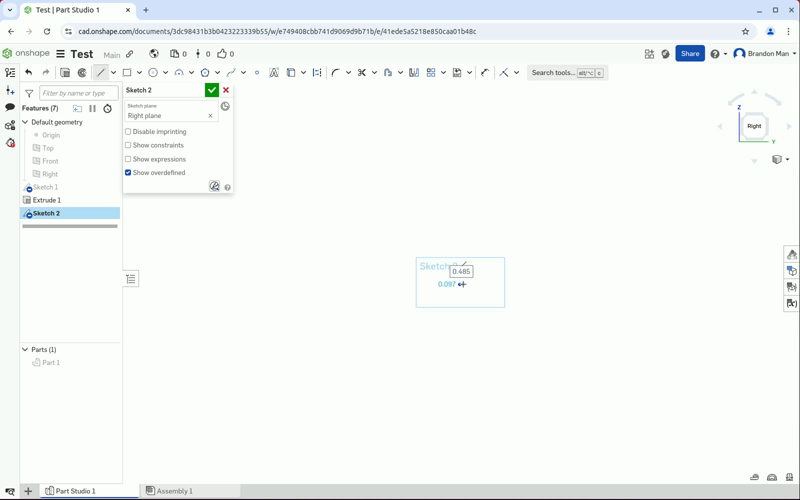
scroll(6)
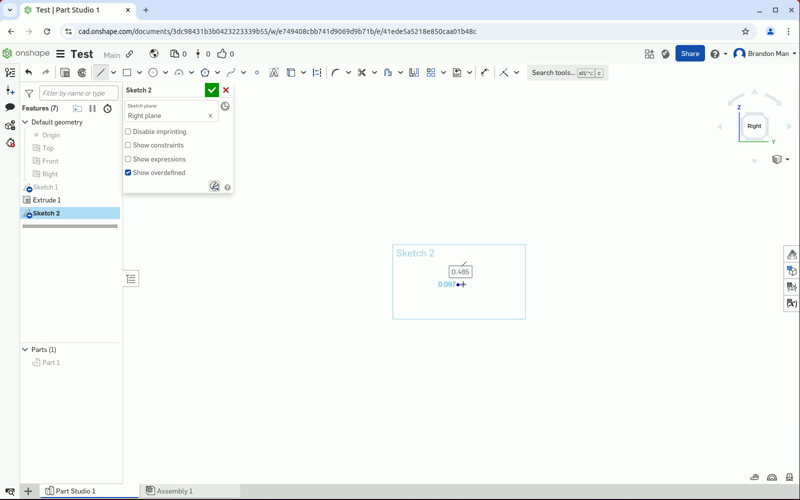
scroll(6)
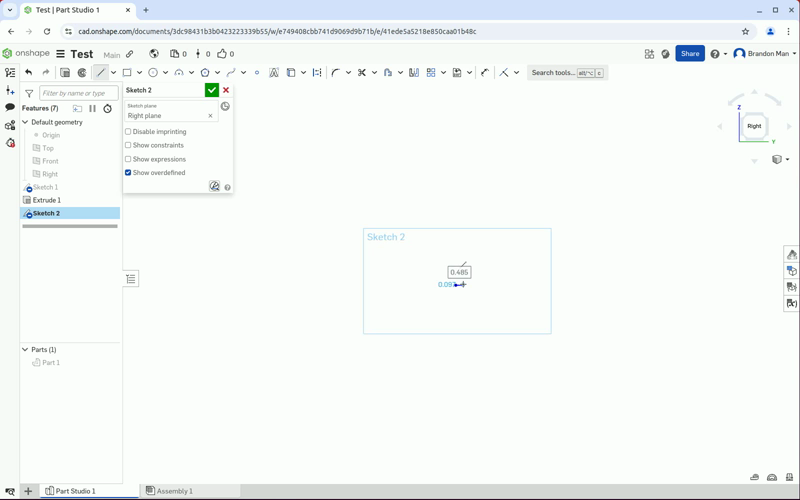
scroll(6)
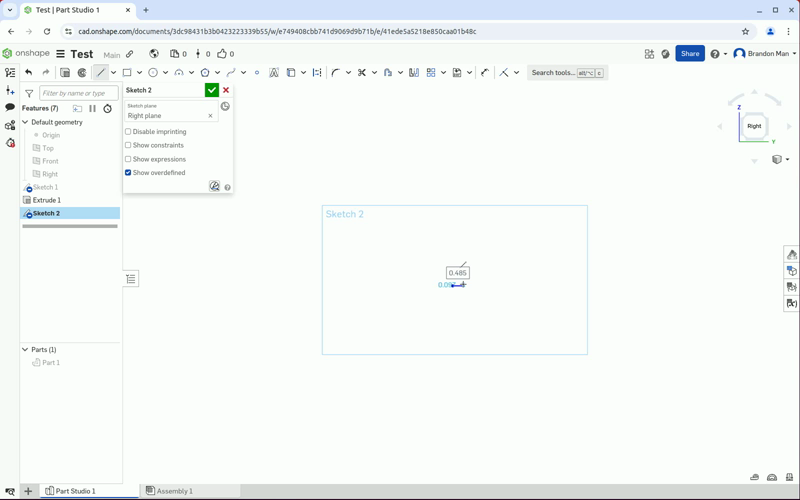
scroll(6)
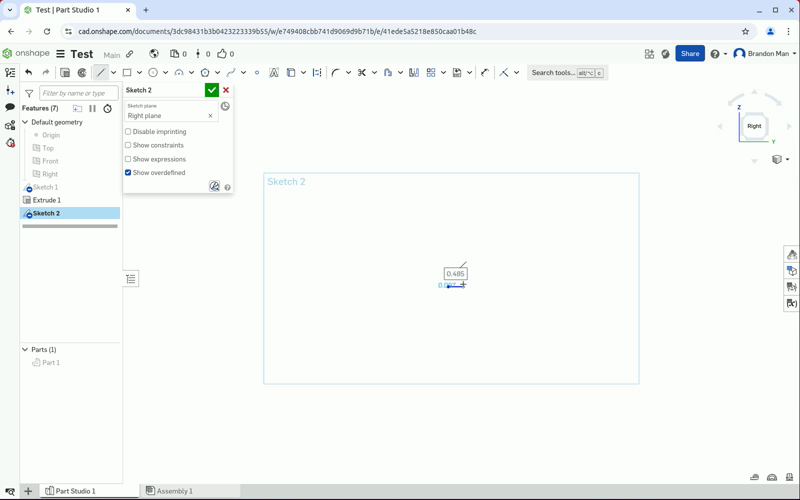
scroll(6)
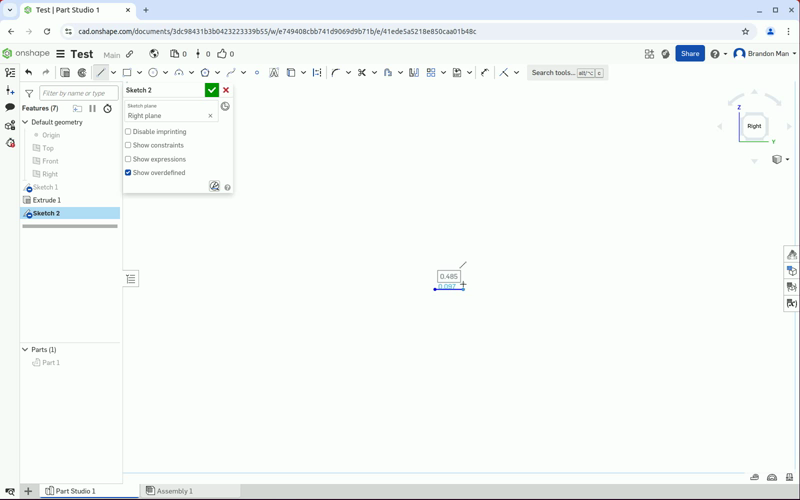
click(463, 283)
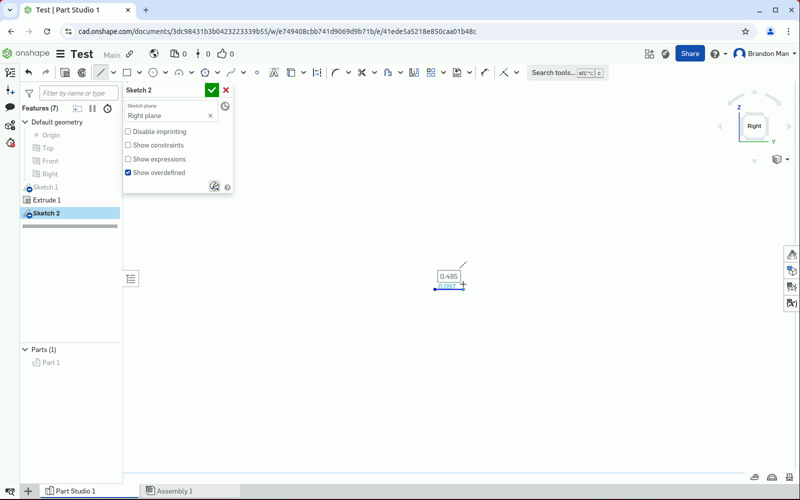
scroll(-6)
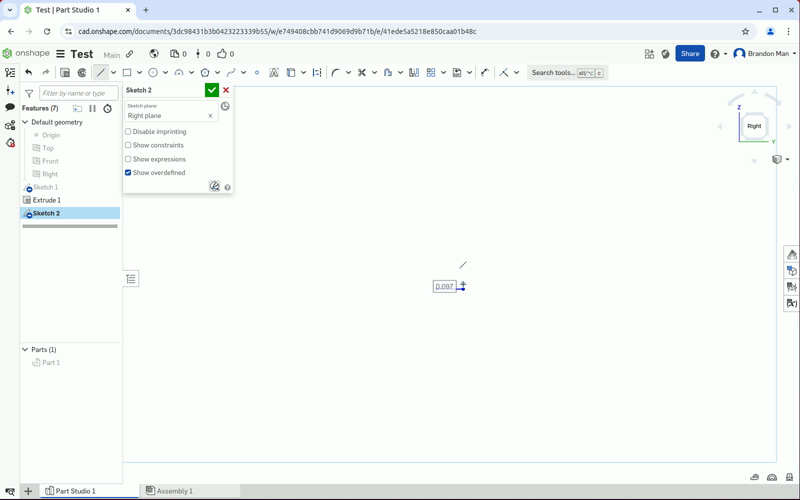
scroll(-6)
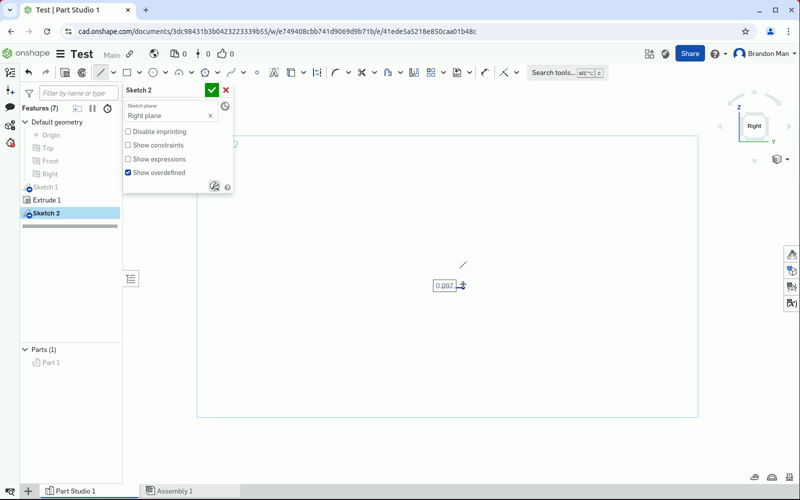
scroll(-6)
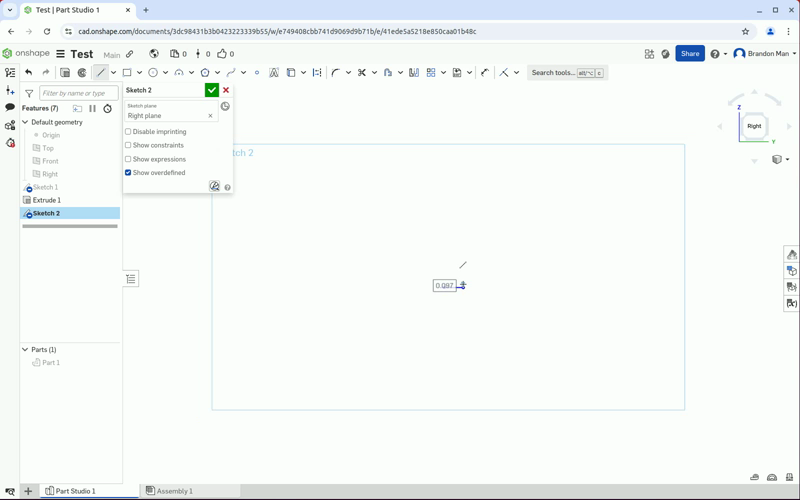
scroll(-6)
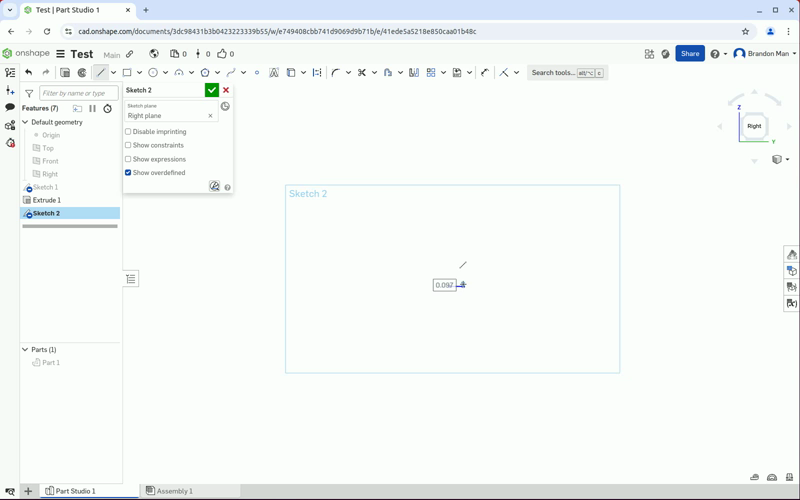
scroll(-6)
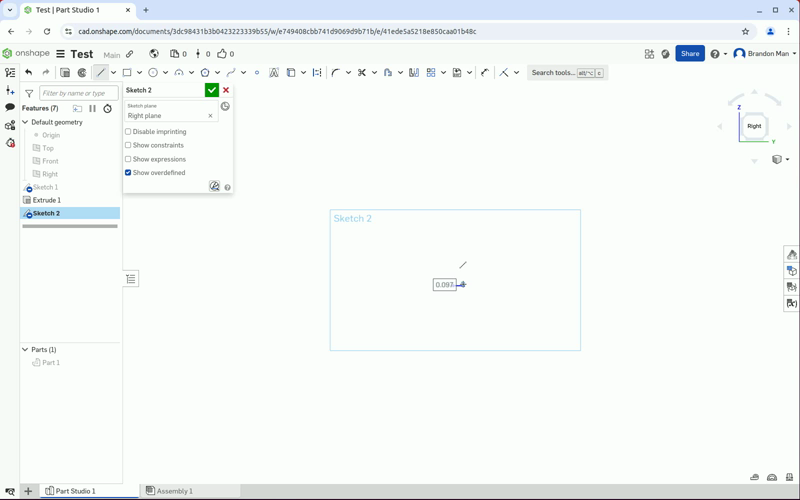
scroll(-6)
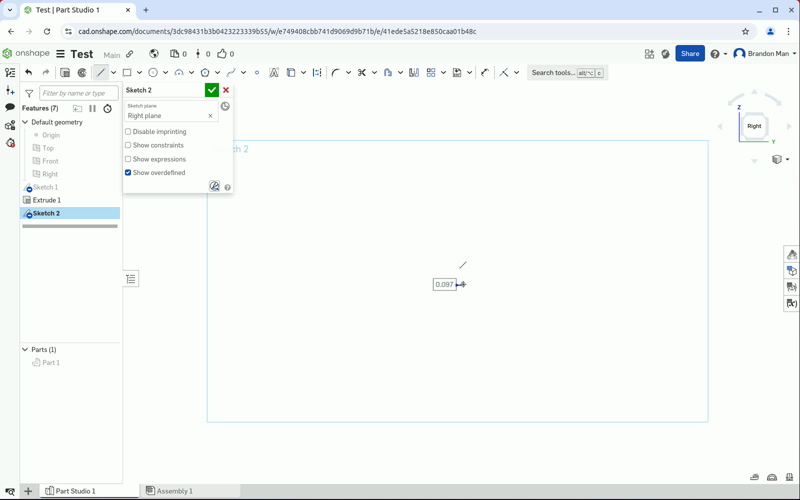
scroll(-6)
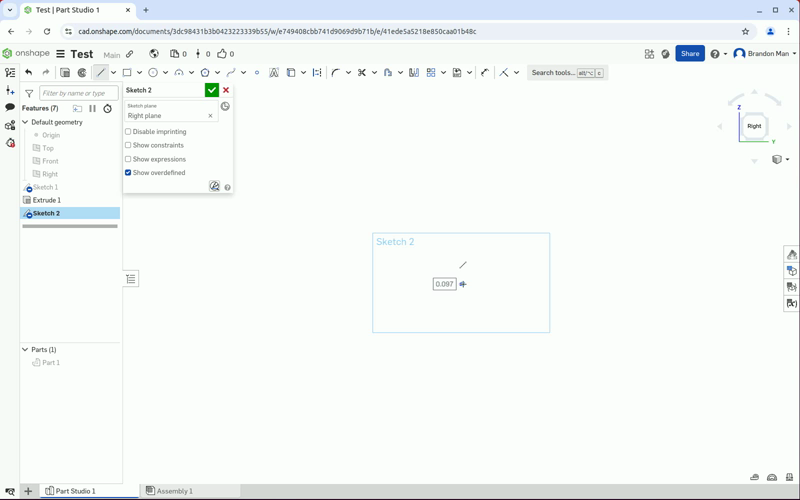
key_up(shift)
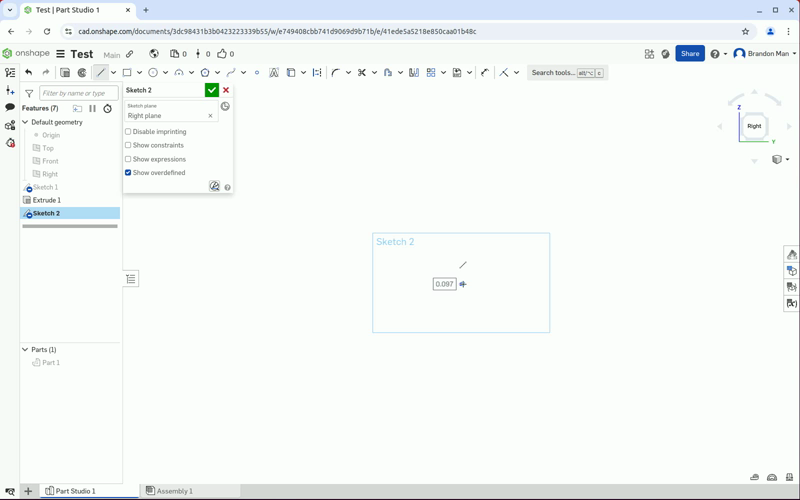
key_down(shift)
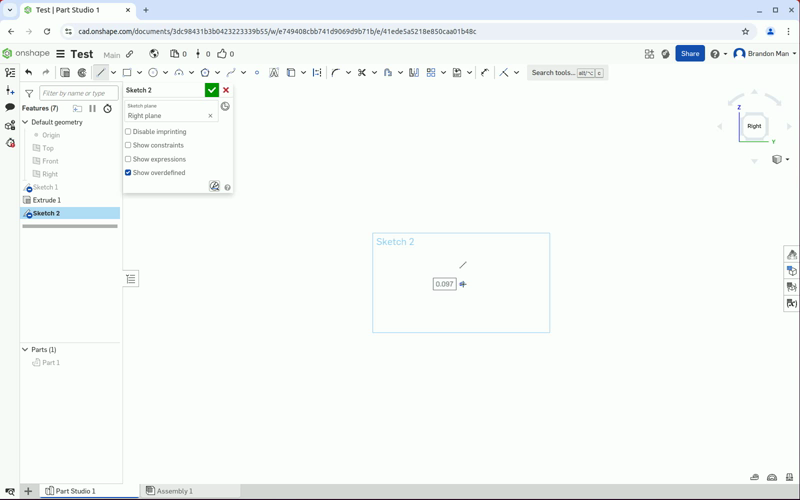
mouse_move(493, 283)
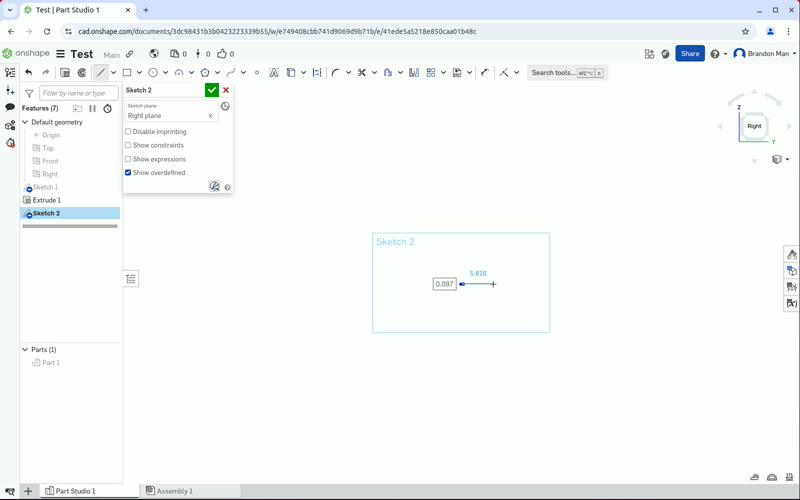
mouse_move(460, 283)
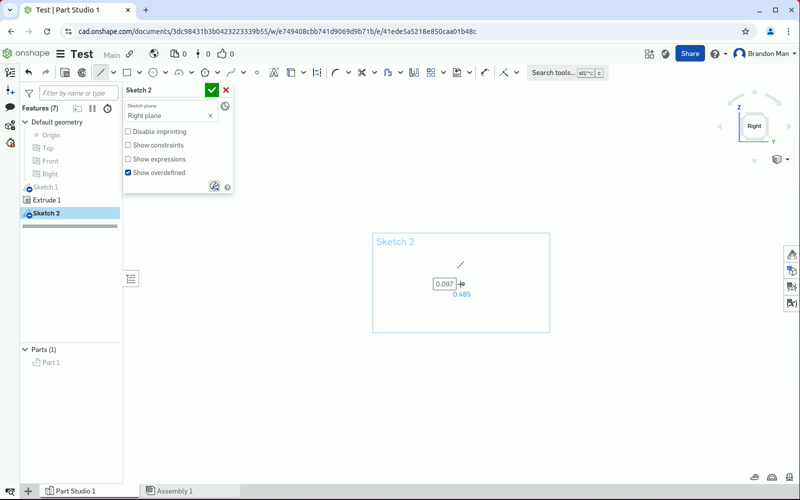
scroll(6)
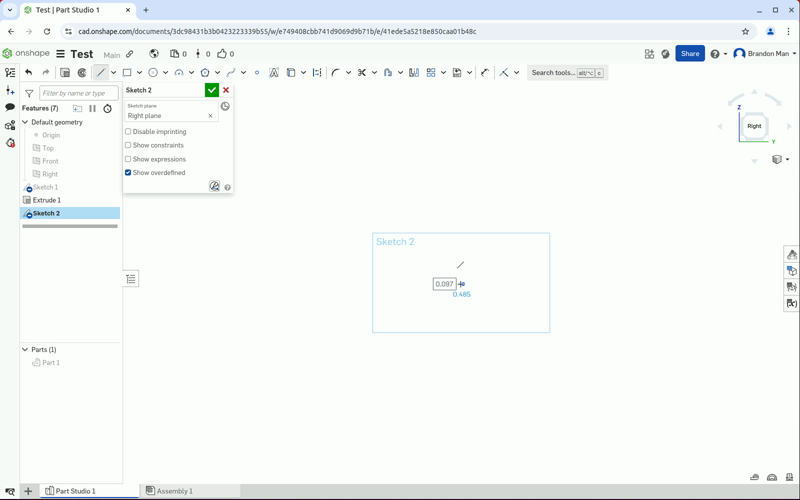
scroll(6)
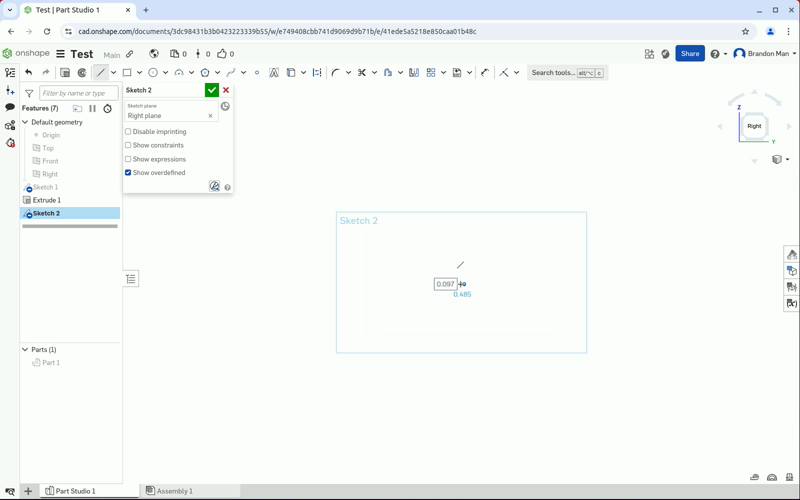
scroll(6)
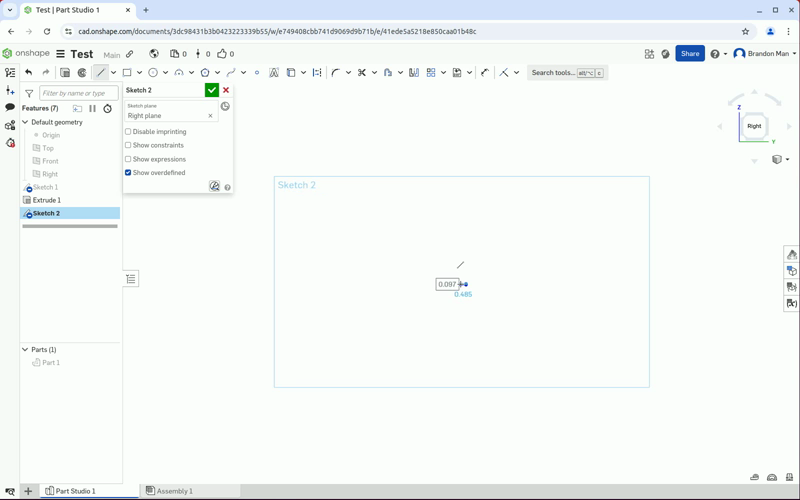
scroll(6)
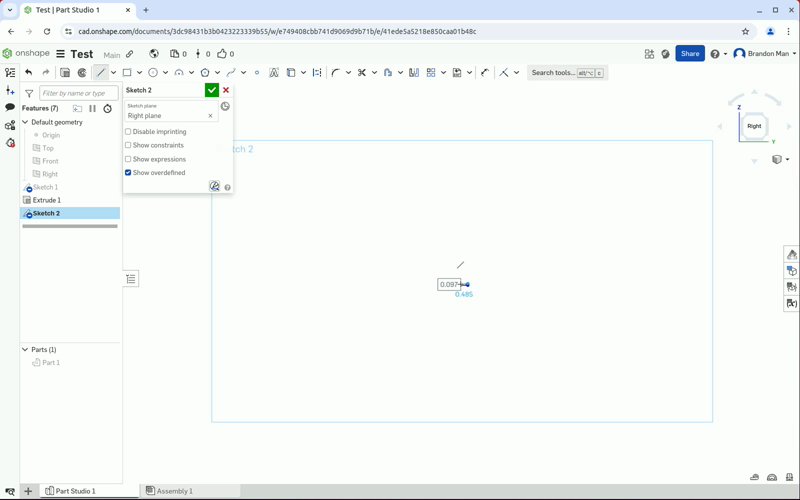
scroll(6)
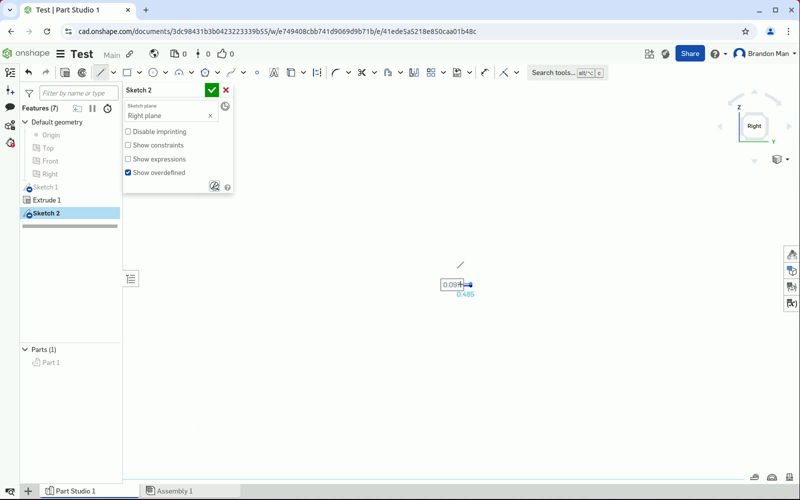
scroll(6)
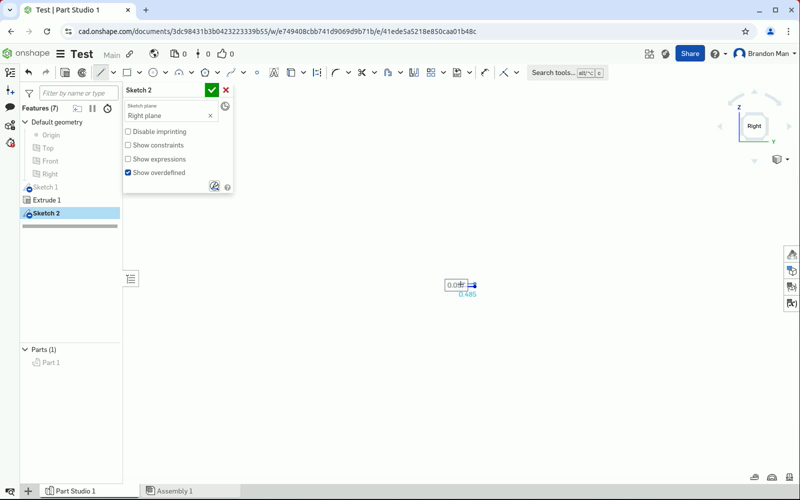
scroll(6)
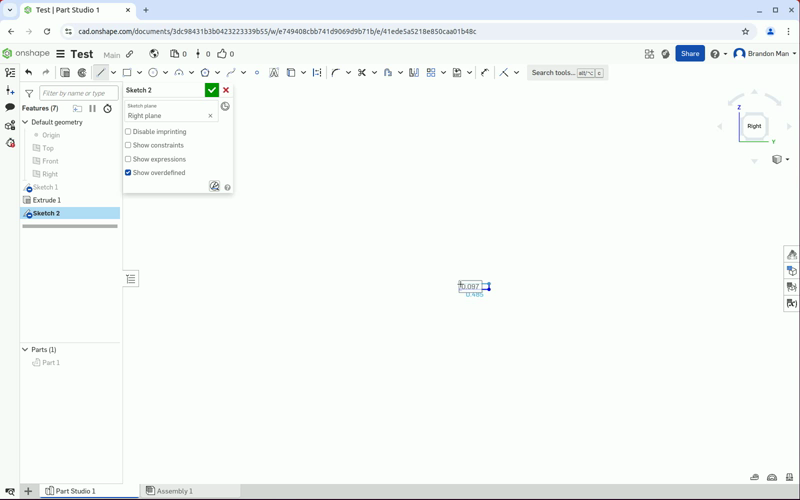
click(460, 283)
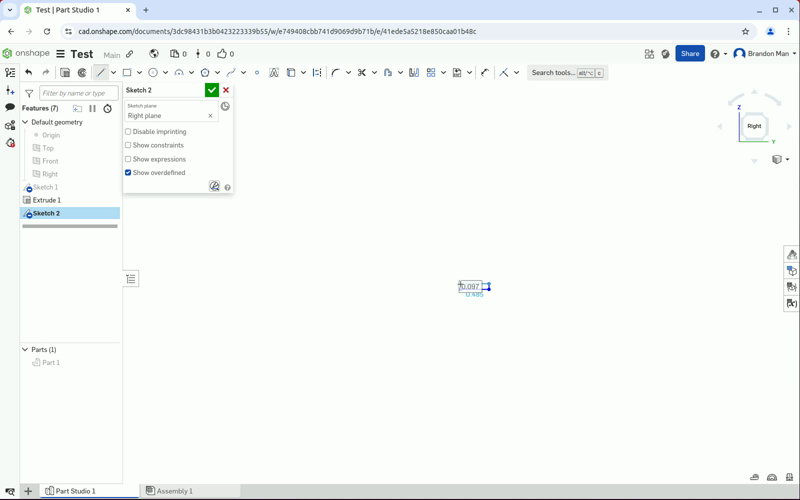
scroll(-6)
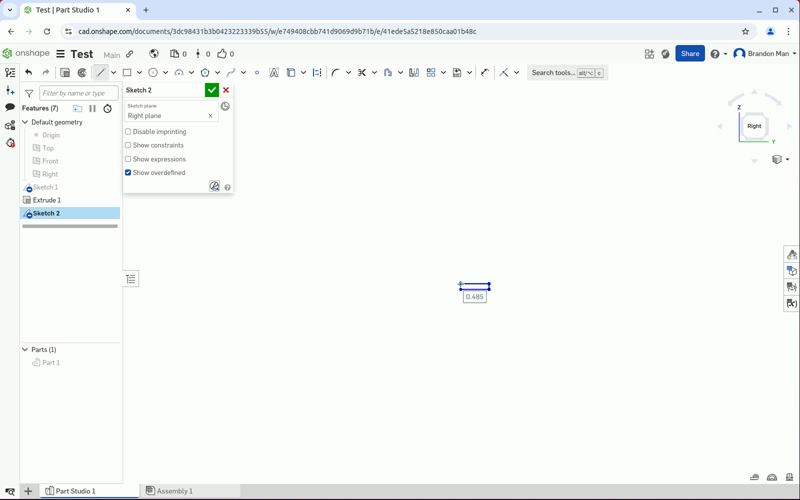
scroll(-6)
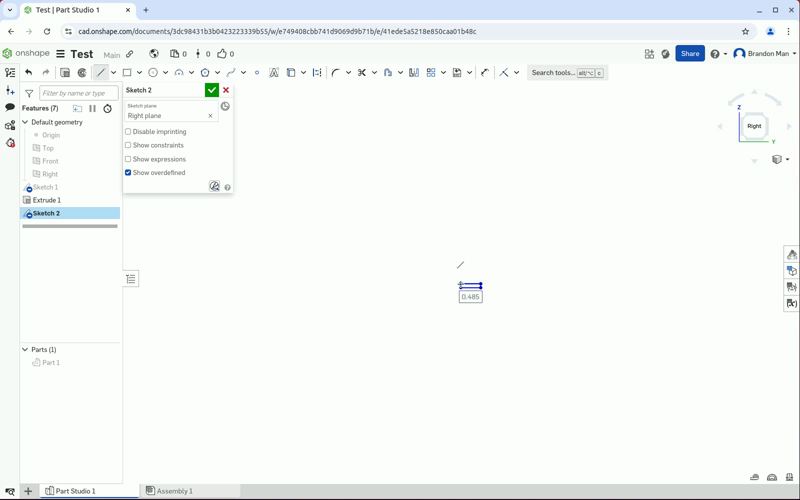
scroll(-6)
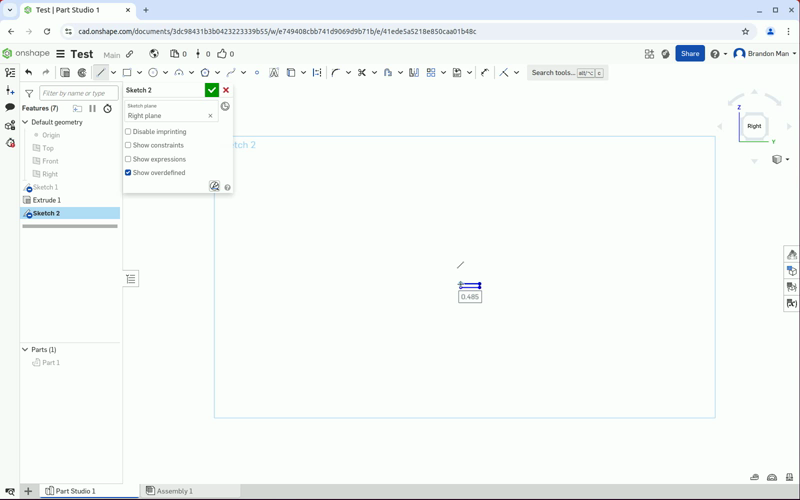
scroll(-6)
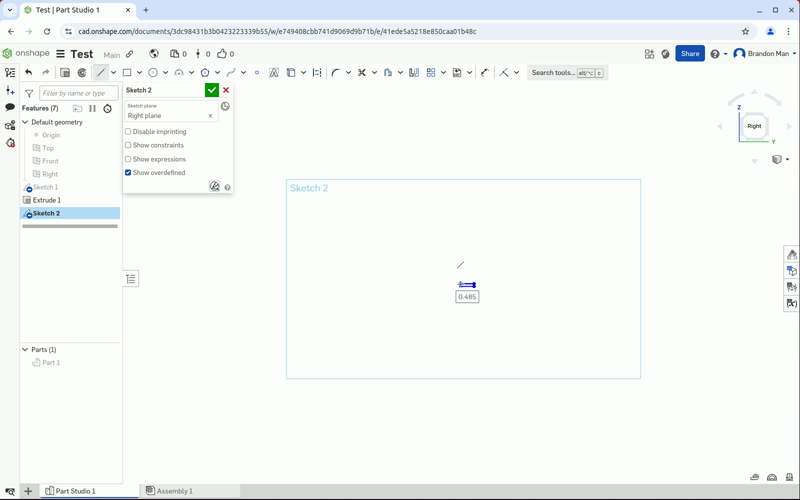
scroll(-6)
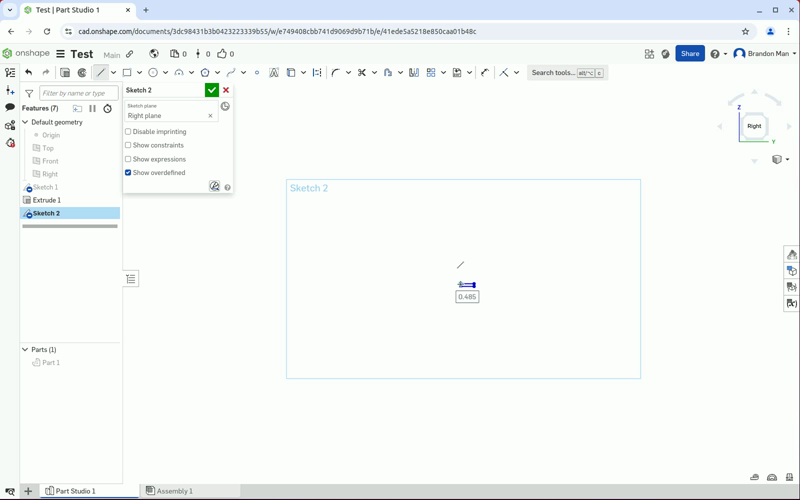
scroll(-6)
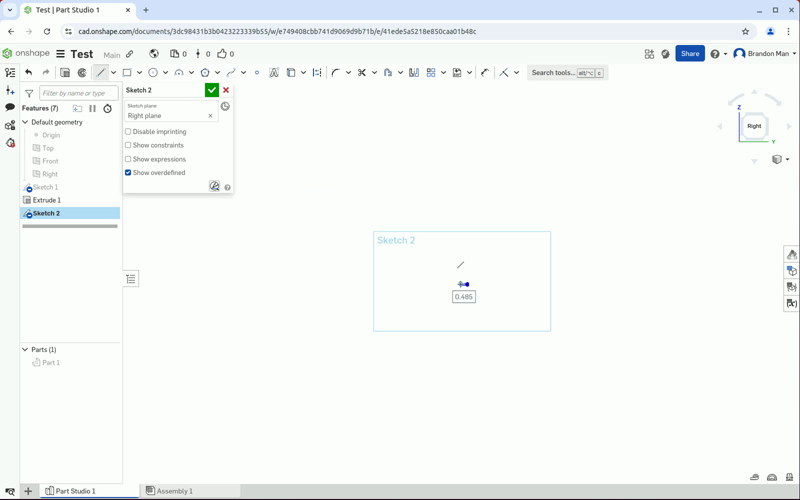
scroll(-6)
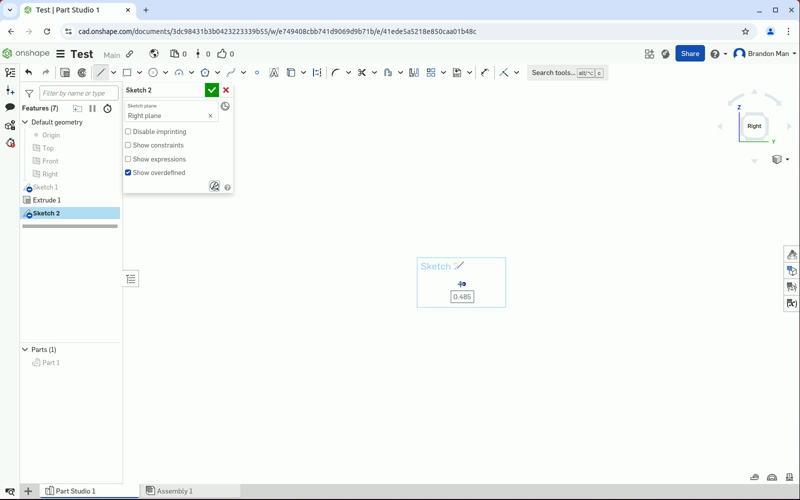
key_up(shift)
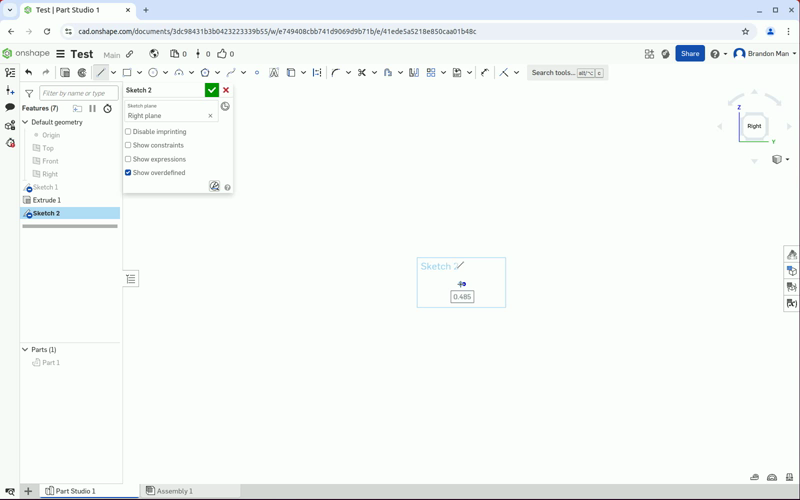
mouse_move(490, 283)
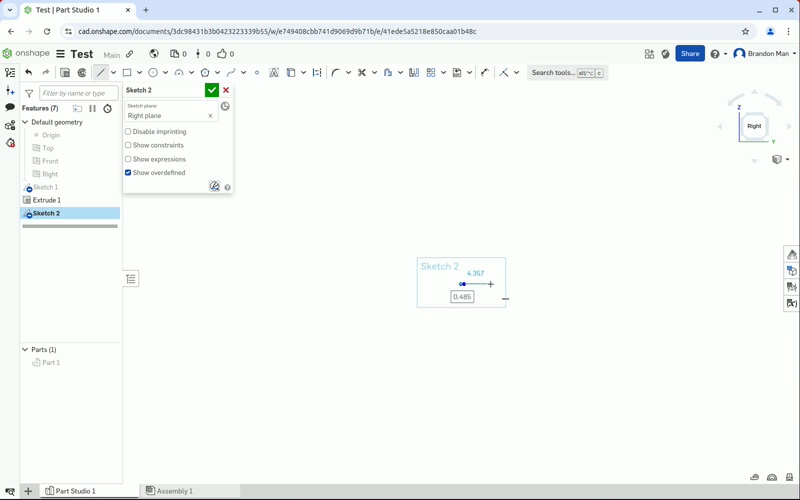
key_down(shift)
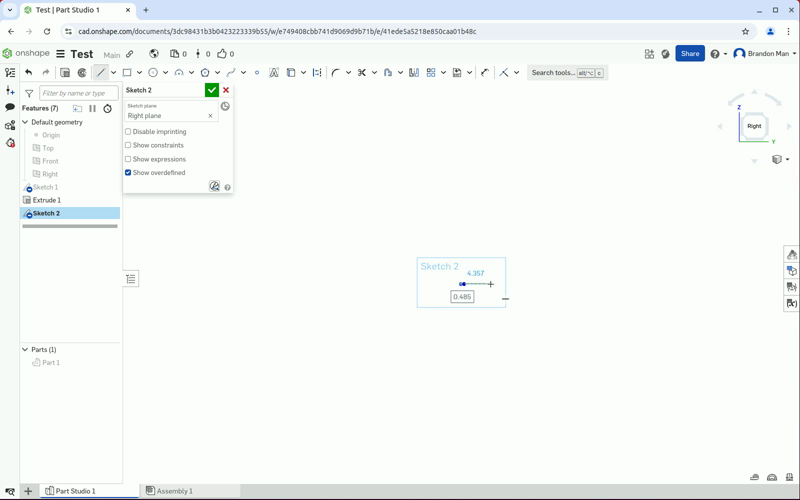
mouse_move(460, 284)
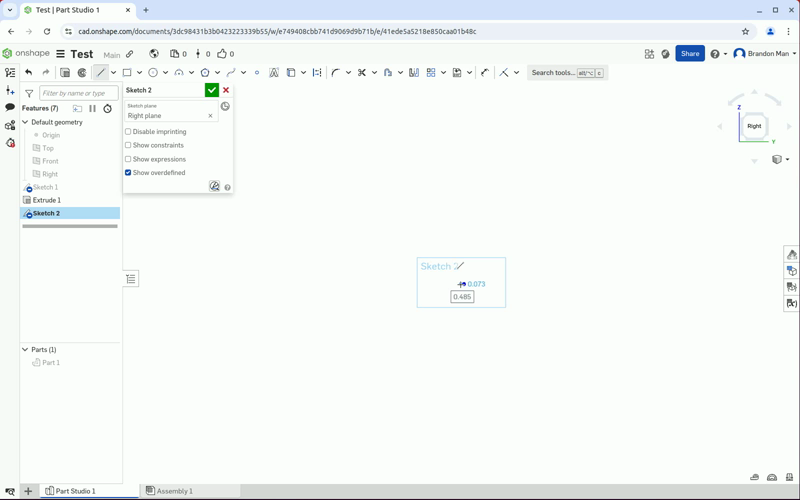
scroll(6)
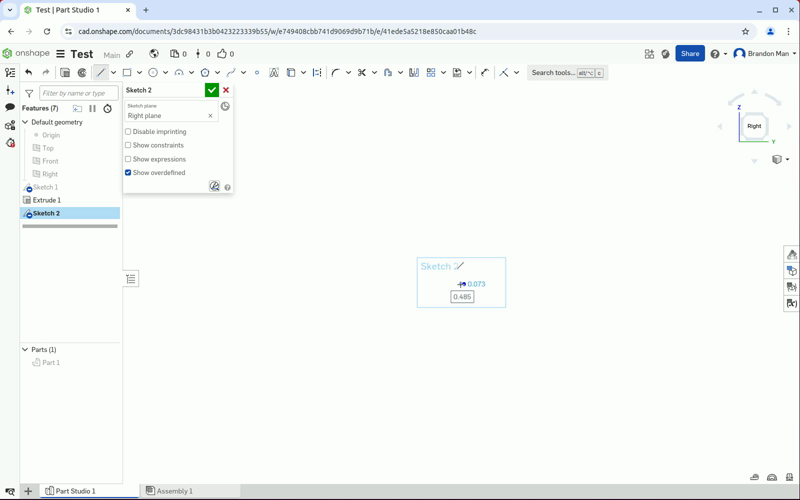
scroll(6)
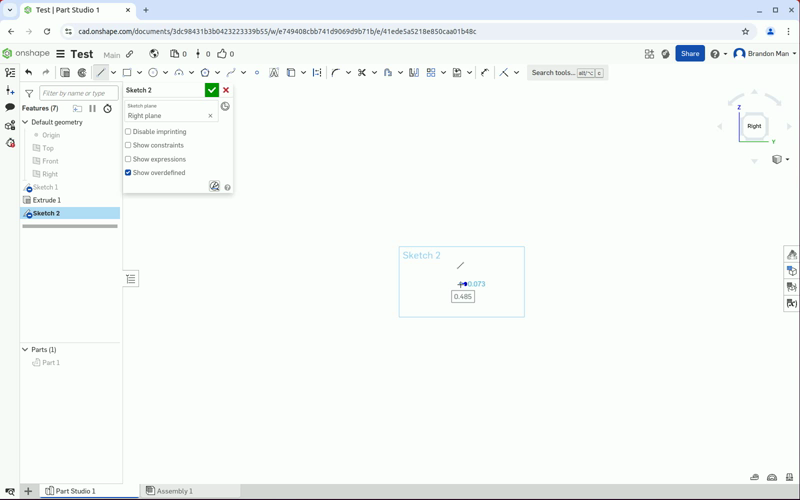
scroll(6)
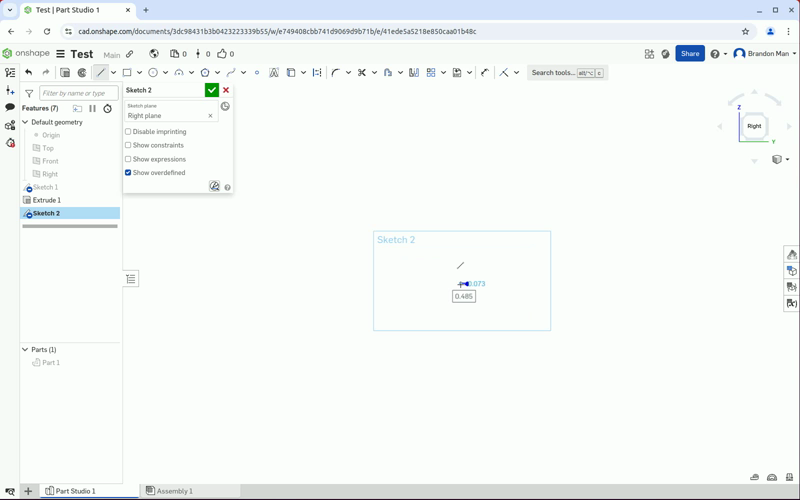
scroll(6)
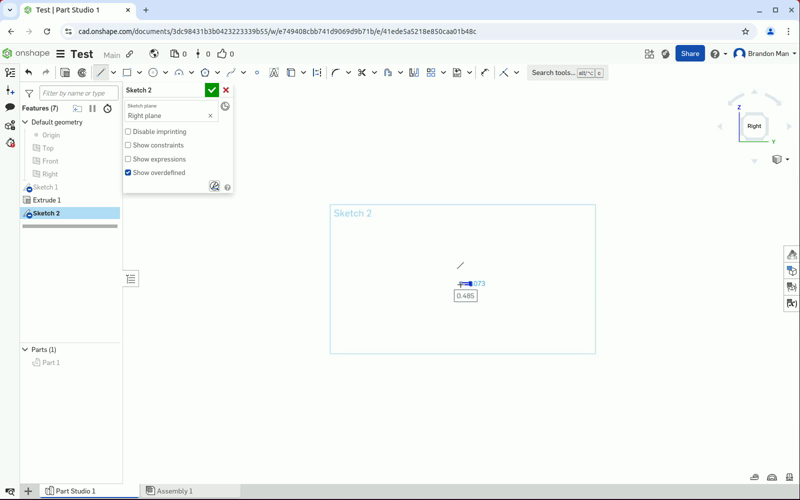
scroll(6)
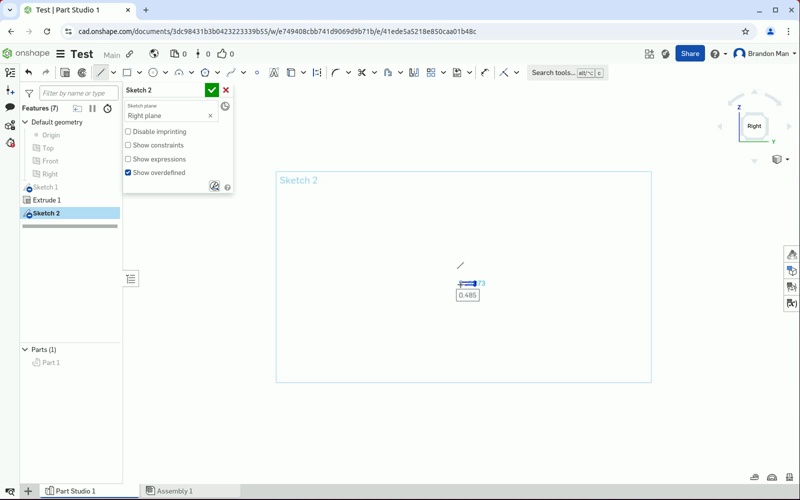
scroll(6)
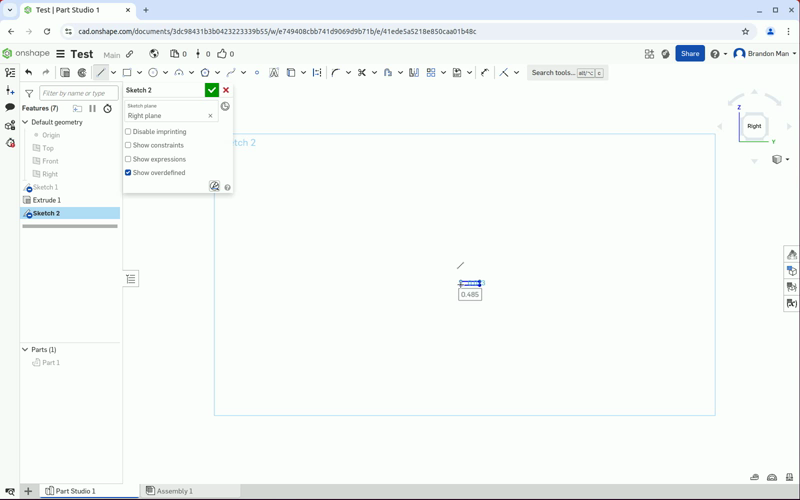
scroll(6)
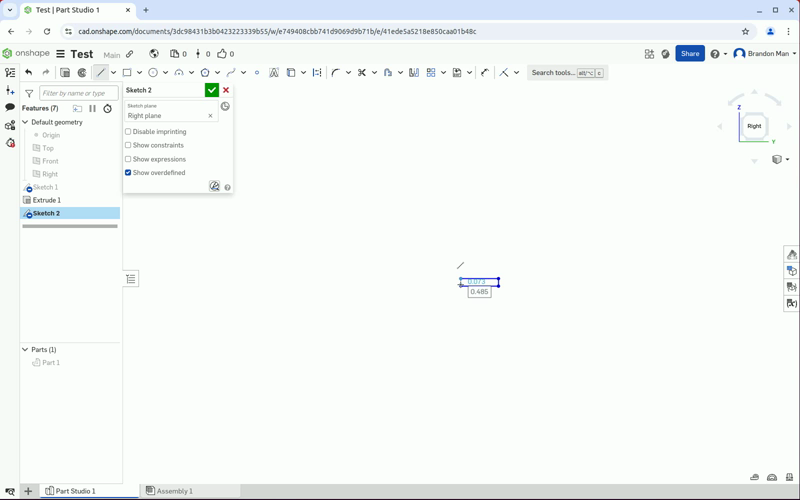
key_up(shift)
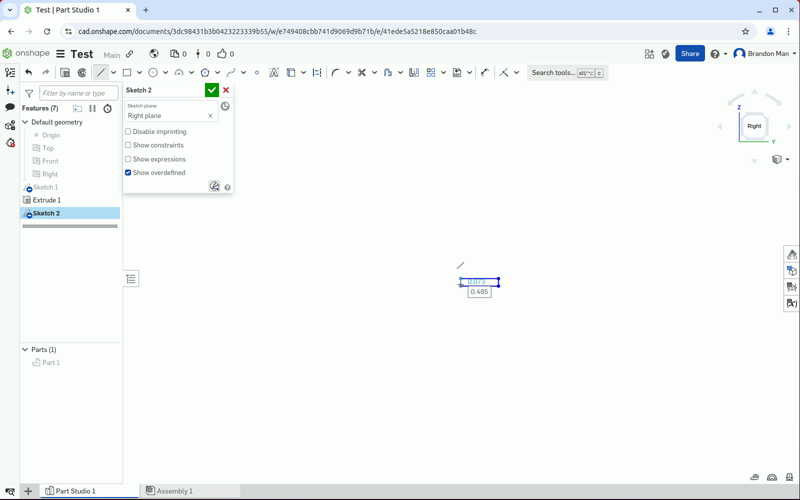
click(460, 284)
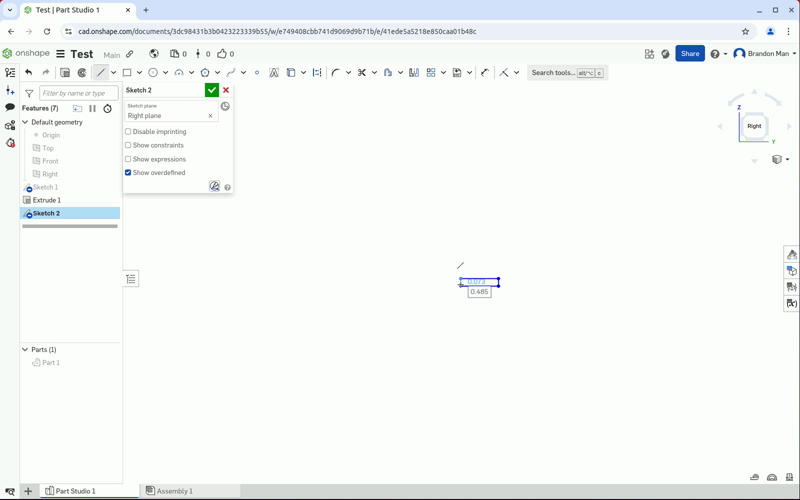
scroll(-6)
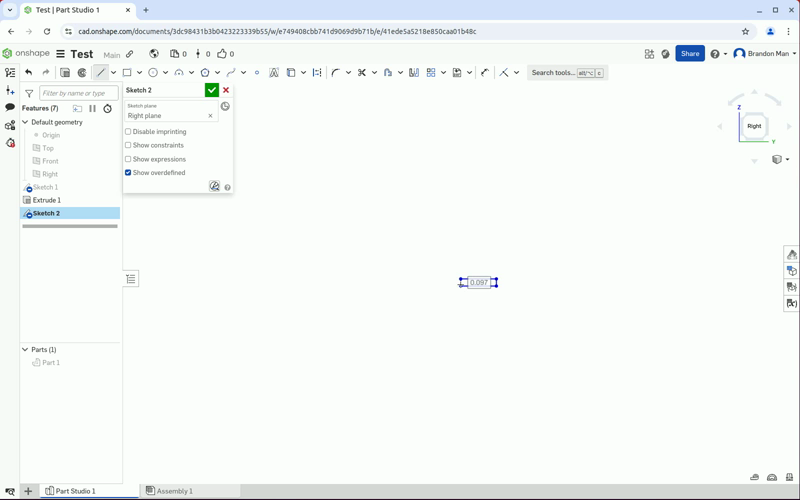
scroll(-6)
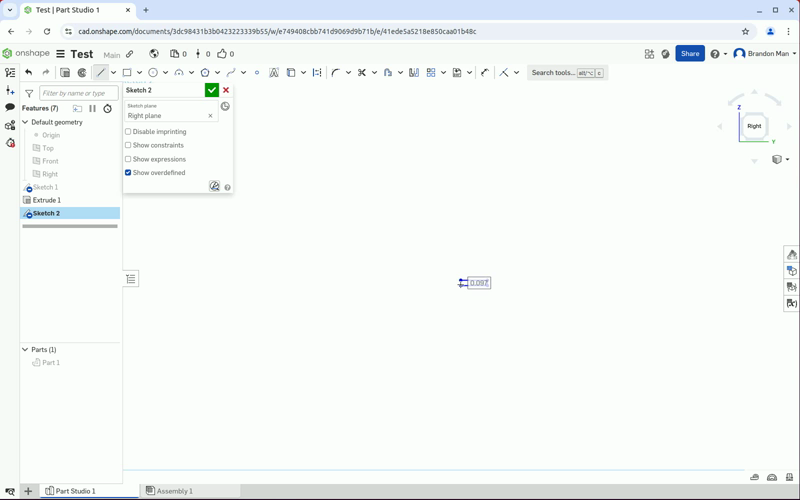
scroll(-6)
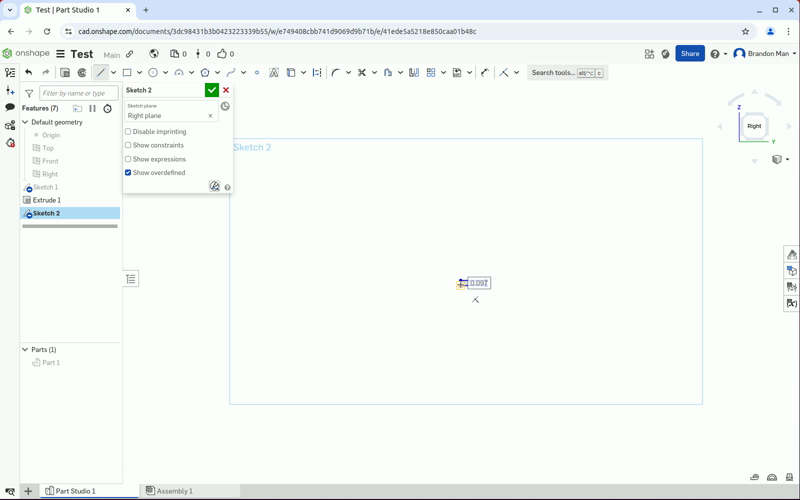
scroll(-6)
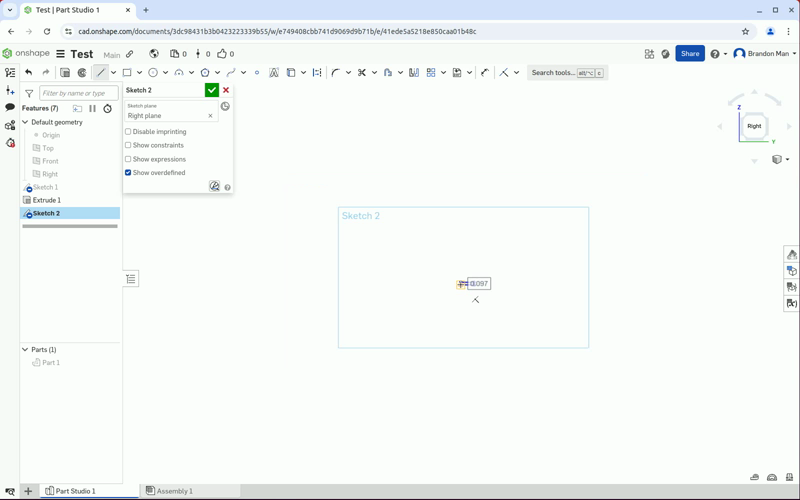
scroll(-6)
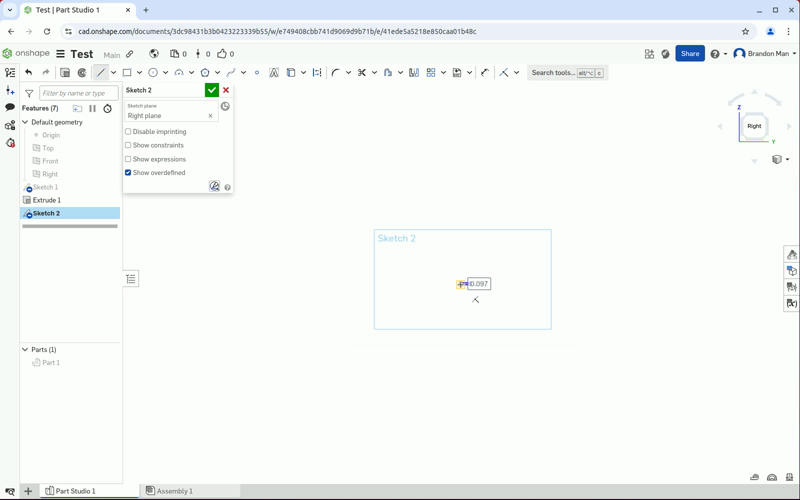
scroll(-6)
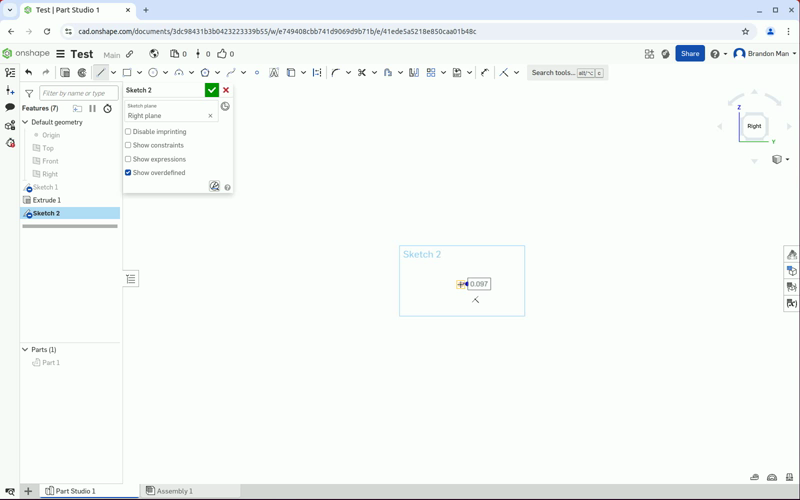
scroll(-6)
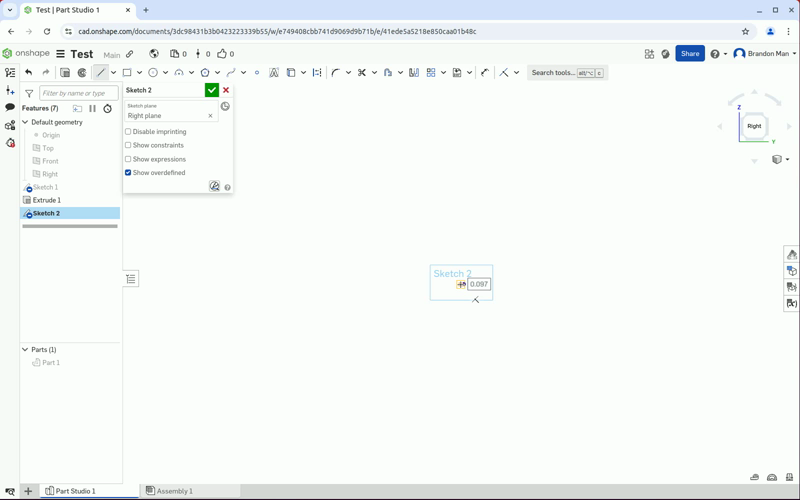
key(esc)
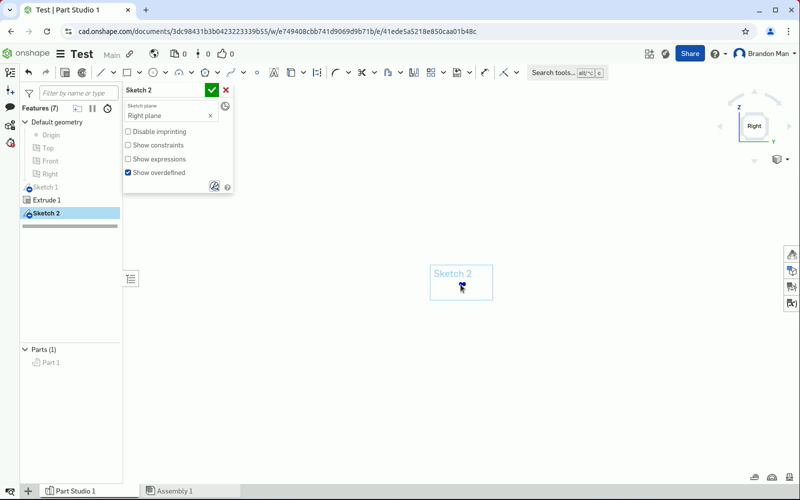
mouse_move(462, 284)
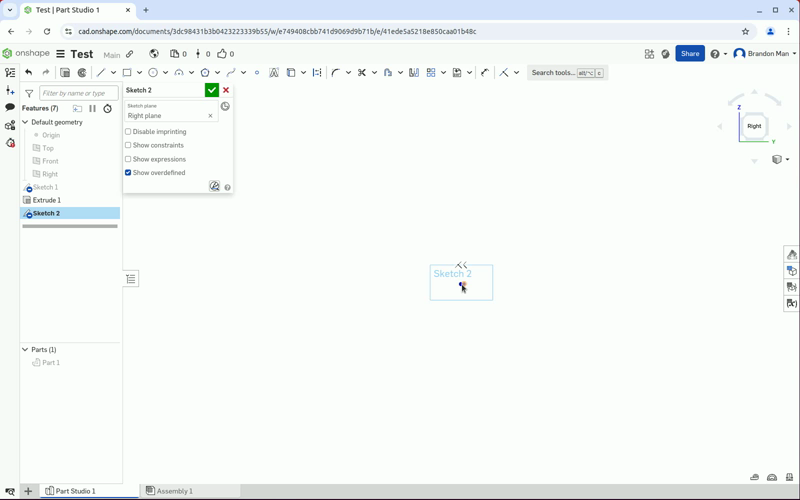
scroll(6)
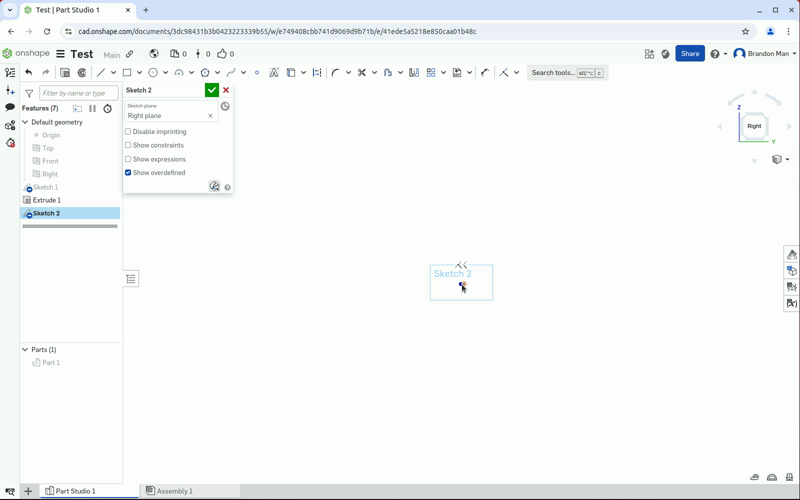
scroll(6)
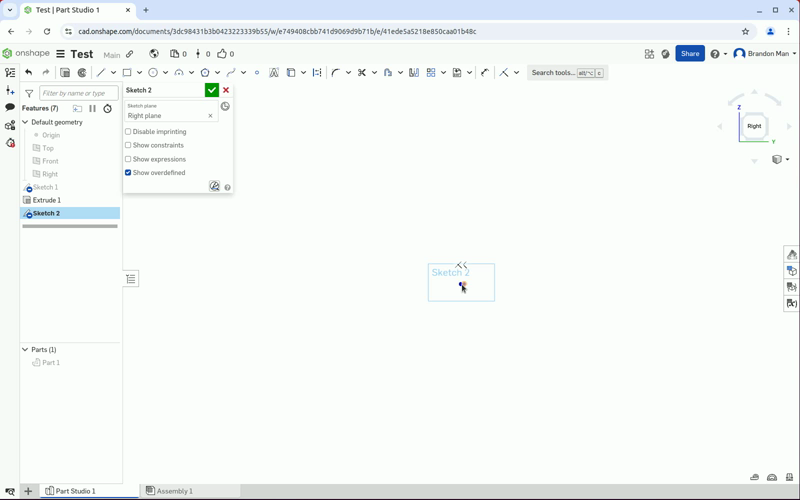
scroll(6)
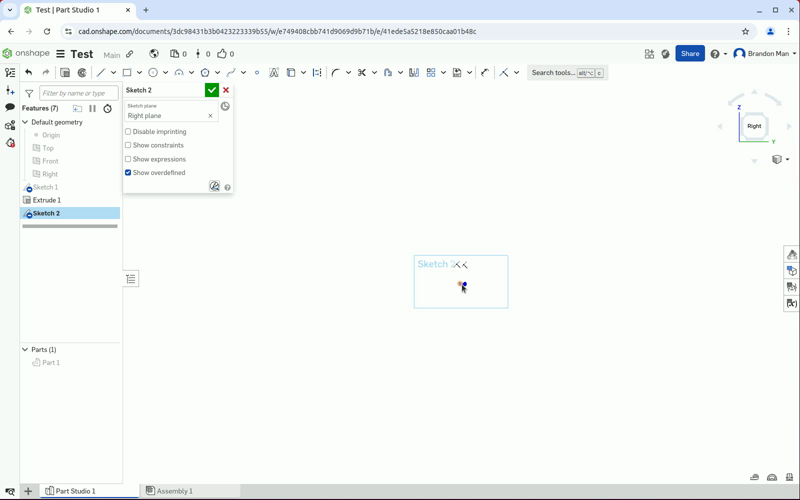
scroll(6)
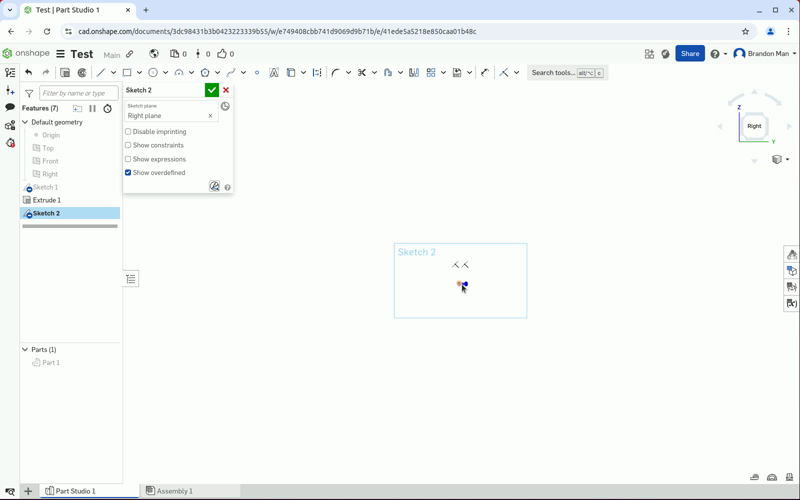
scroll(6)
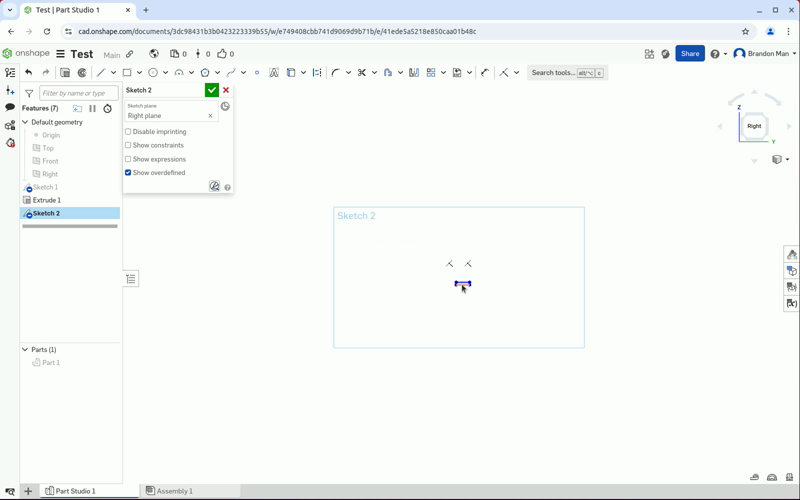
scroll(6)
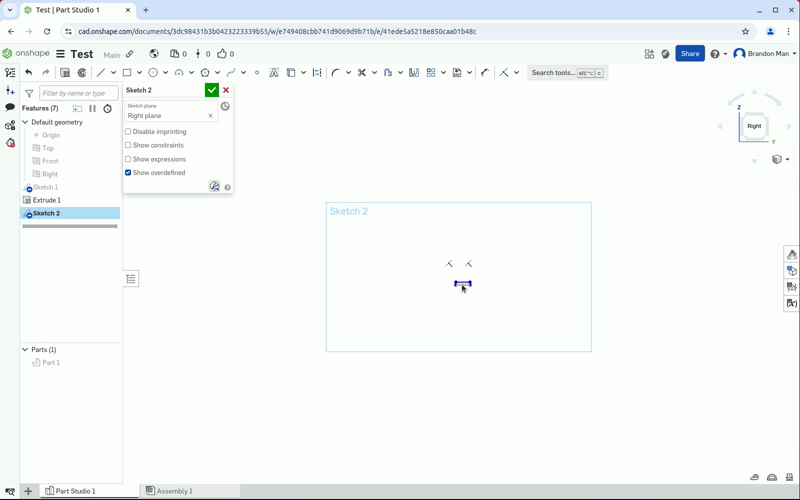
scroll(6)
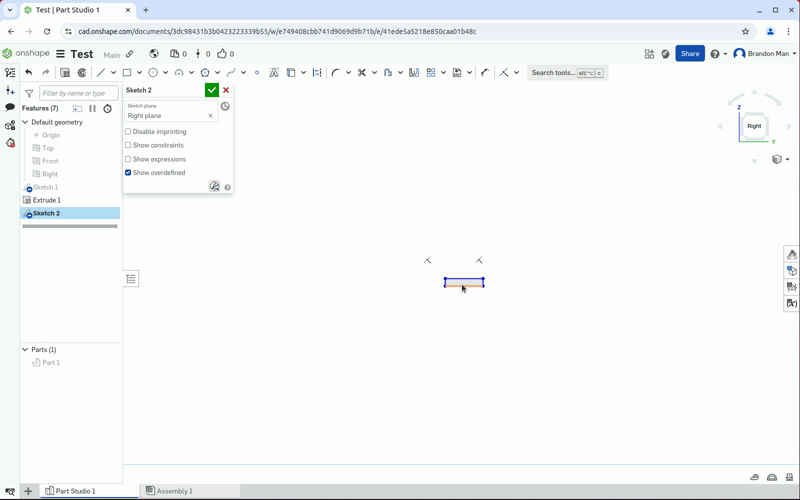
click(462, 284)
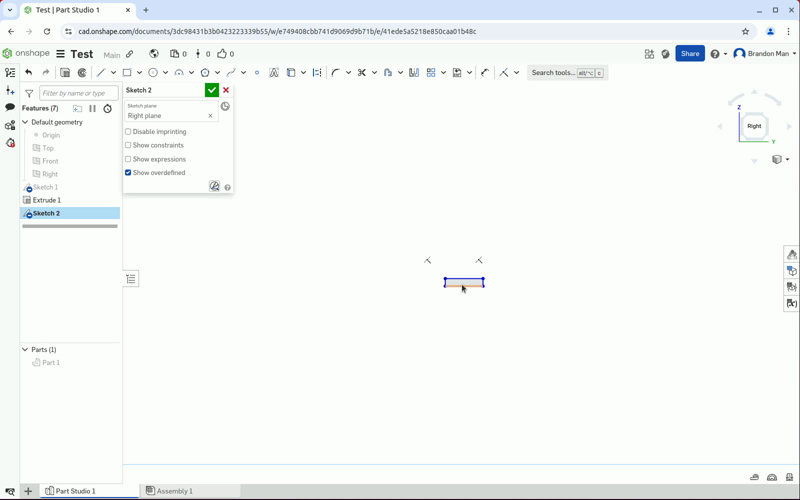
scroll(-6)
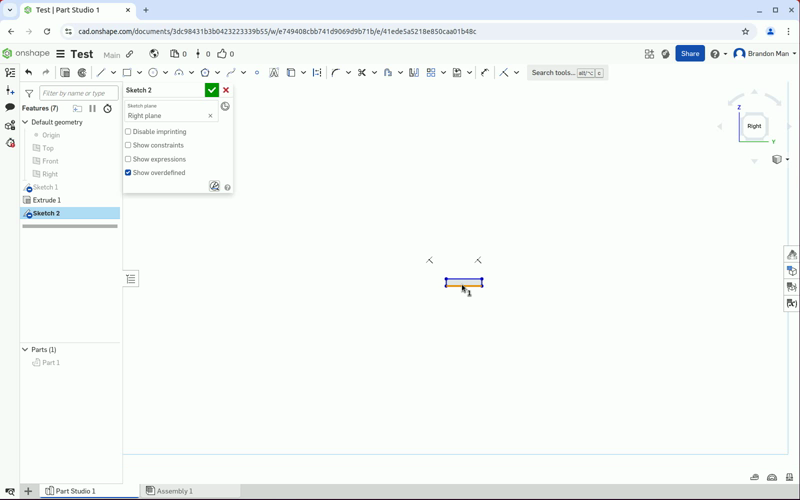
scroll(-6)
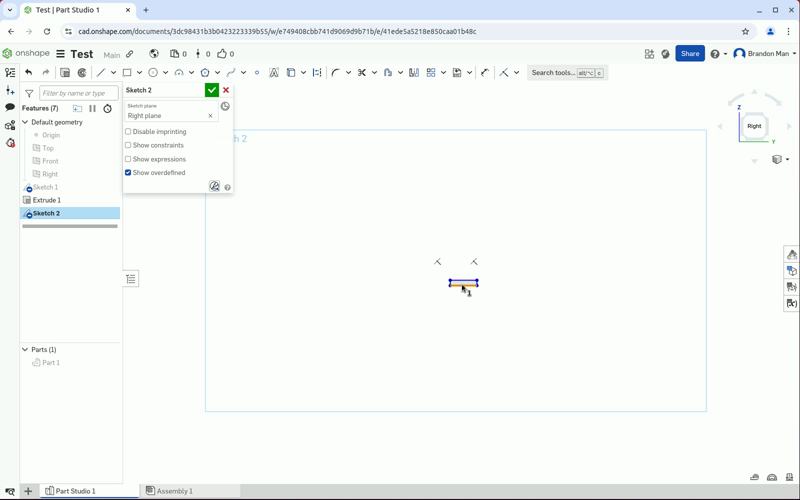
scroll(-6)
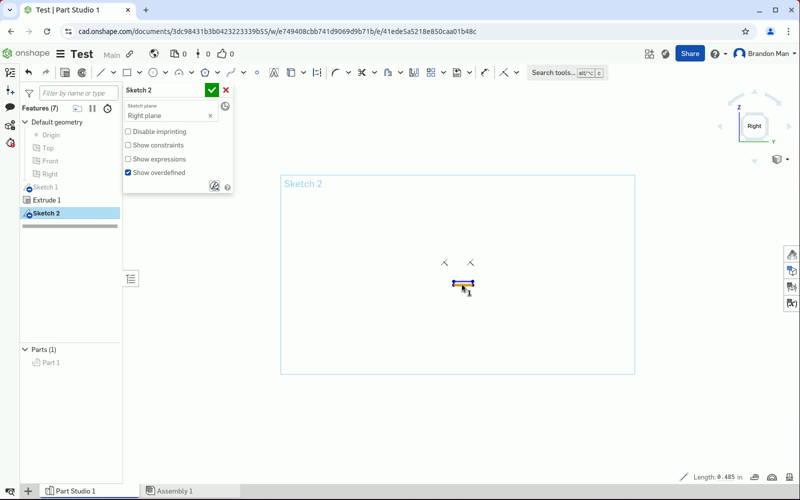
scroll(-6)
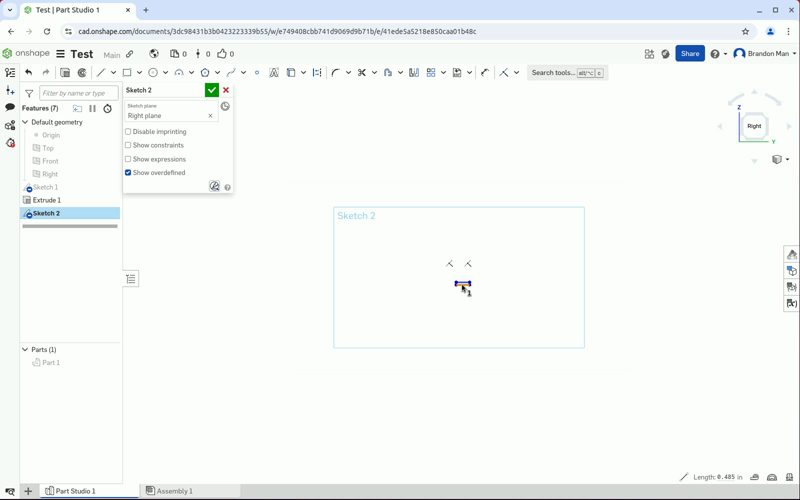
scroll(-6)
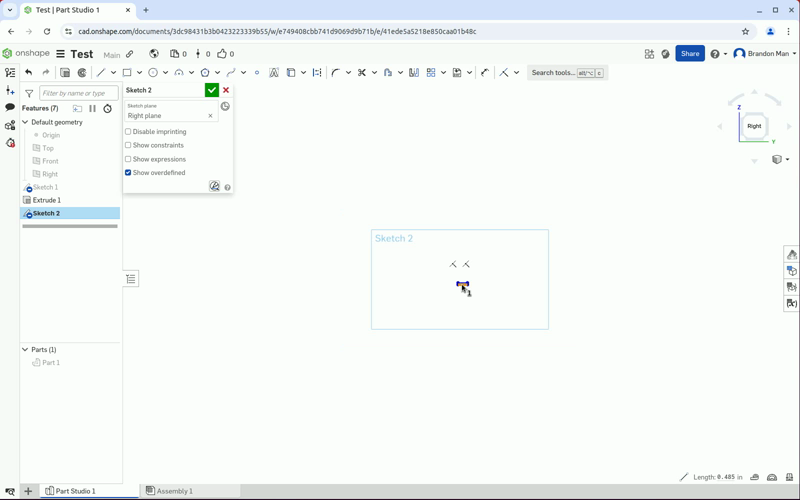
scroll(-6)
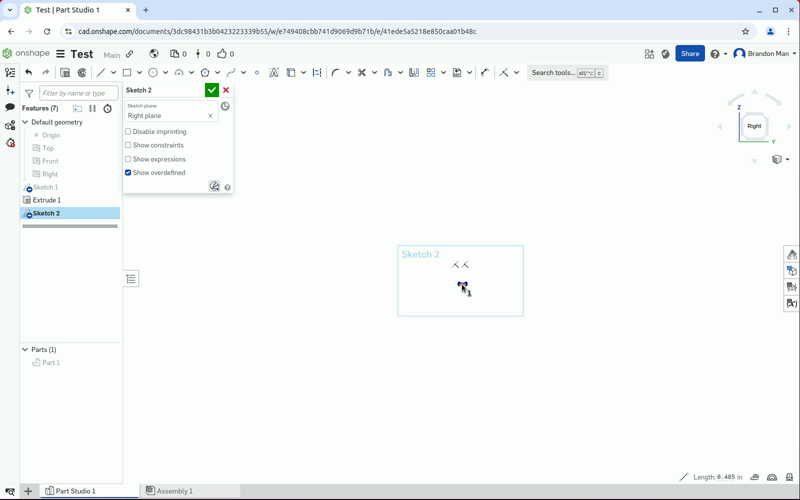
scroll(-6)
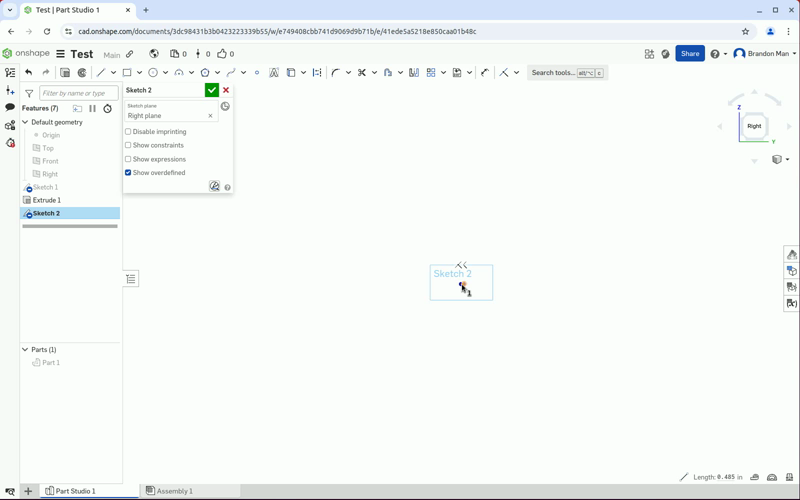
mouse_move(73, 352)
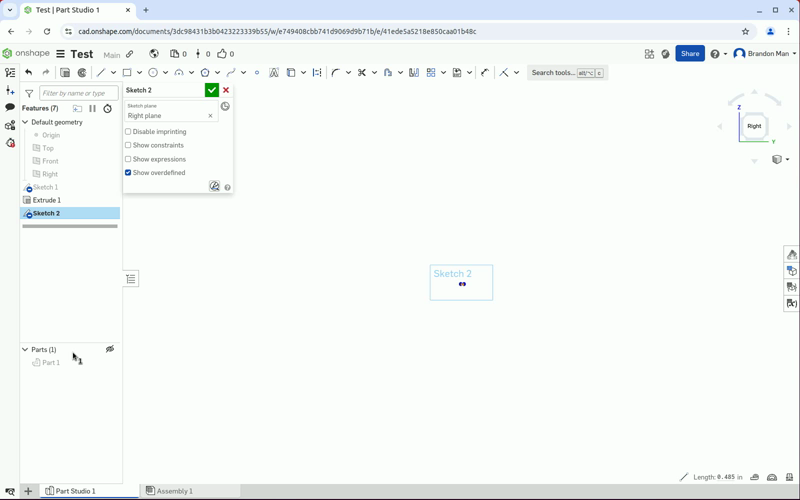
key(shift+y)
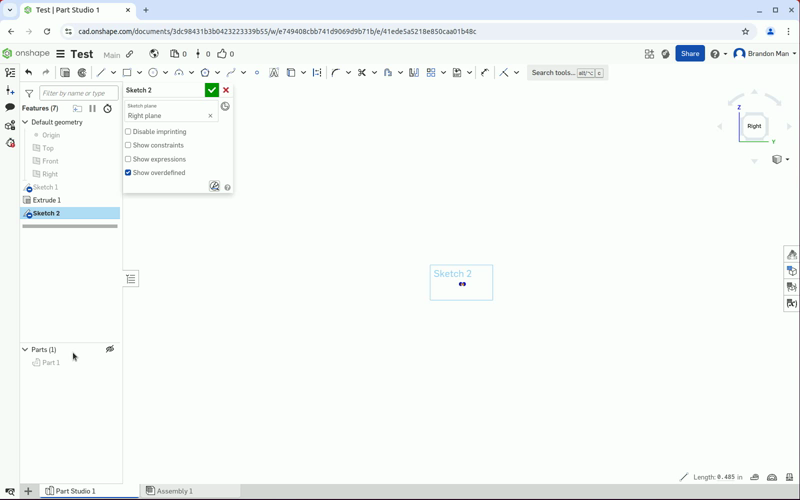
key(shift+e)
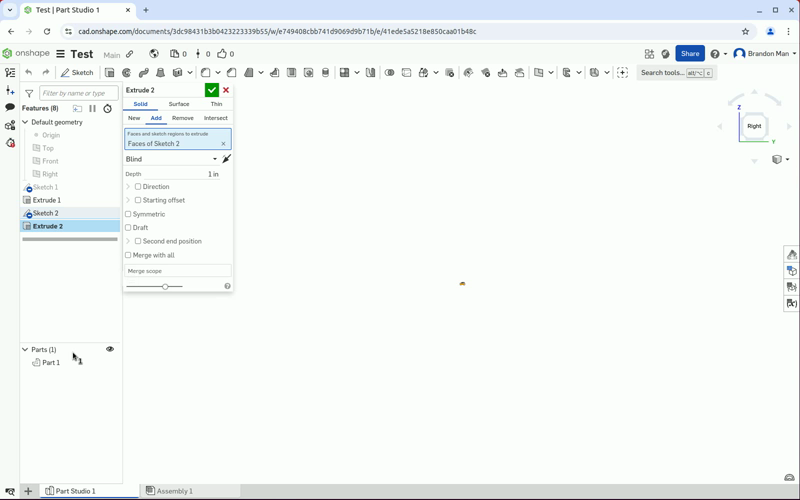
mouse_move(143, 106)
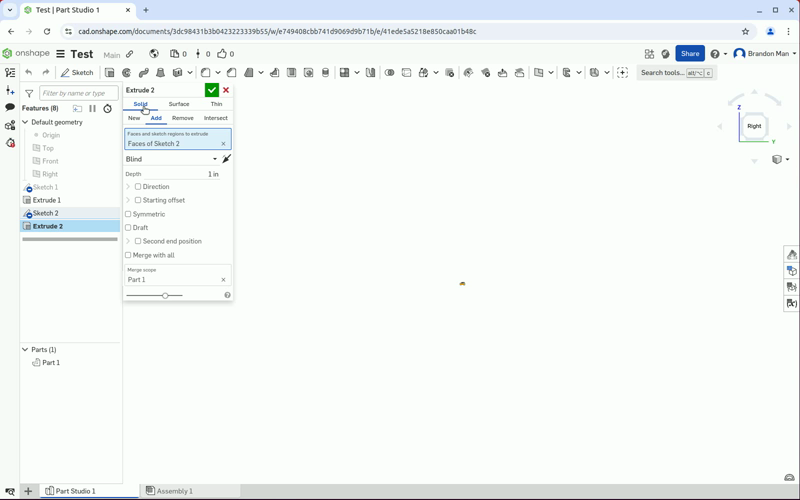
click(143, 106)
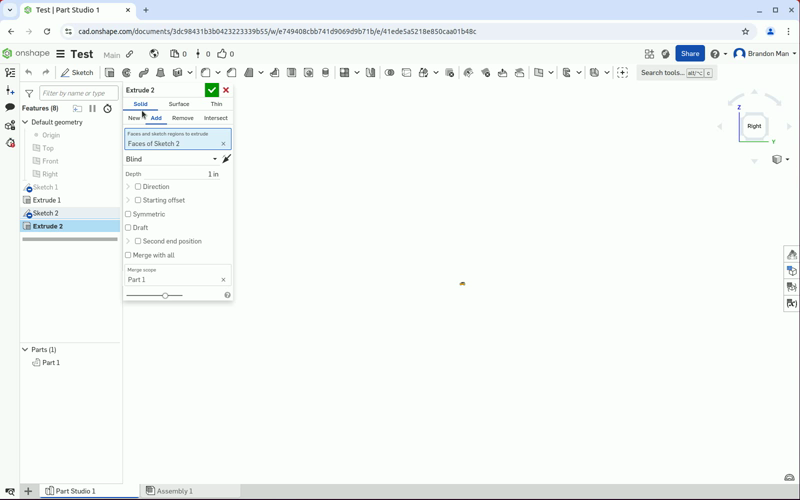
mouse_move(137, 120)
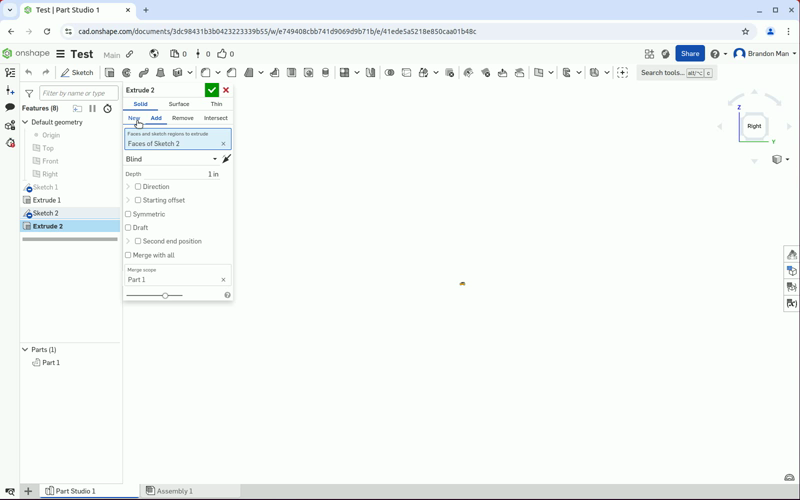
click(137, 120)
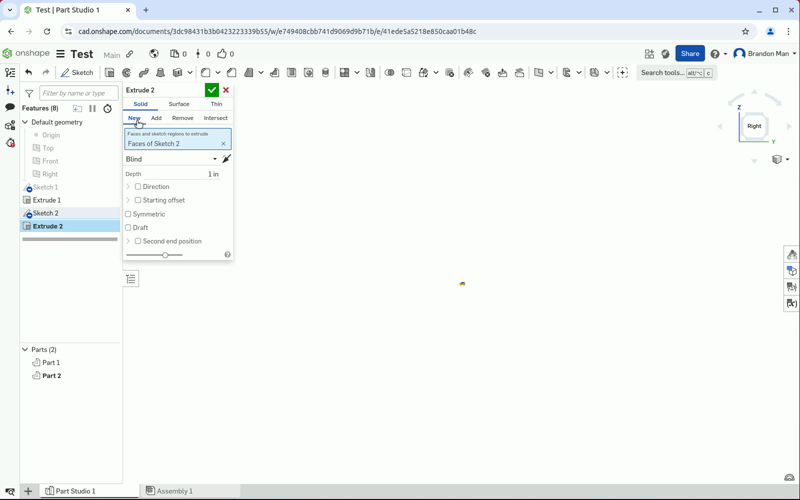
key(tab, 4)
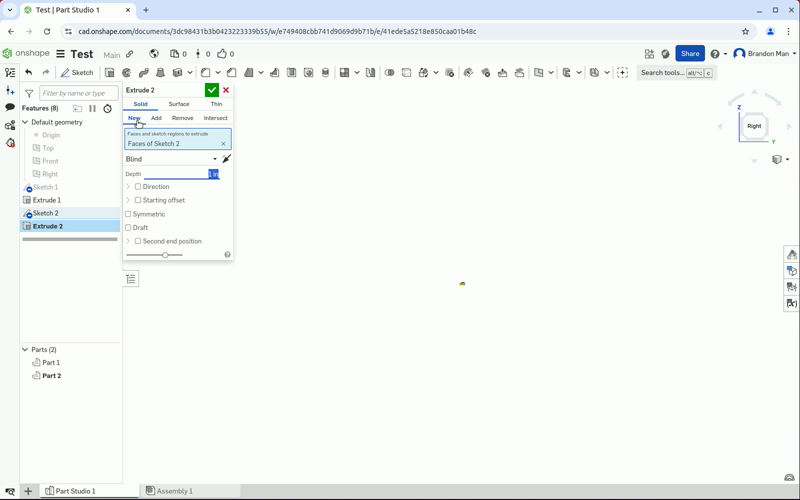
text(0.722)
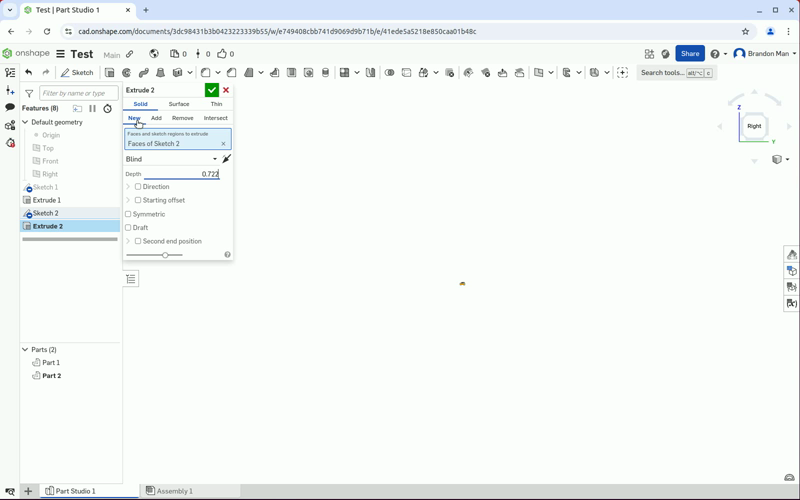
key(enter)
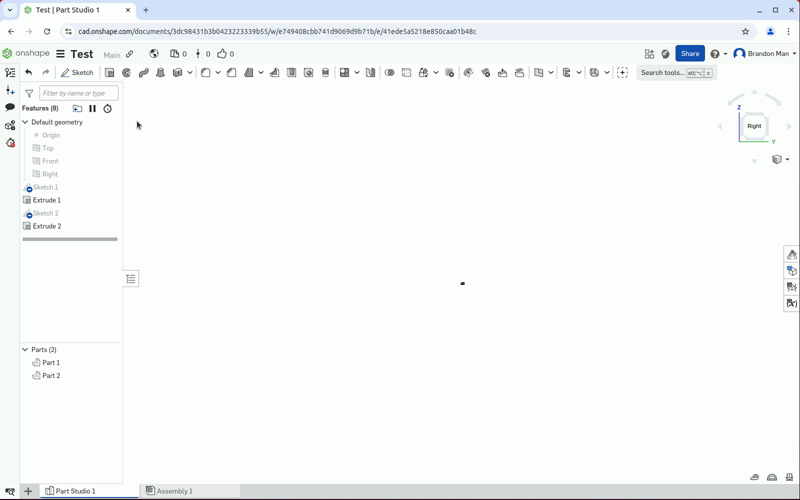
key(shift+h)
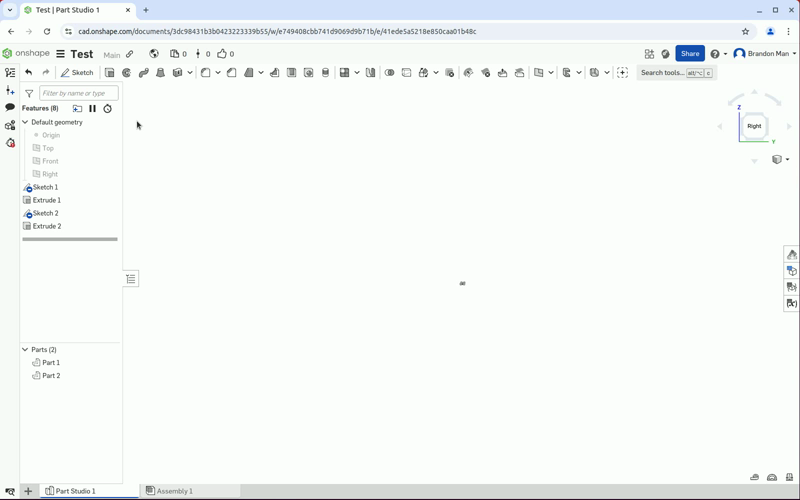
key(shift+h)
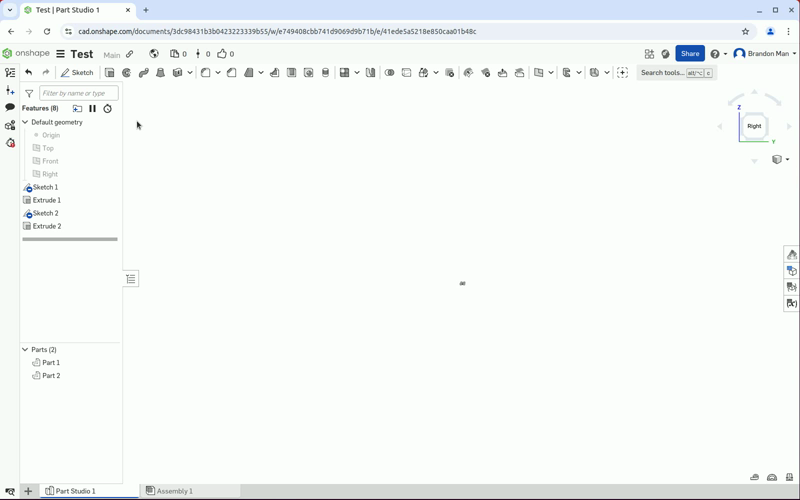
key(shift+7)
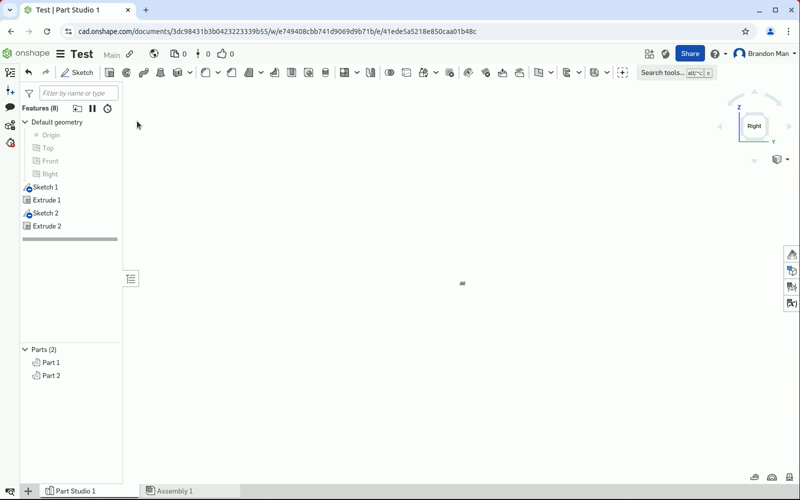
key(right, 2)
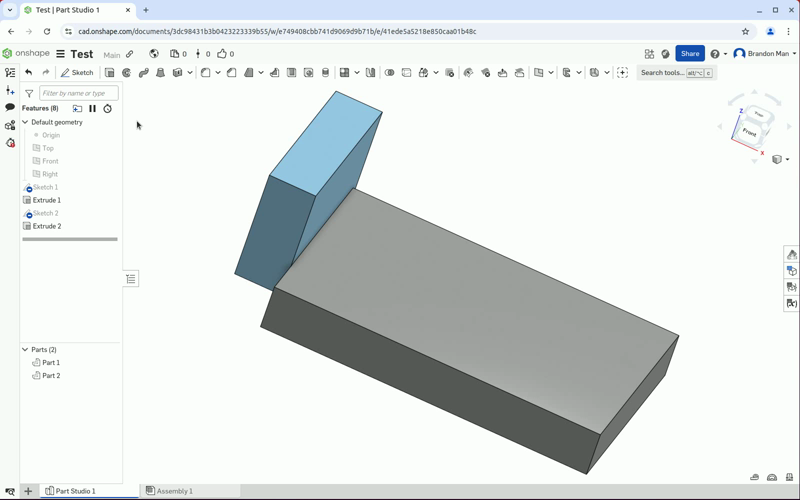
key(down, 2)
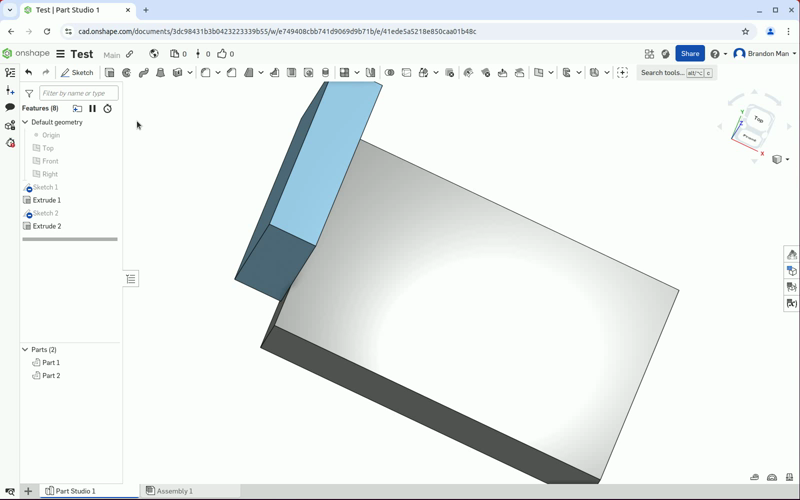
key(up, 2)
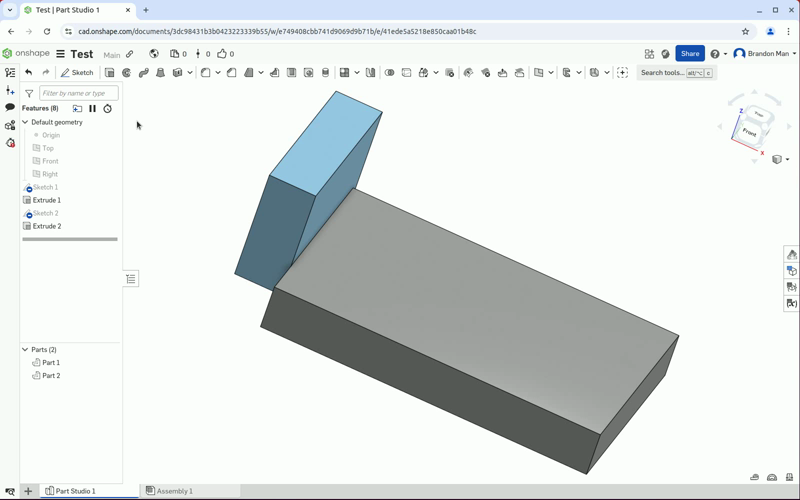
key(left, 2)
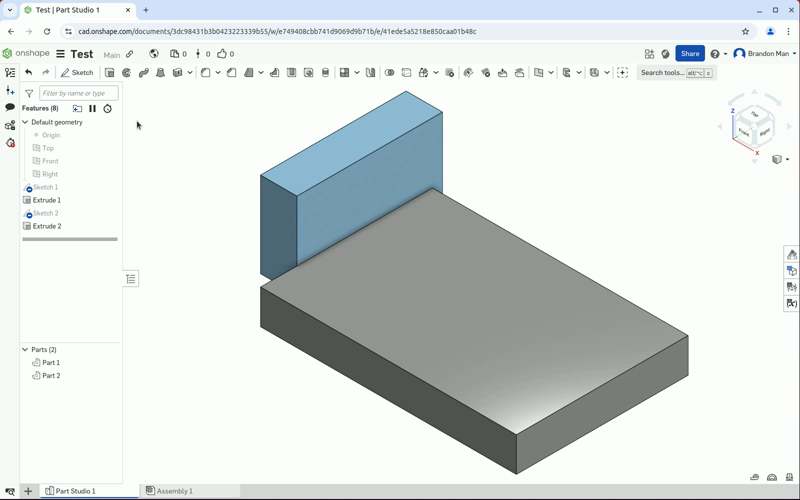
mouse_move(73, 189)
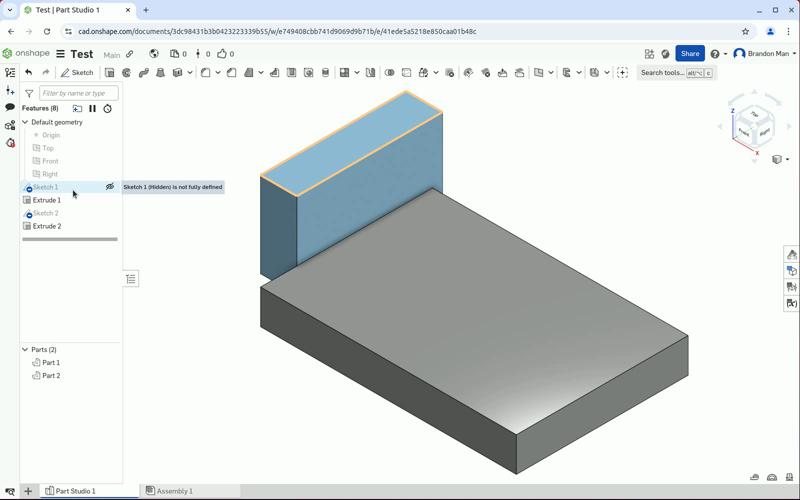
click(73, 189)